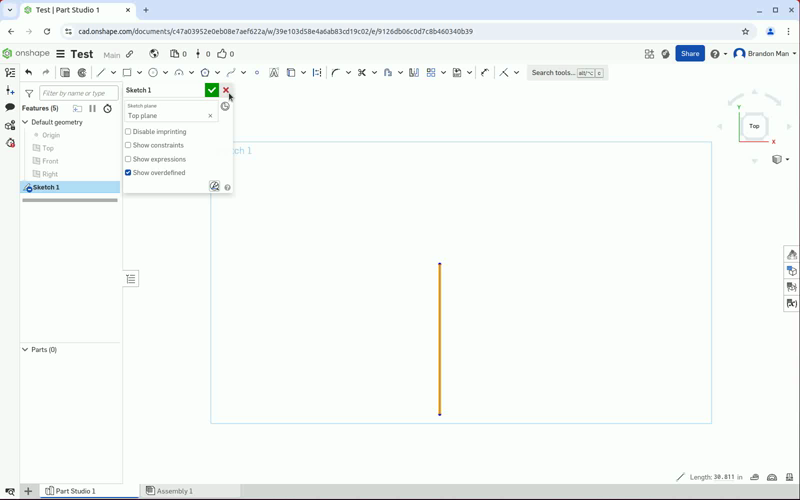
key(shift+h)
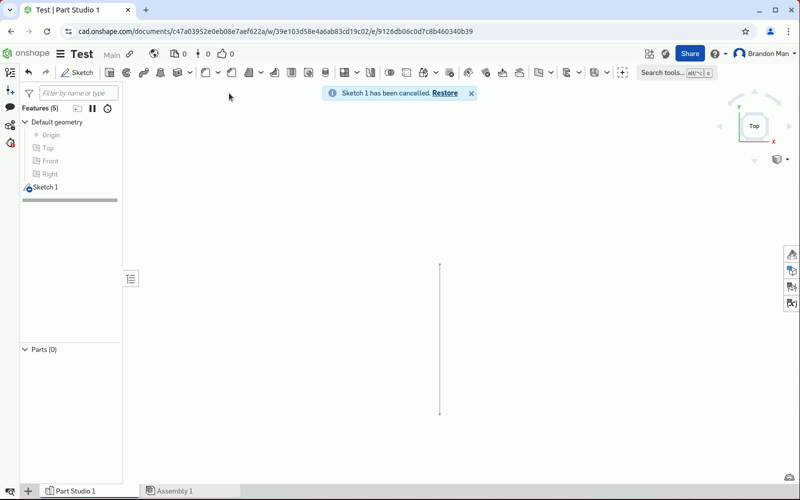
key(shift+s)
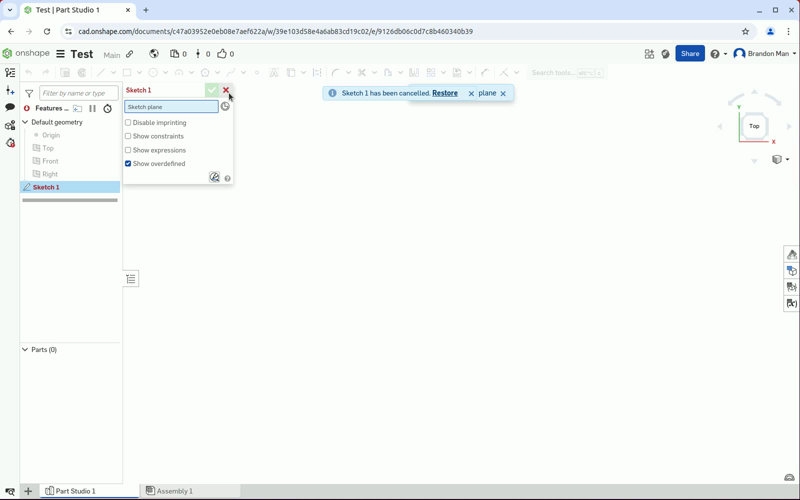
mouse_move(73, 150)
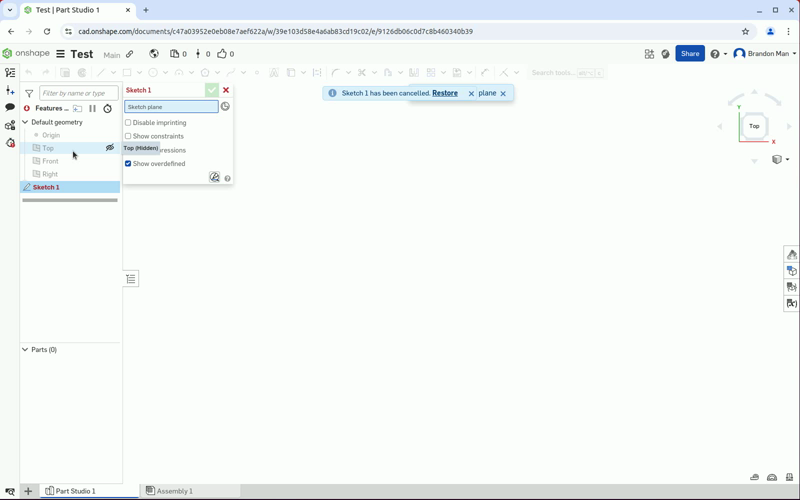
click(73, 150)
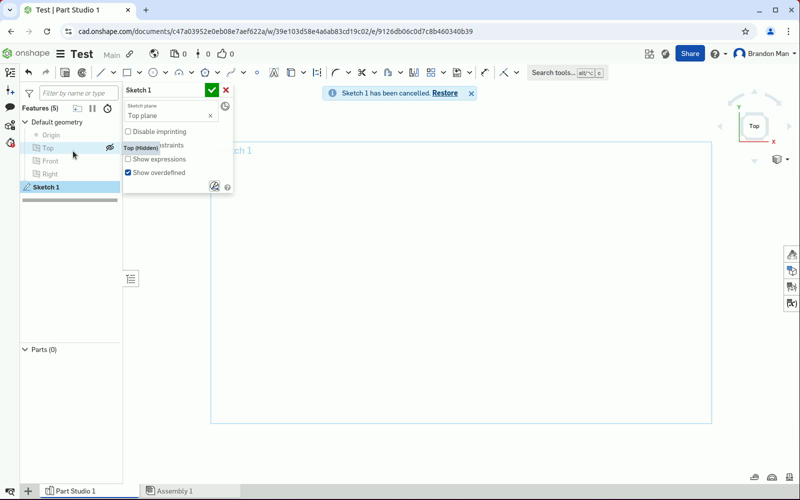
mouse_move(73, 352)
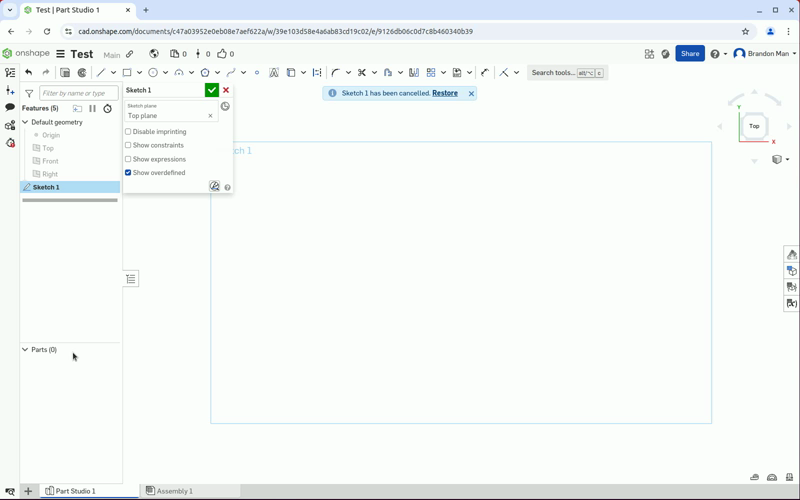
key(y)
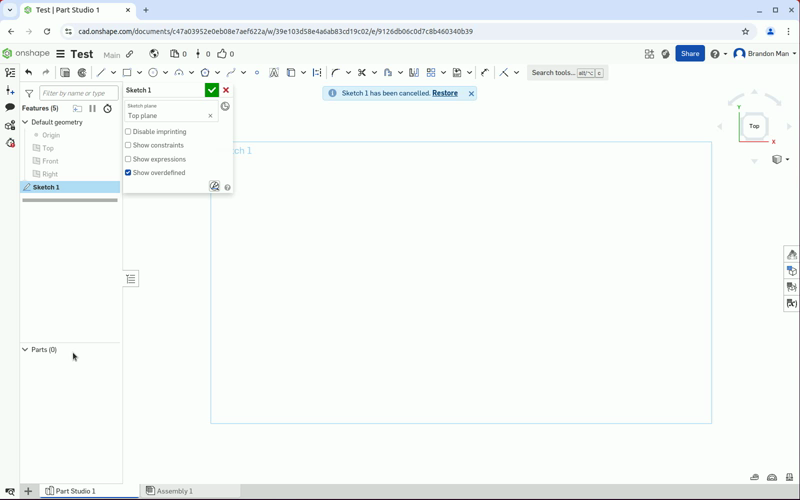
key(l)
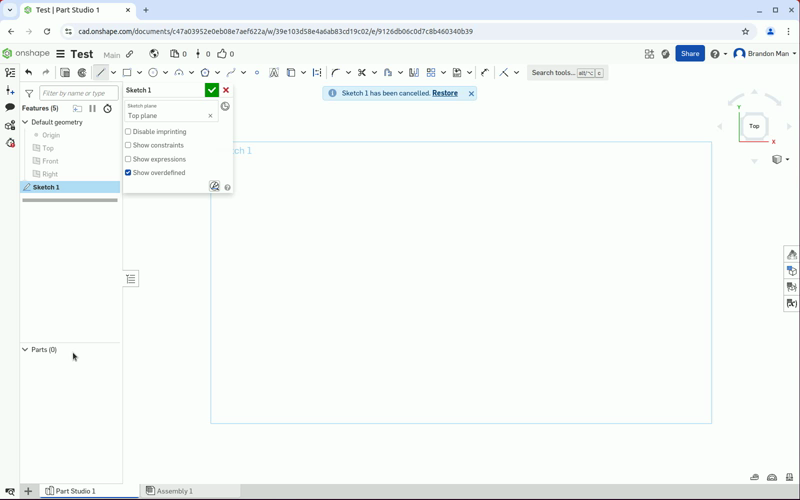
key_down(shift)
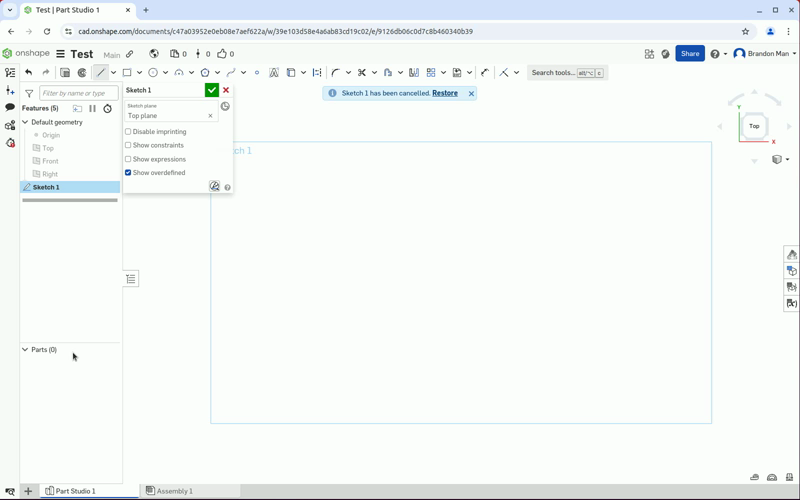
mouse_move(348, 282)
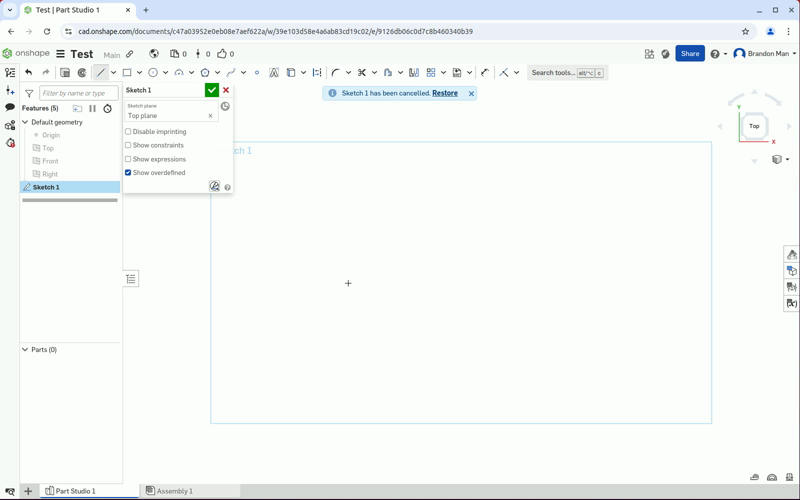
click(348, 282)
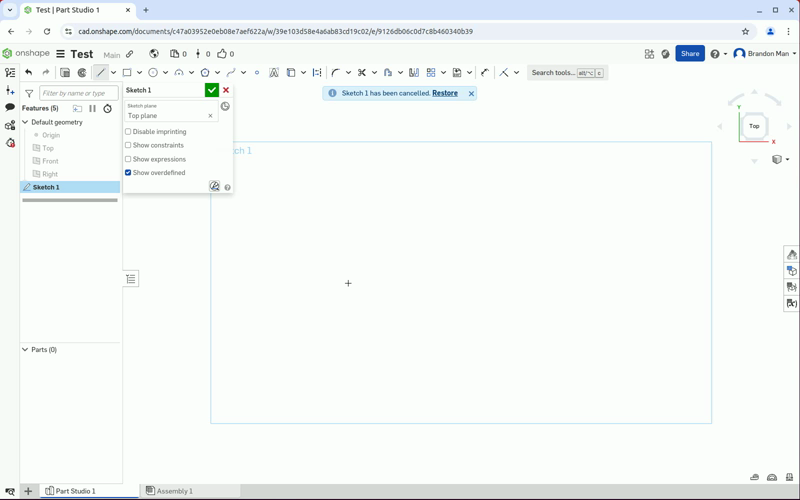
key_up(shift)
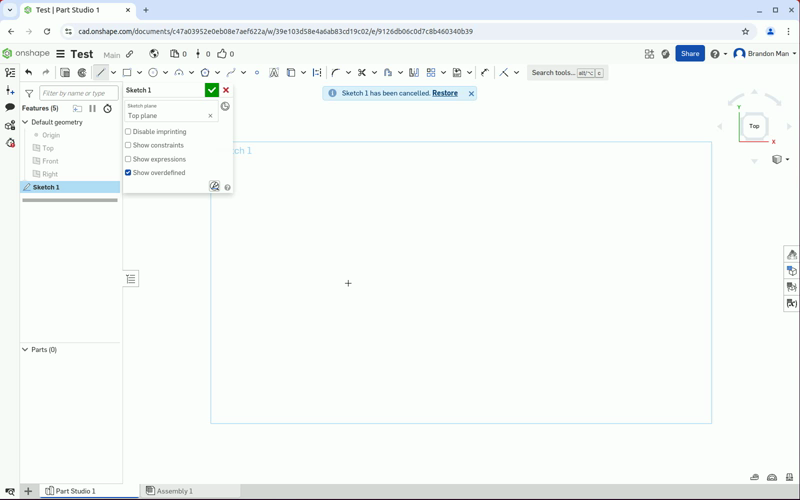
key_down(shift)
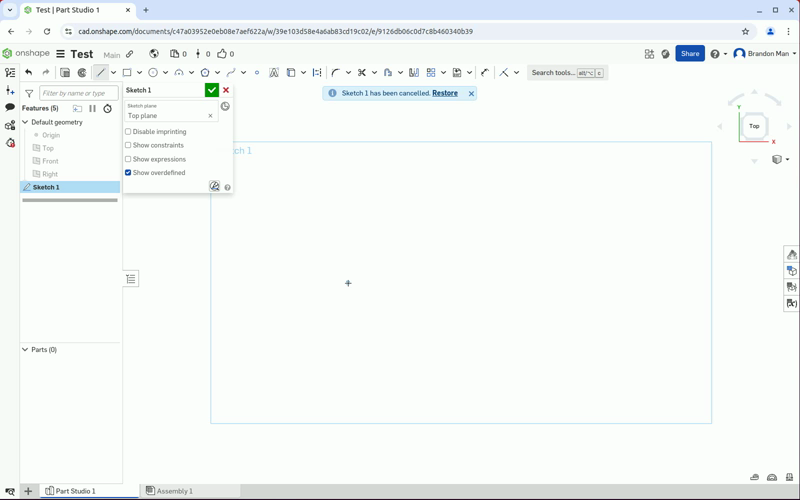
mouse_move(460, 282)
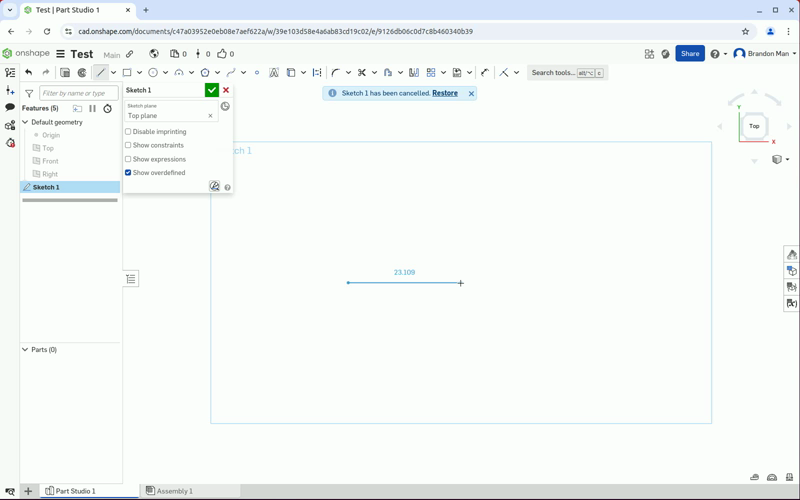
click(460, 282)
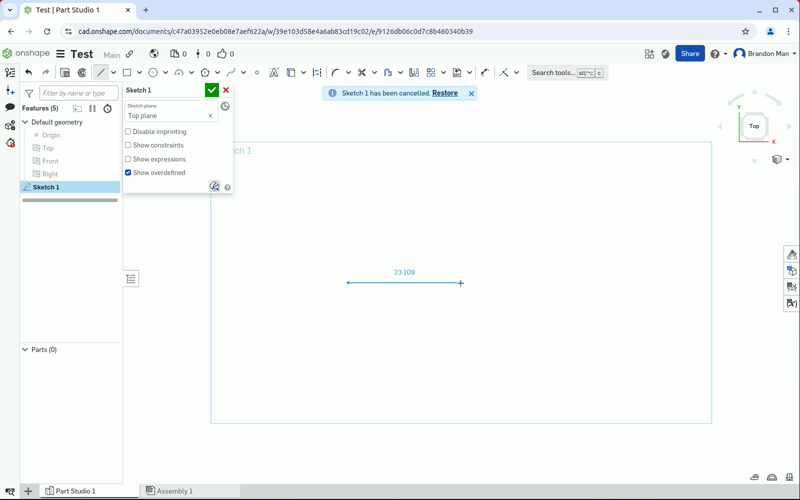
key_up(shift)
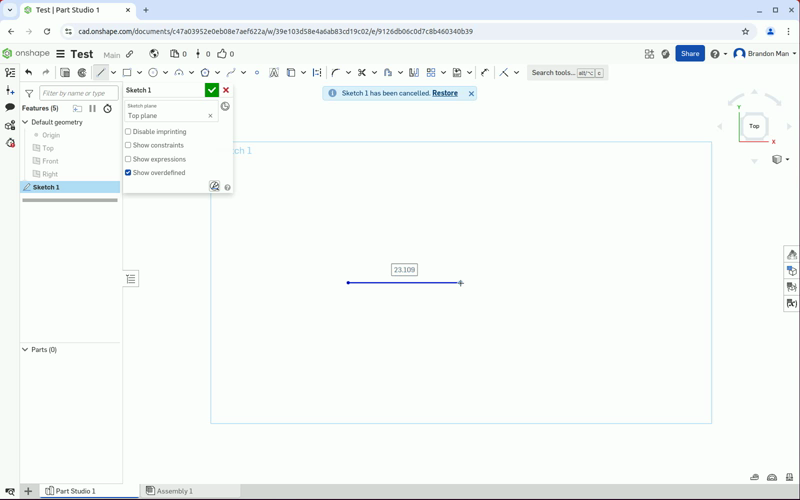
key_down(shift)
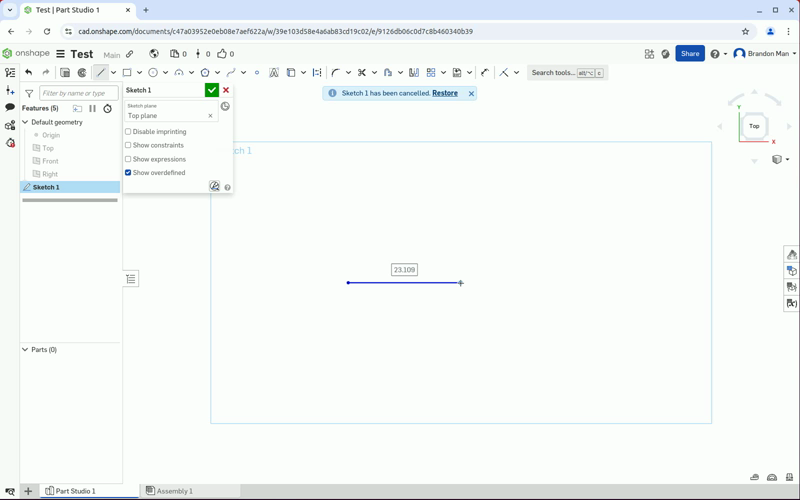
mouse_move(460, 208)
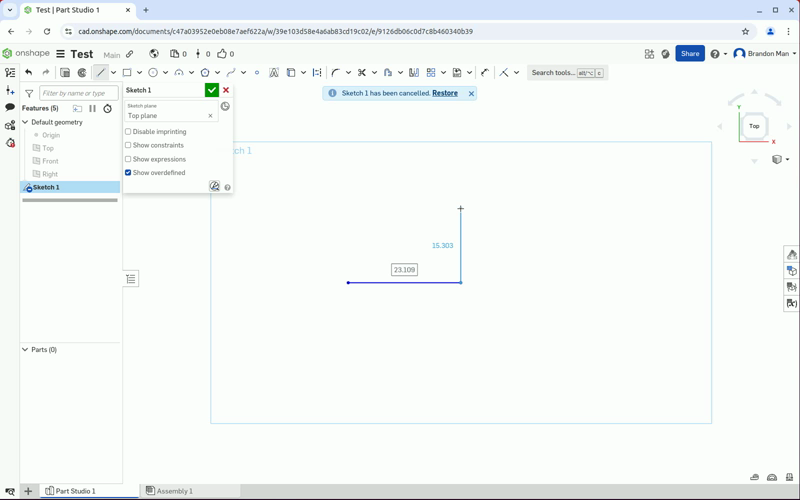
click(460, 208)
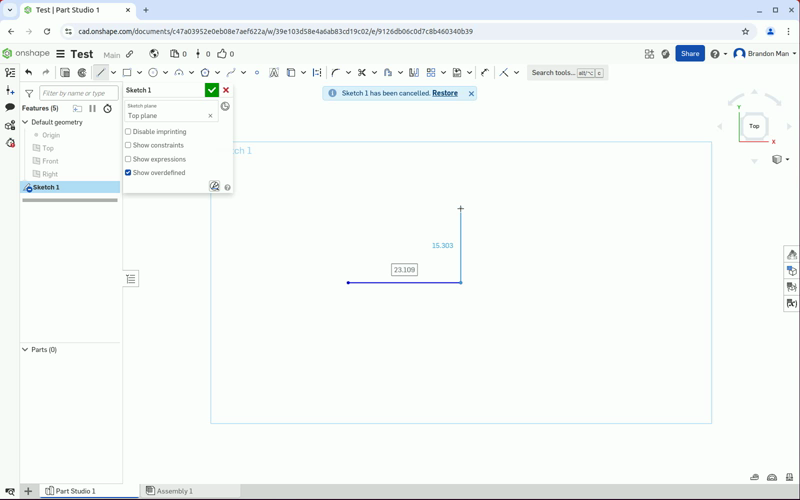
key_up(shift)
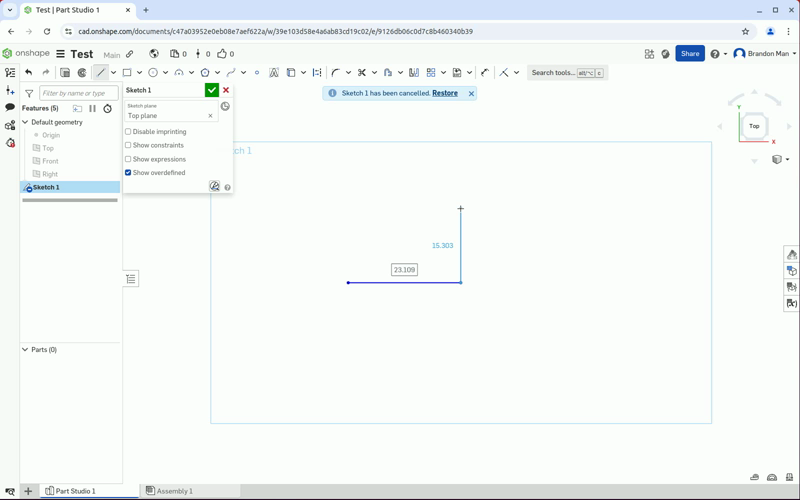
key_down(shift)
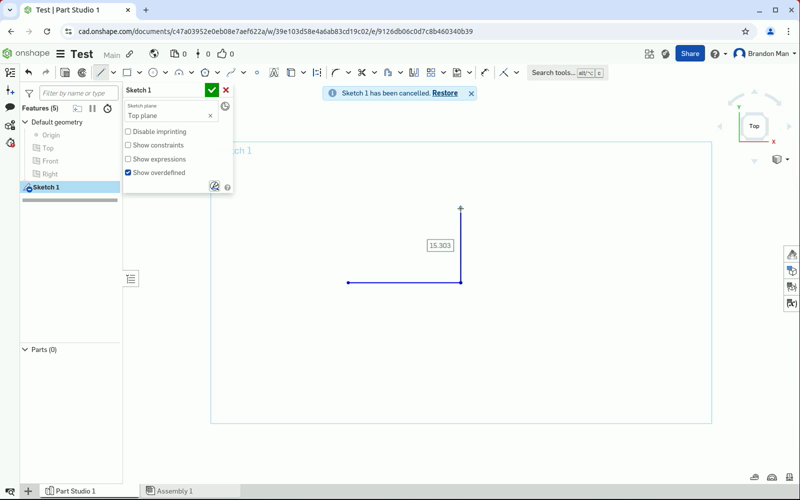
mouse_move(348, 208)
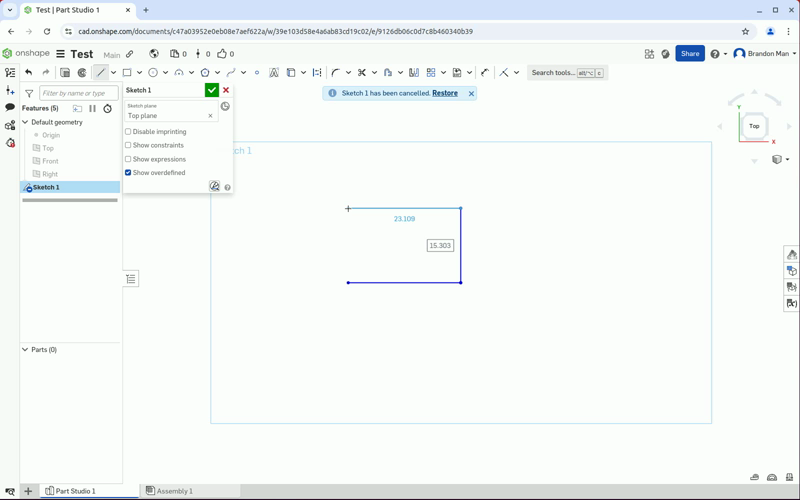
click(348, 208)
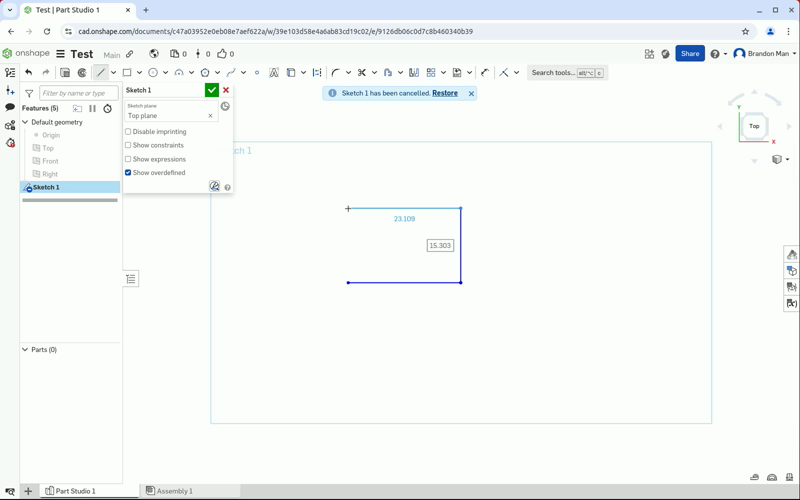
key_up(shift)
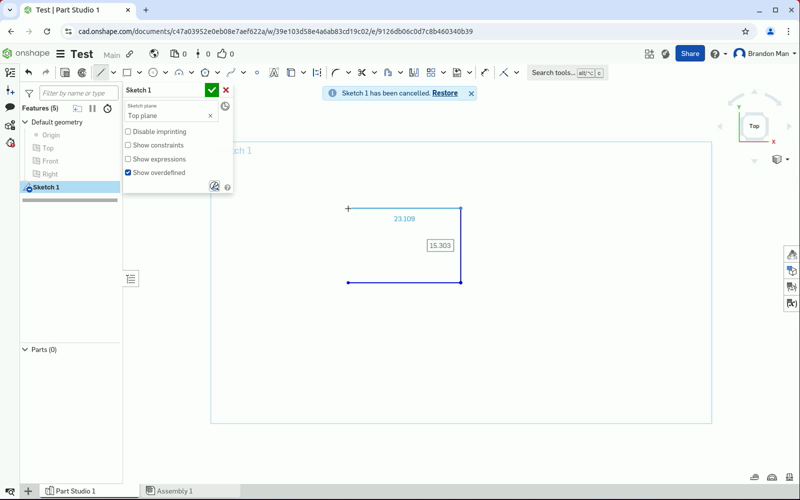
key_down(shift)
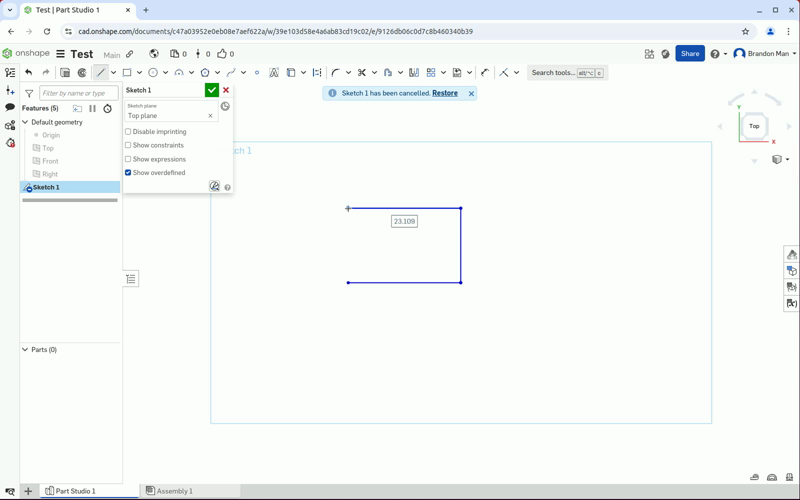
mouse_move(348, 282)
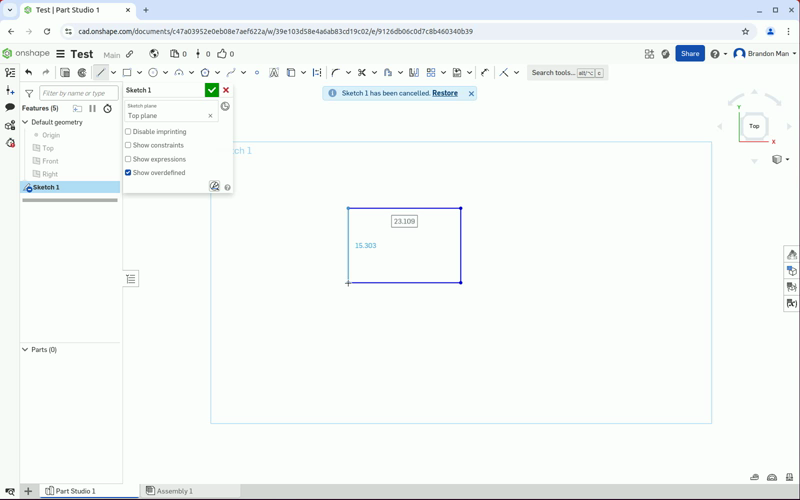
key_up(shift)
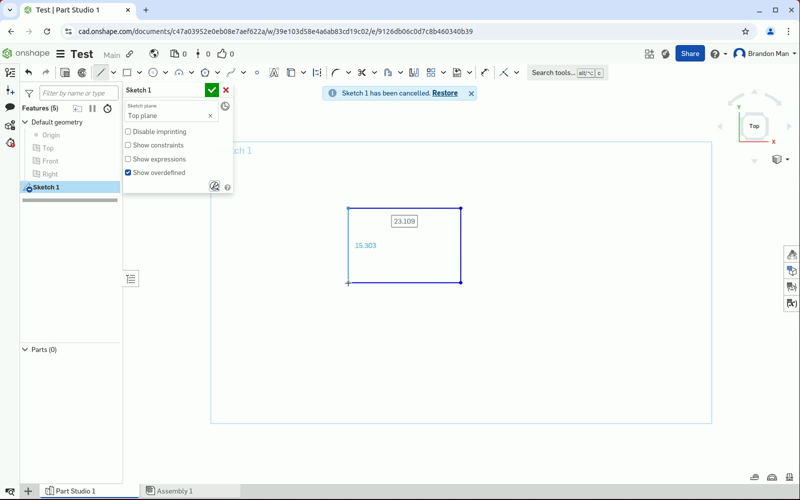
click(348, 282)
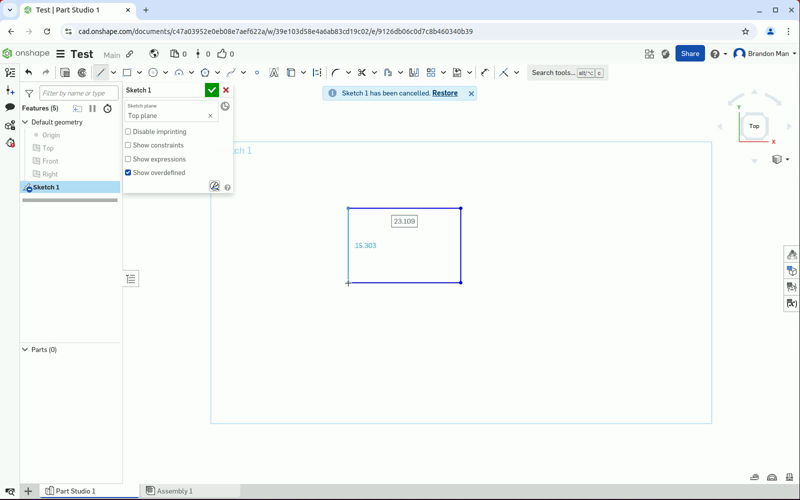
key(esc)
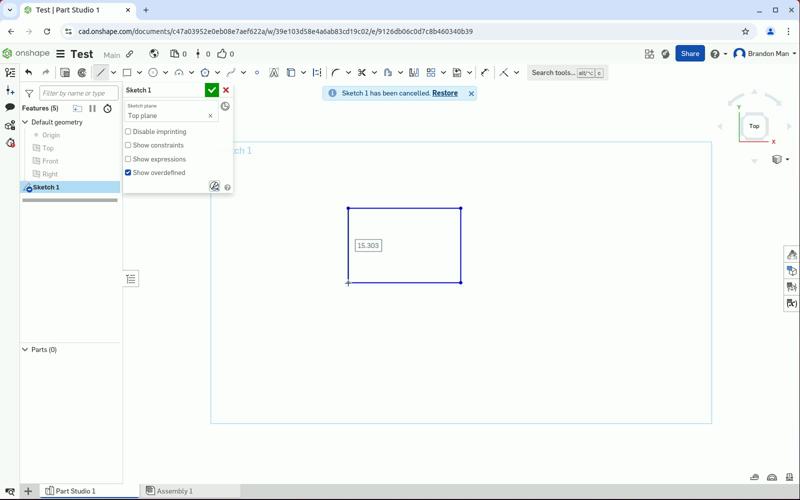
mouse_move(399, 225)
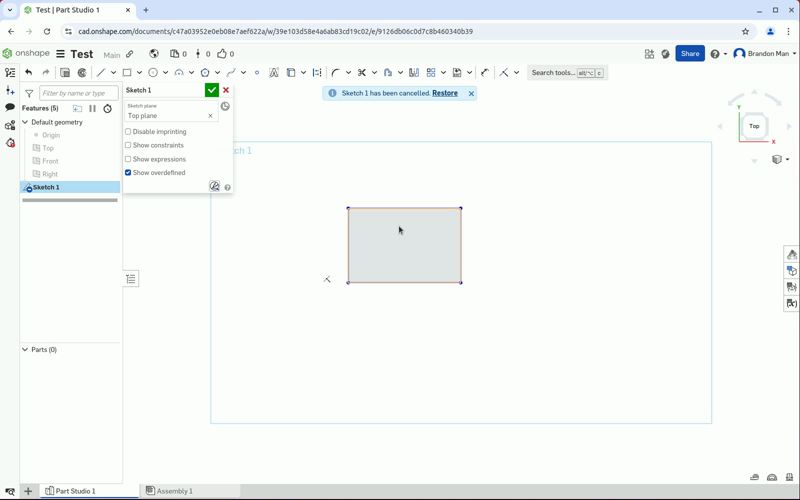
click(399, 225)
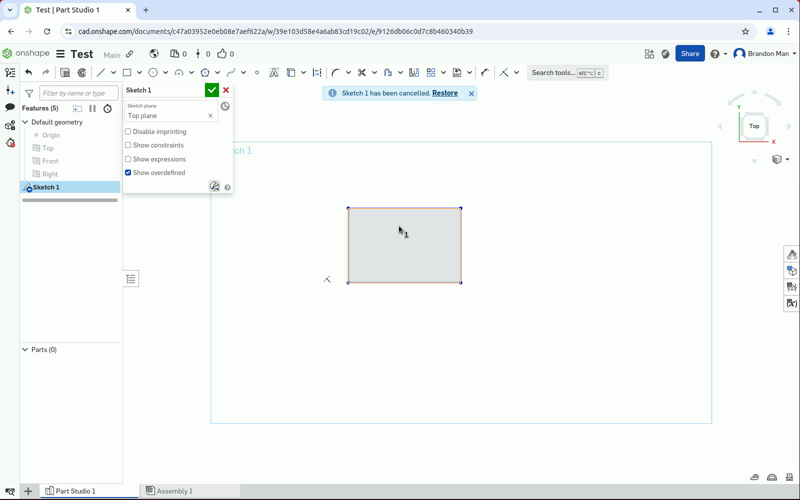
mouse_move(73, 352)
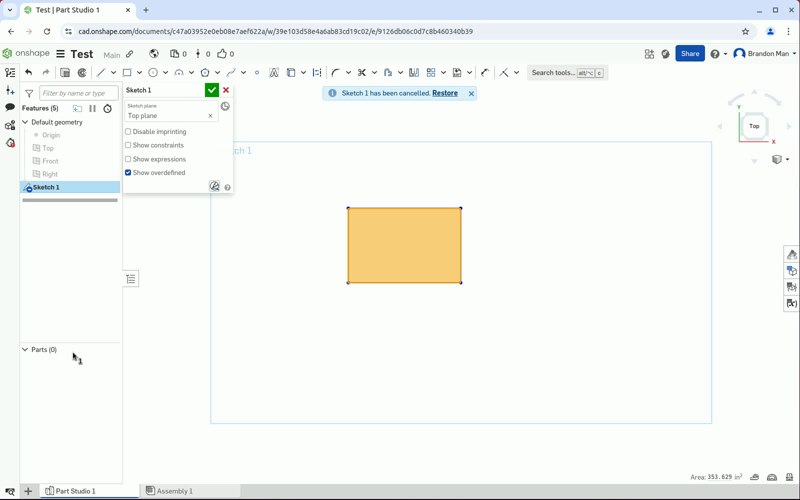
key(shift+y)
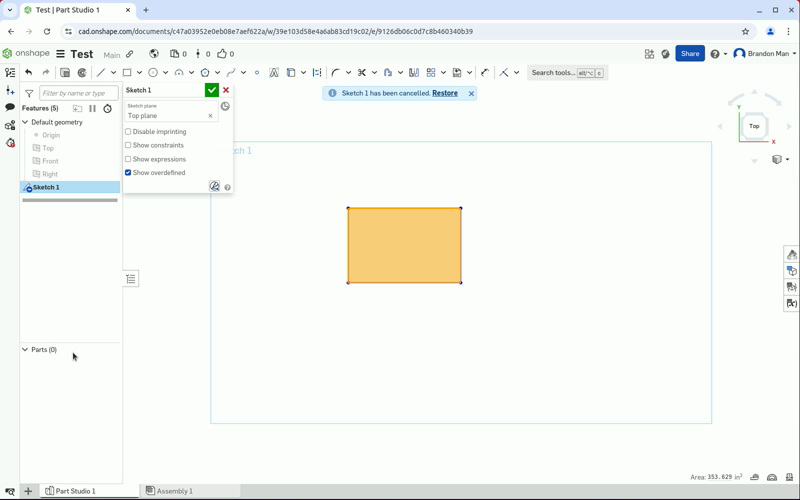
key(shift+e)
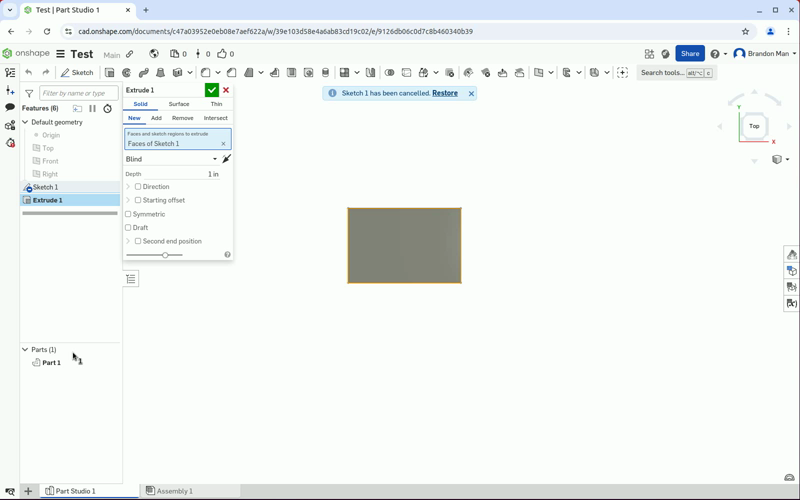
mouse_move(143, 106)
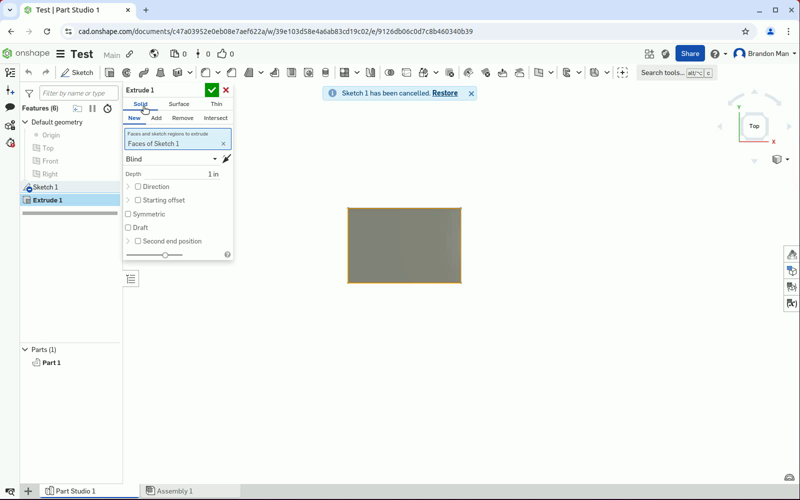
click(143, 106)
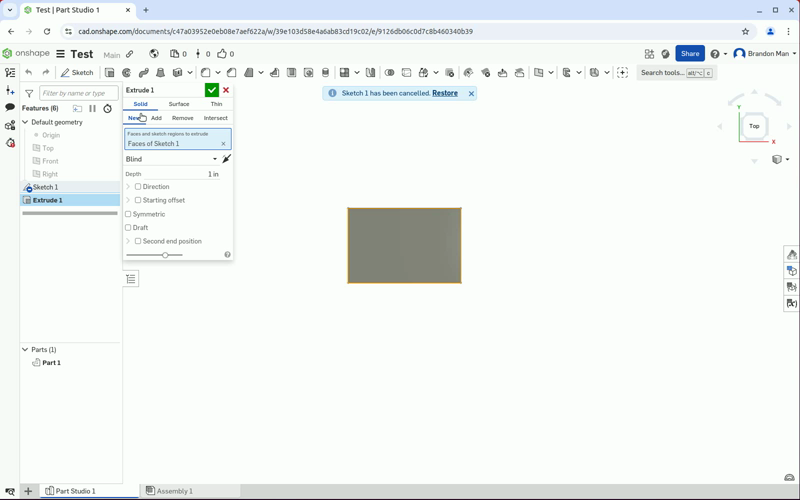
mouse_move(137, 120)
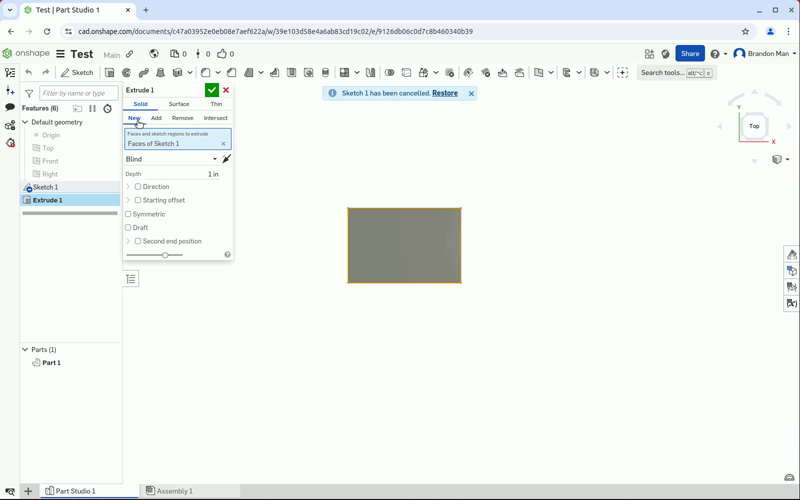
click(137, 120)
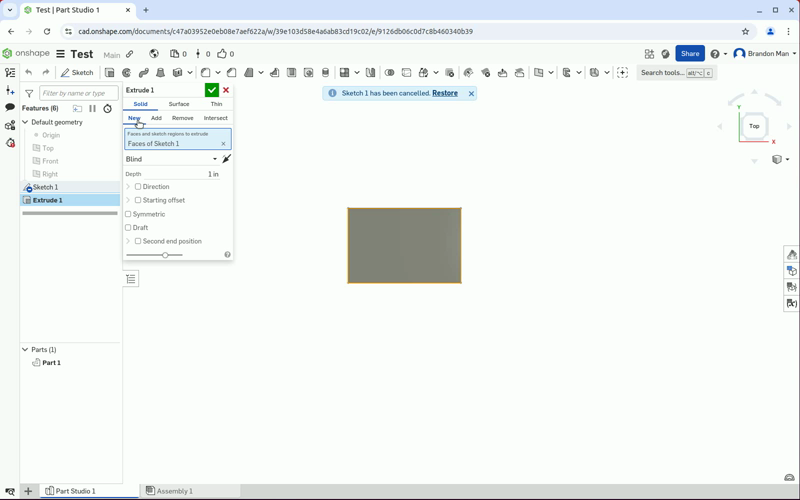
key(tab, 4)
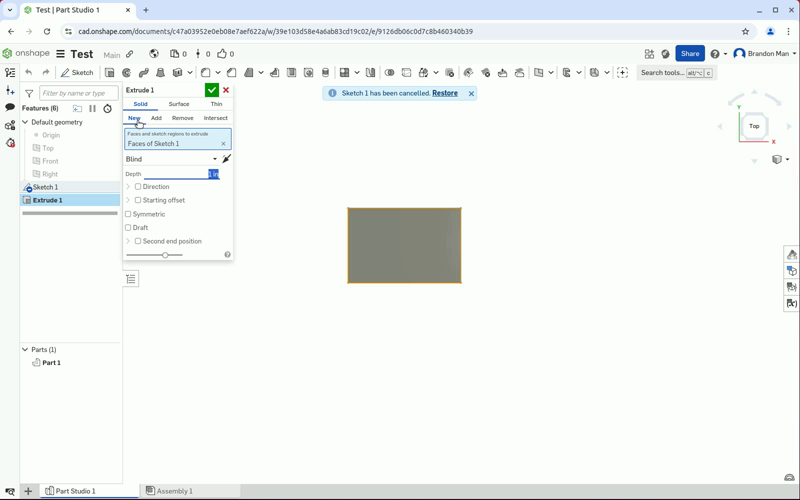
text(9.147)
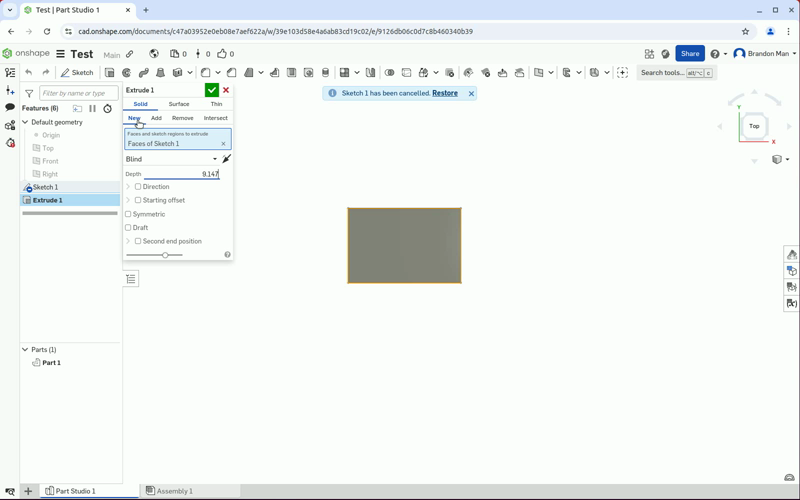
key(enter)
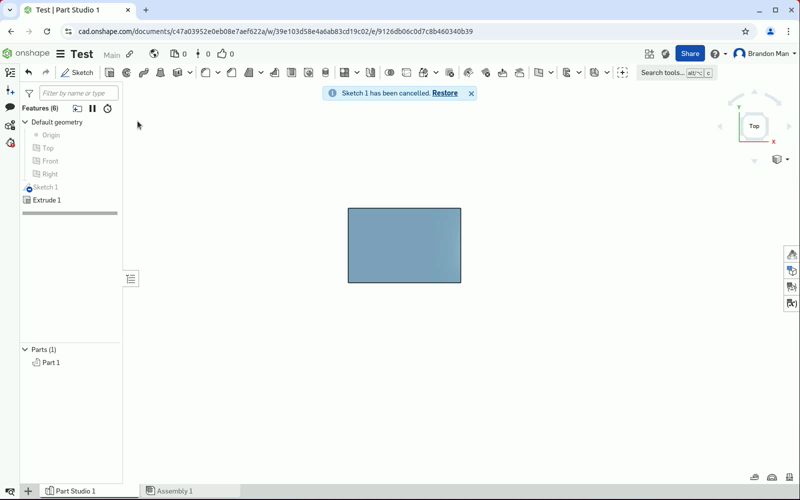
key(shift+h)
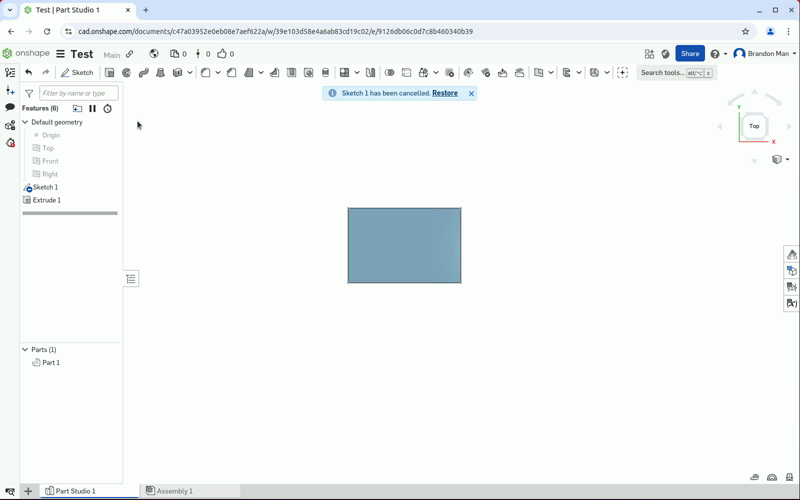
key(shift+h)
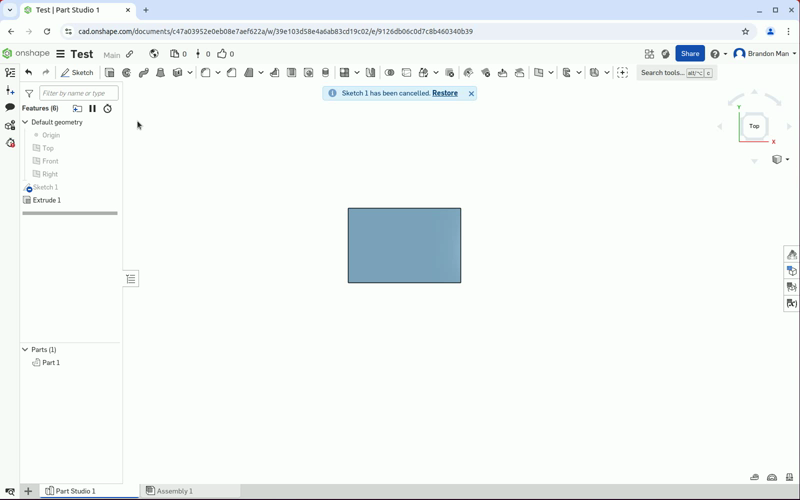
mouse_move(73, 189)
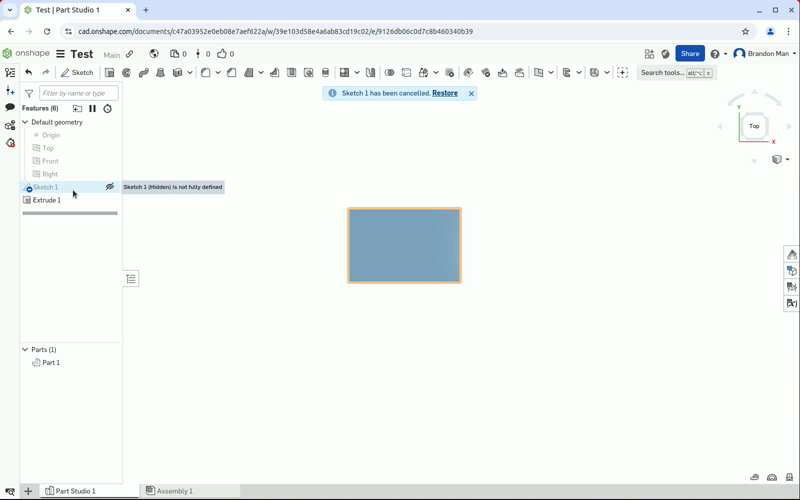
click(73, 189)
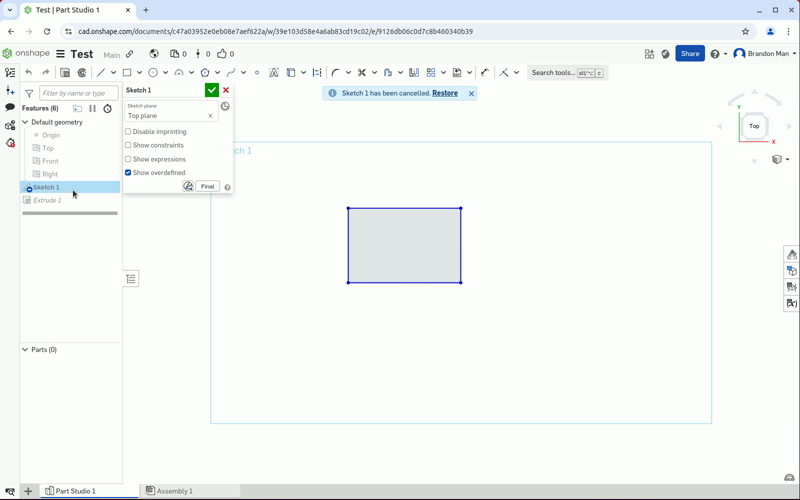
mouse_move(229, 92)
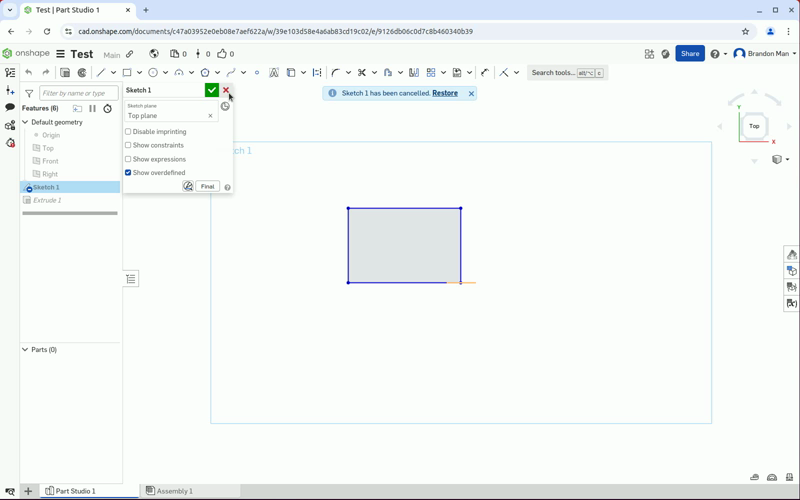
click(229, 92)
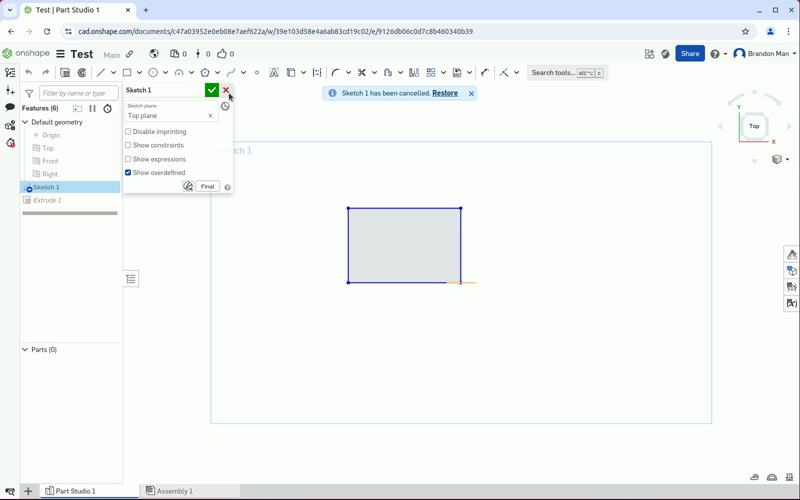
key(shift+s)
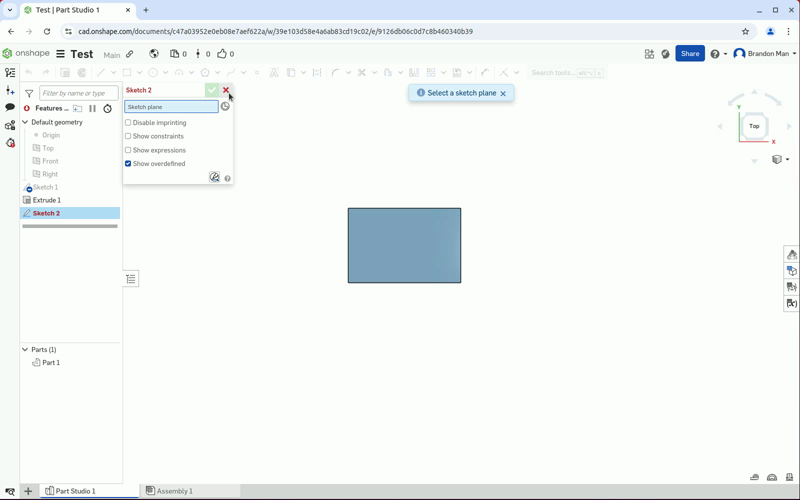
mouse_move(73, 150)
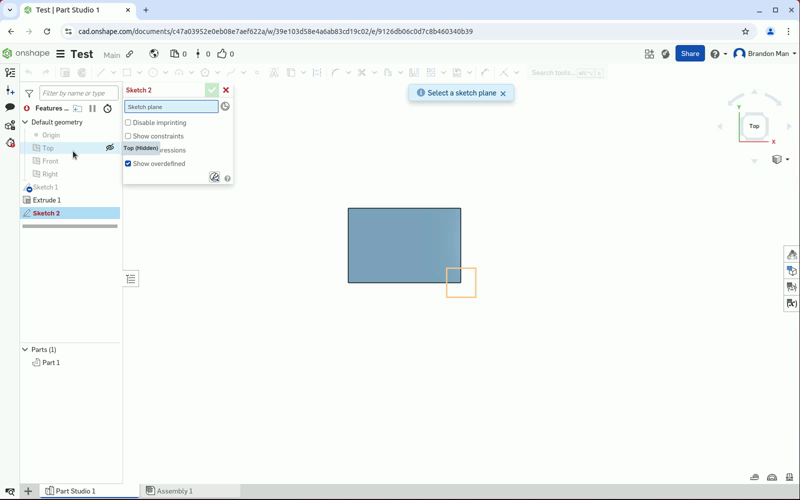
click(73, 150)
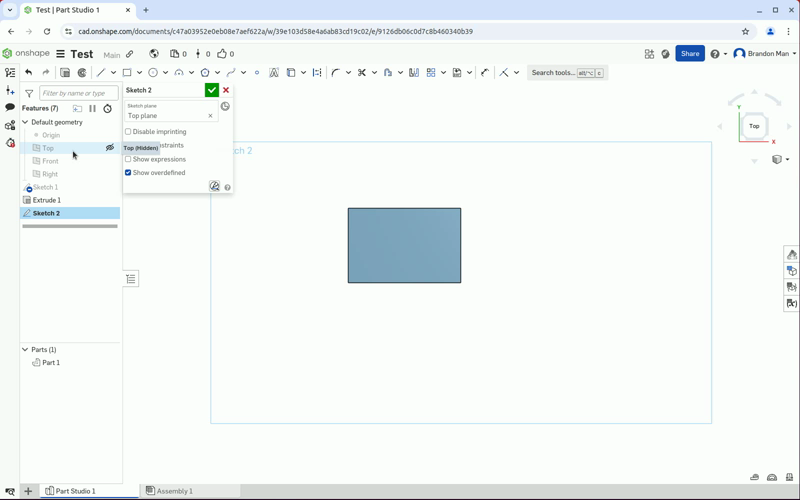
mouse_move(73, 352)
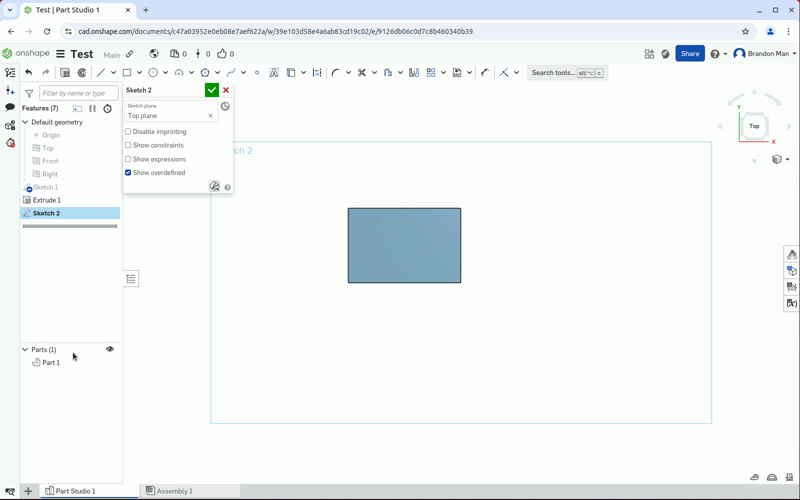
key(y)
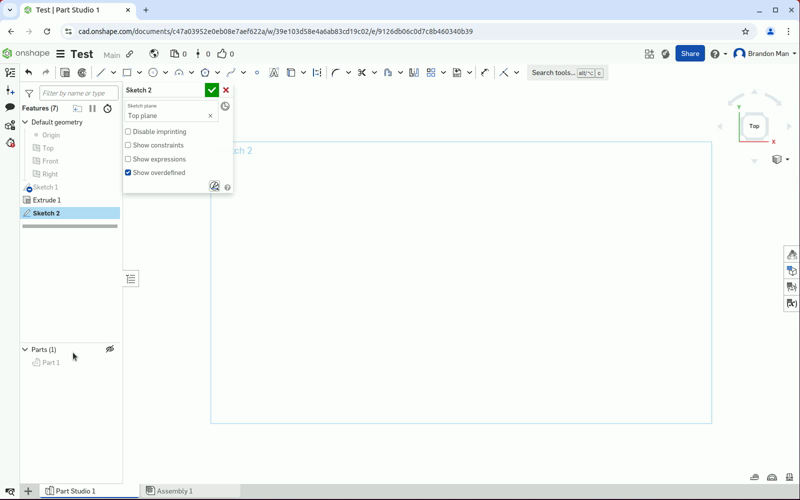
key(c)
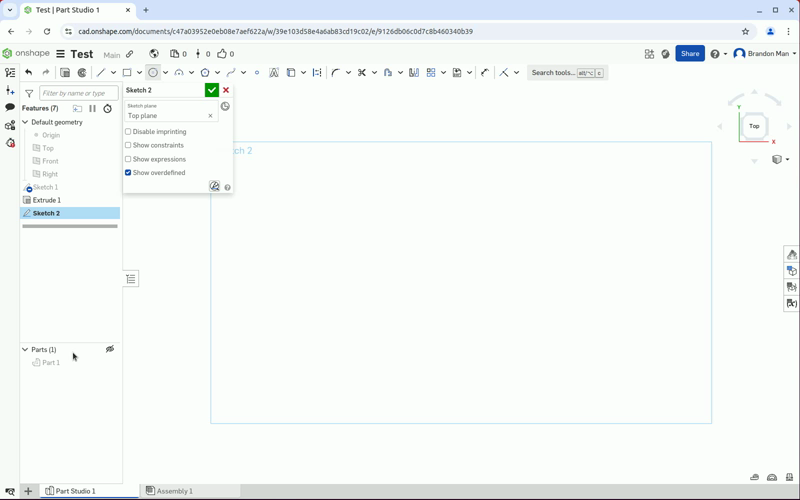
key_down(shift)
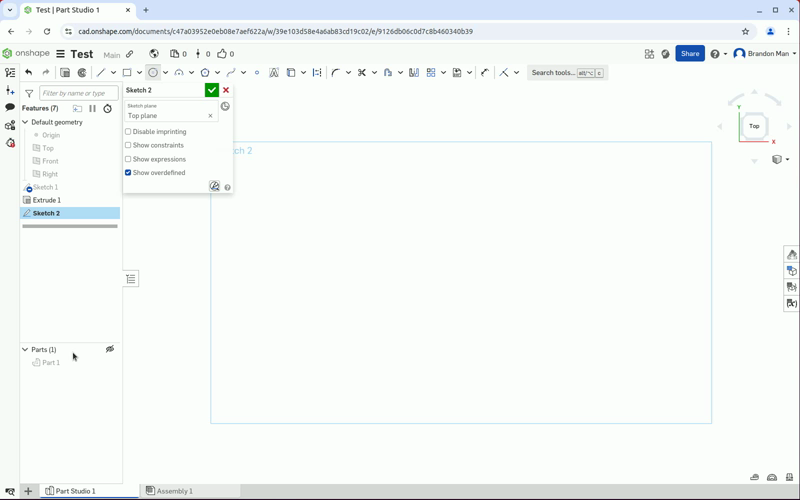
mouse_move(442, 225)
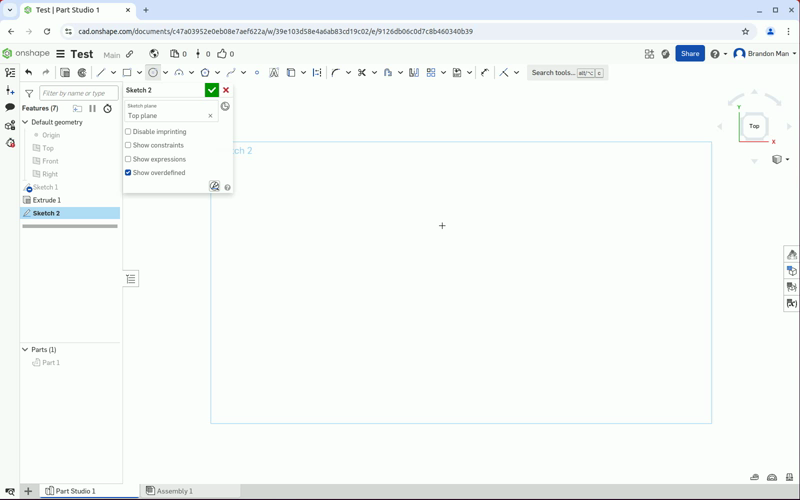
click(442, 225)
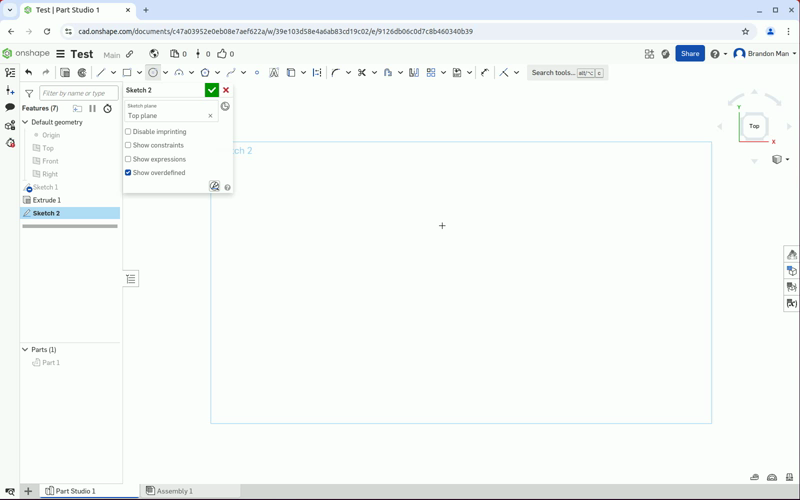
key_up(shift)
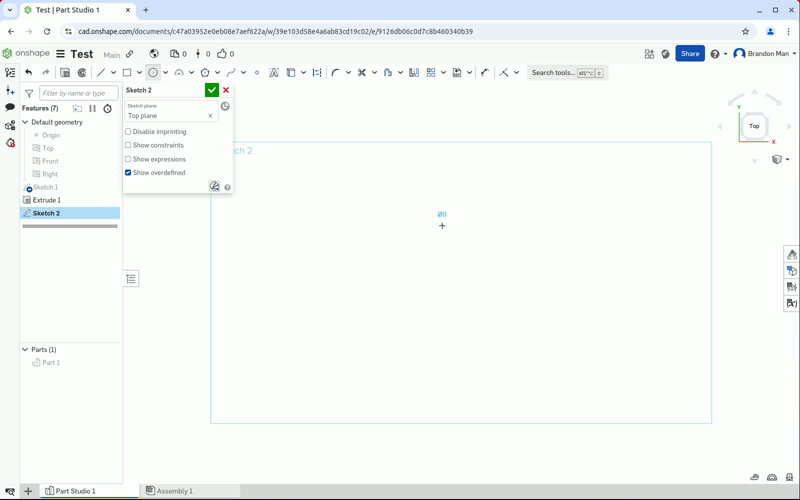
mouse_move(453, 225)
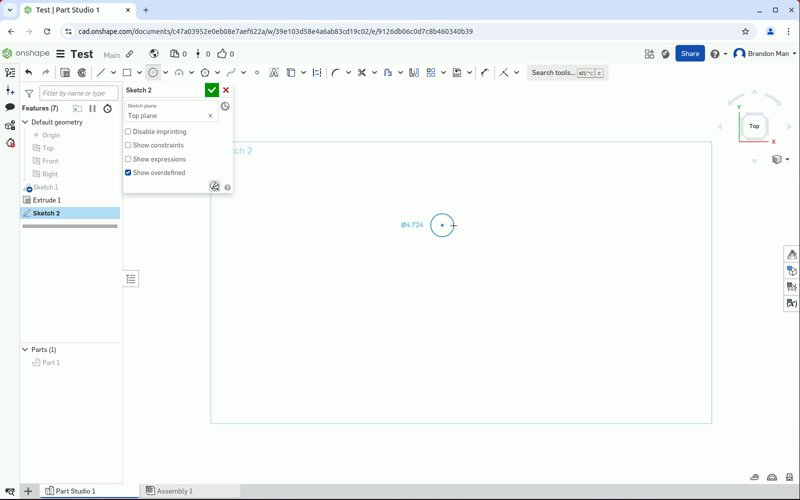
click(453, 225)
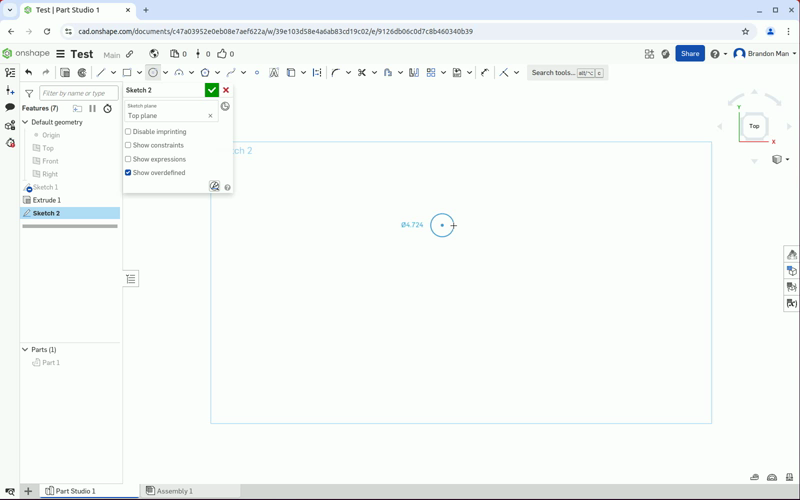
key(esc)
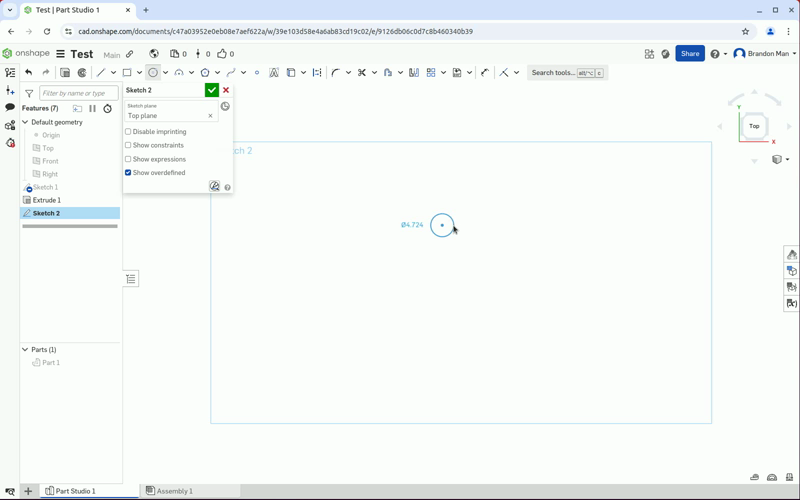
mouse_move(442, 233)
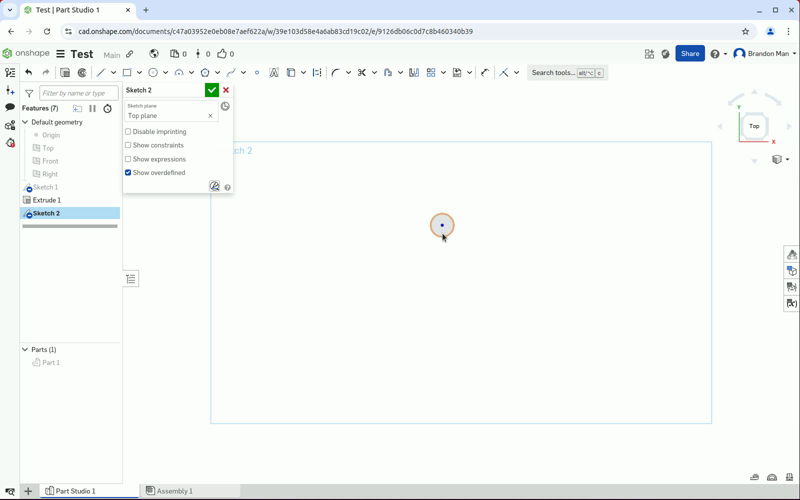
scroll(6)
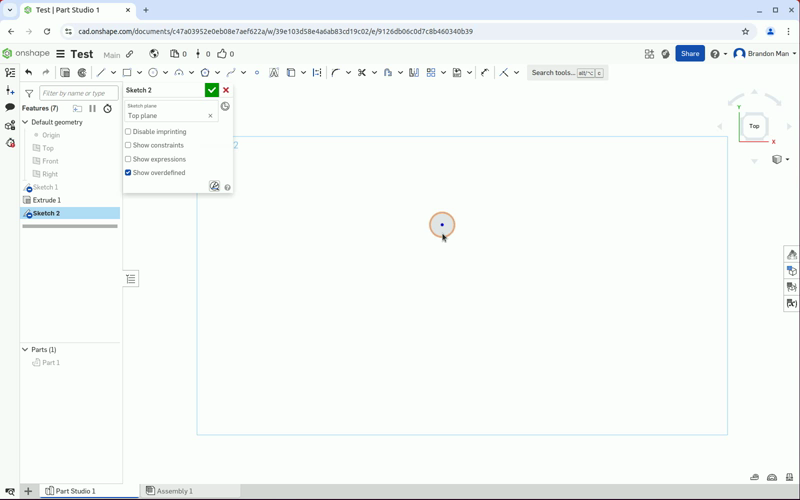
scroll(6)
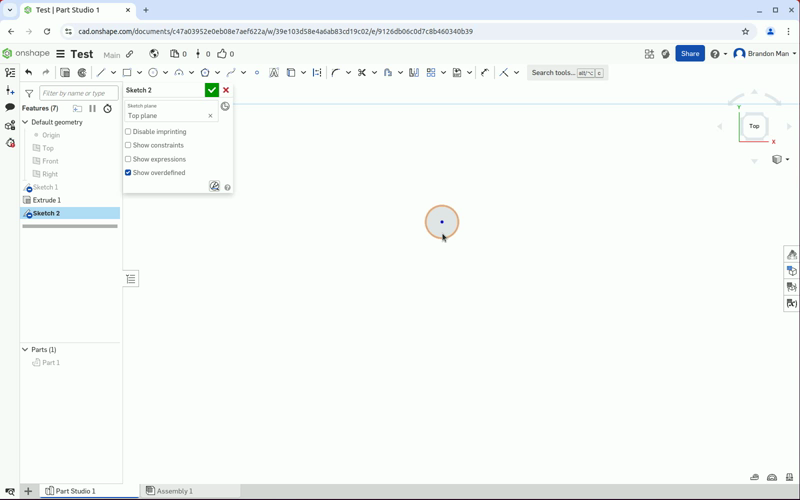
scroll(6)
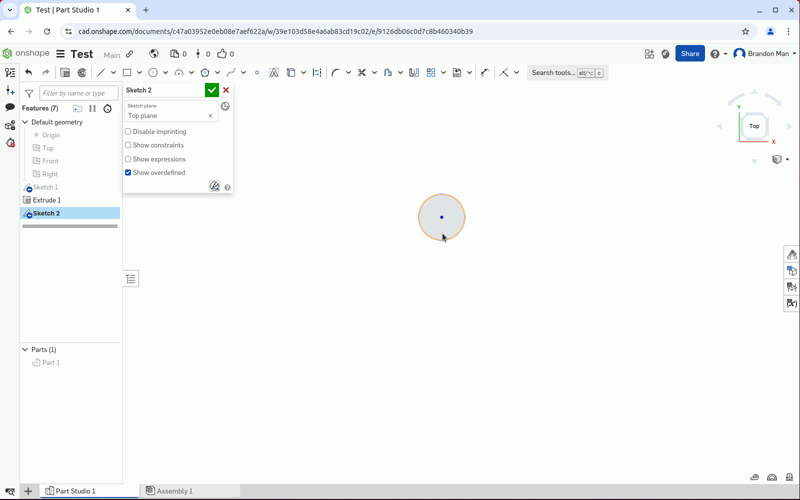
scroll(6)
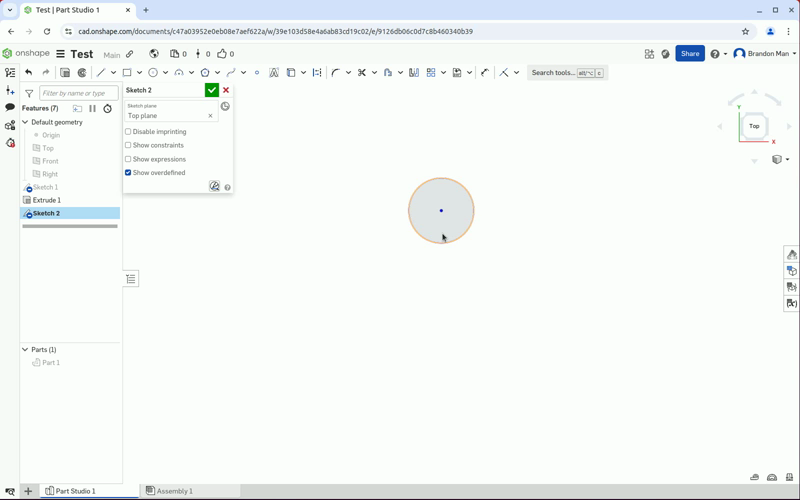
scroll(6)
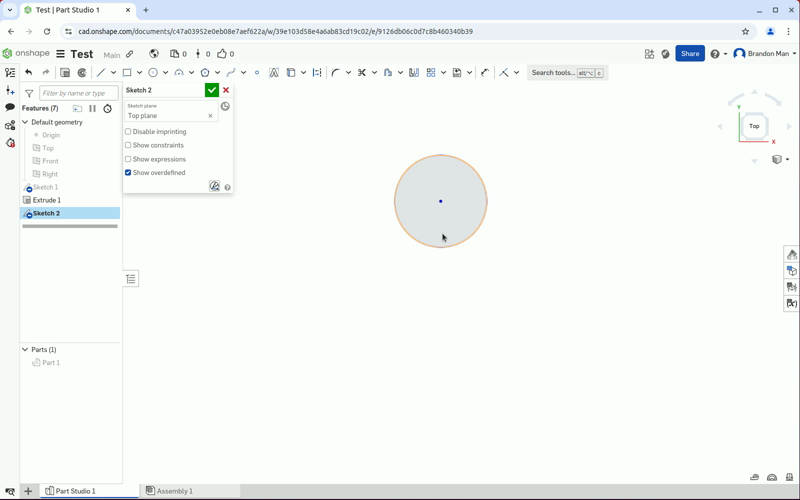
scroll(6)
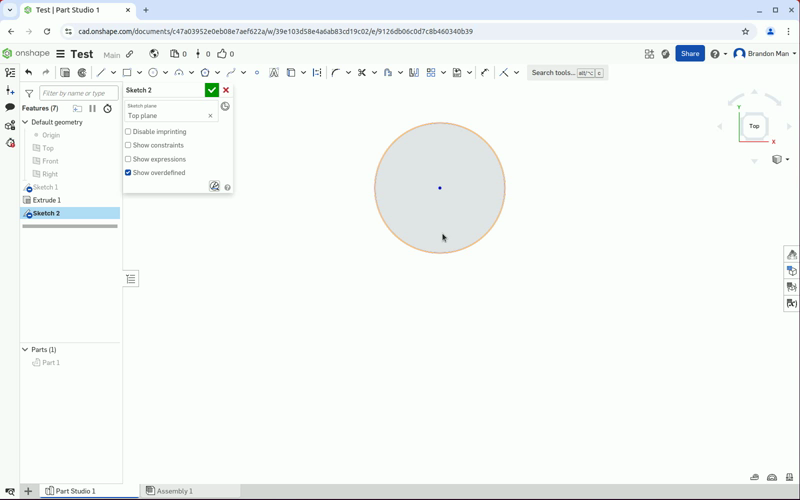
scroll(6)
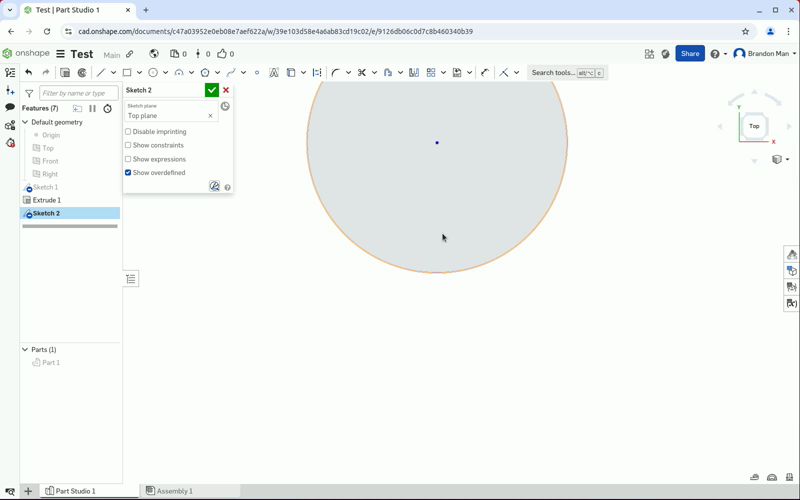
click(442, 233)
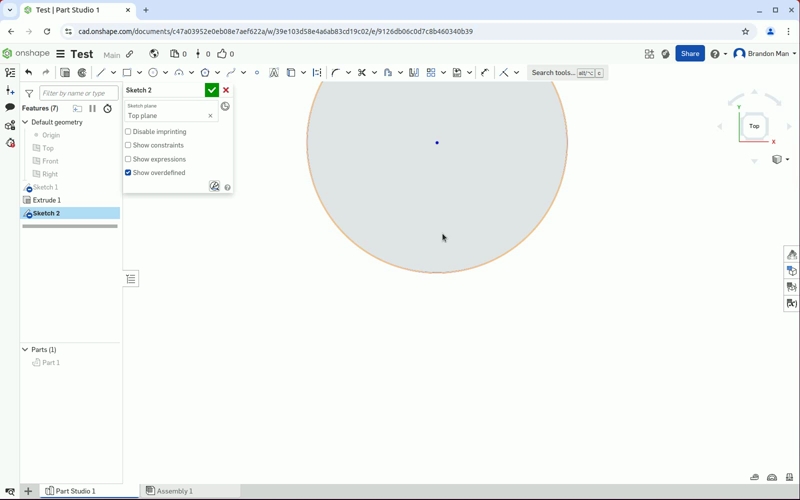
scroll(-6)
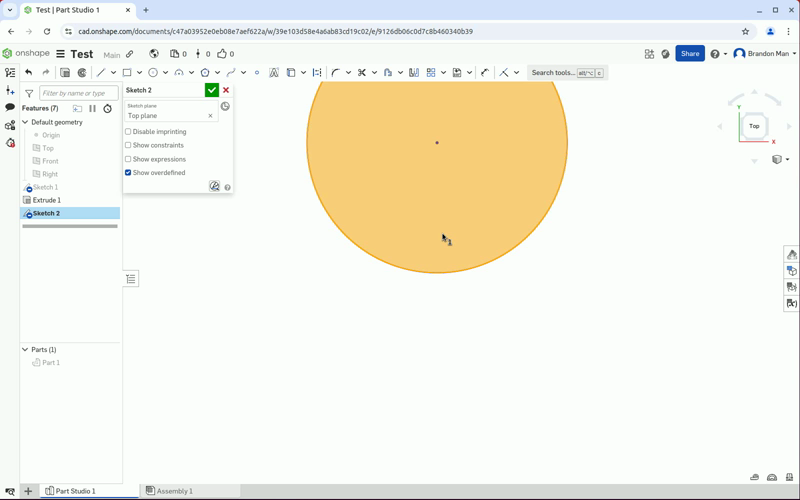
scroll(-6)
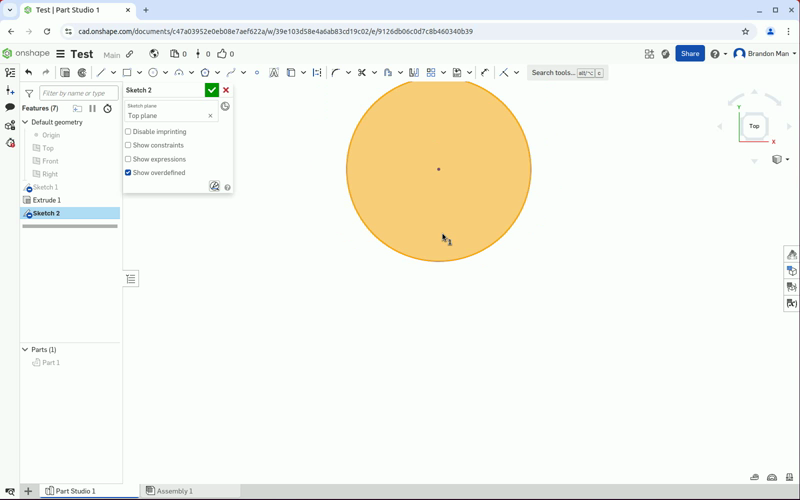
scroll(-6)
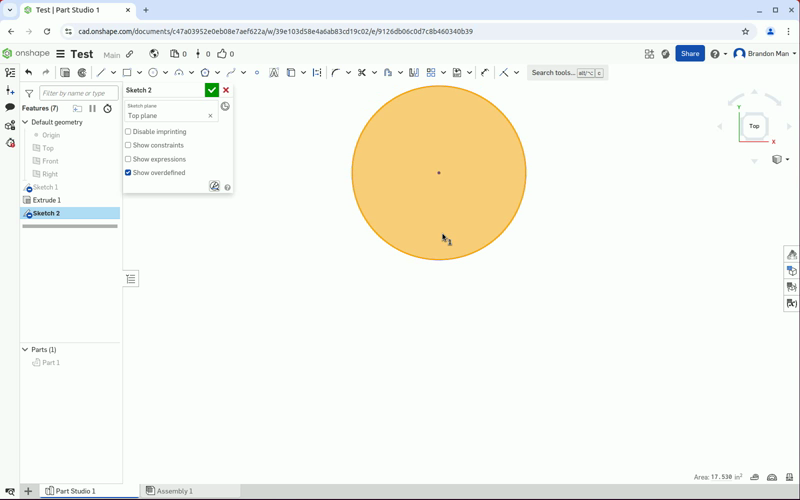
scroll(-6)
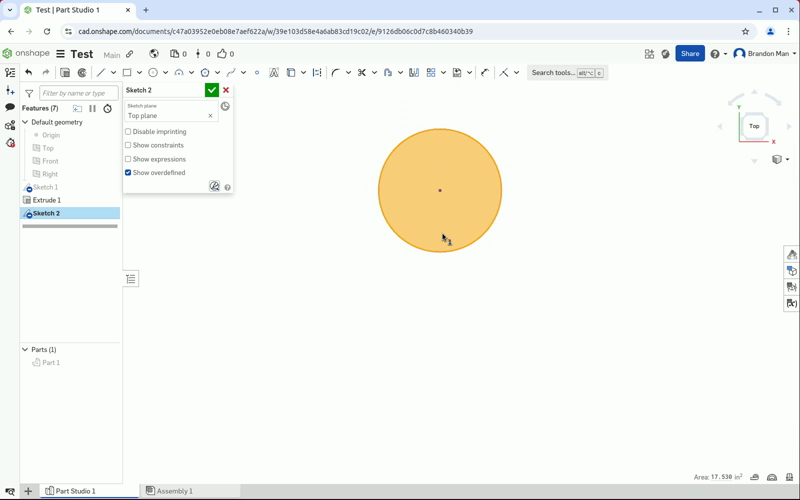
scroll(-6)
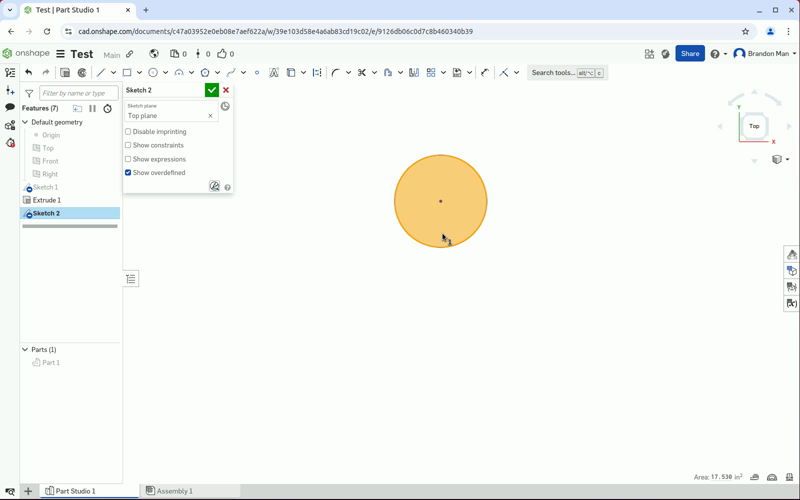
scroll(-6)
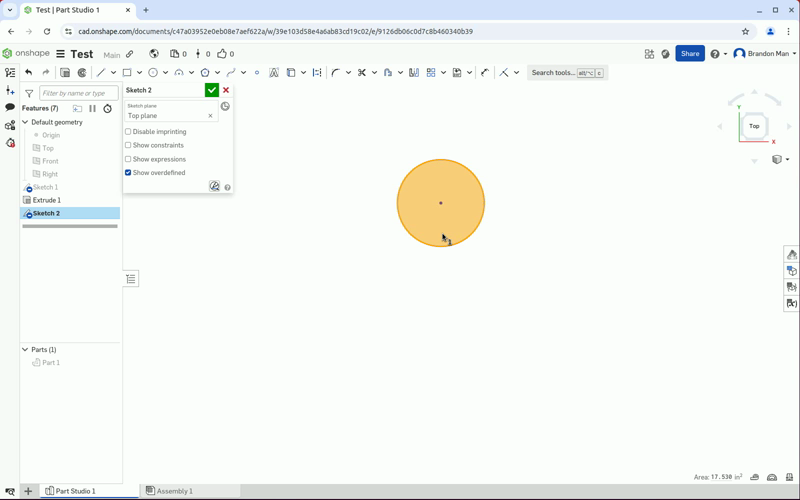
scroll(-6)
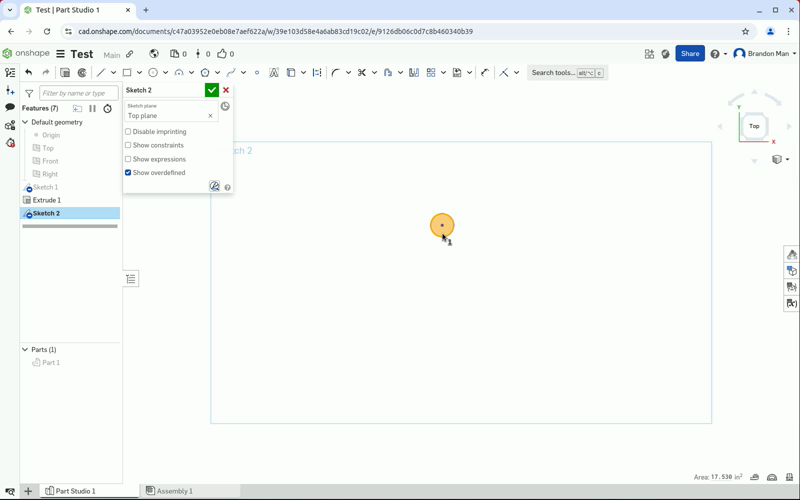
mouse_move(73, 352)
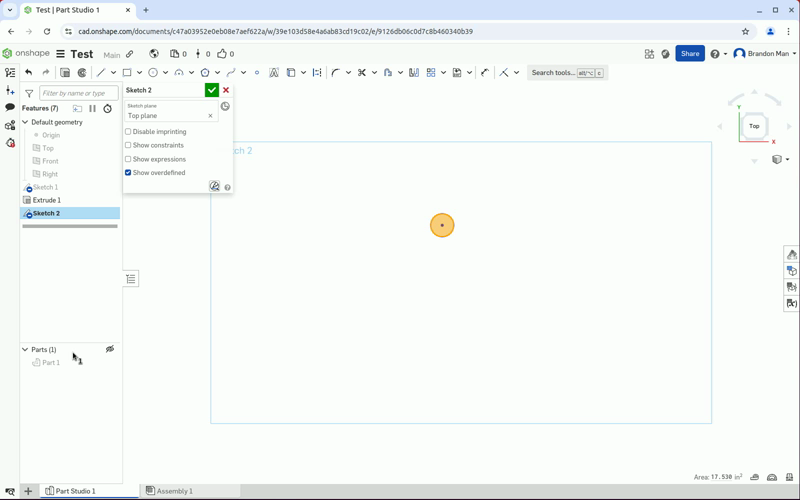
key(shift+y)
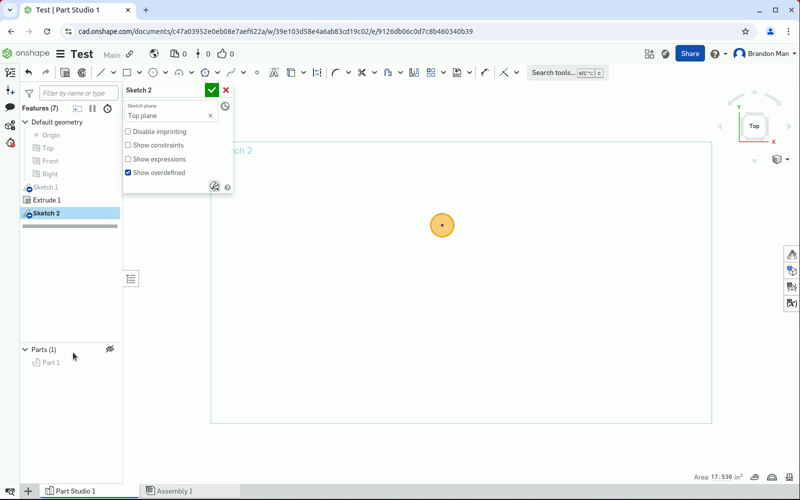
key(shift+e)
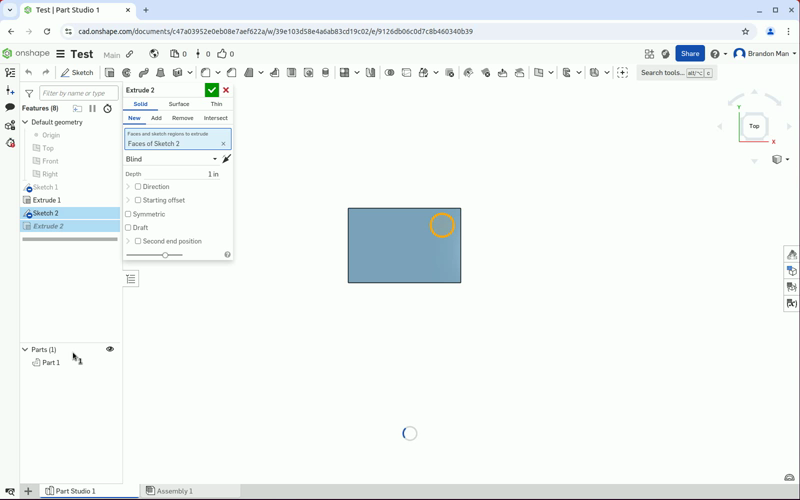
mouse_move(143, 106)
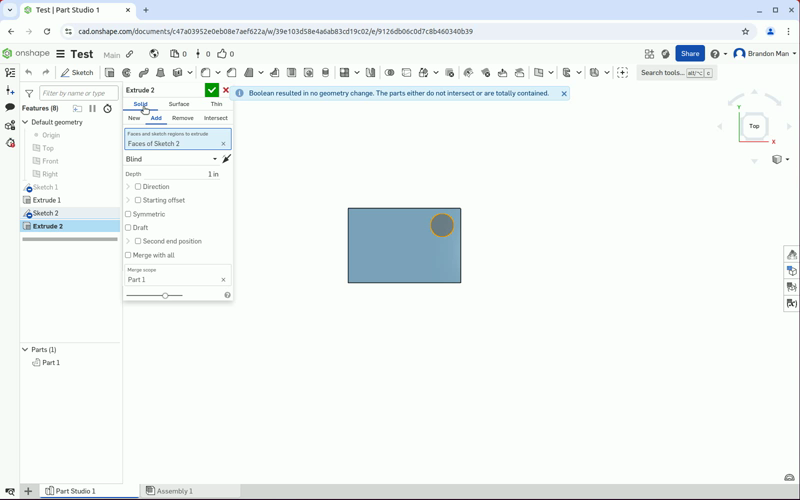
click(143, 106)
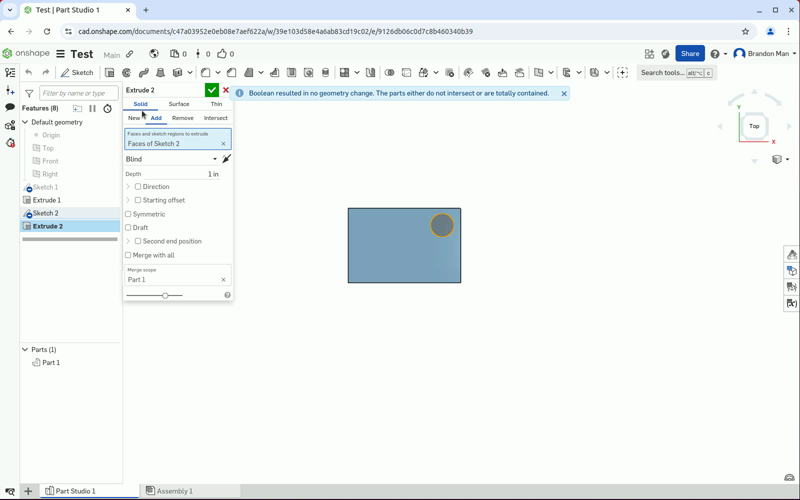
mouse_move(137, 120)
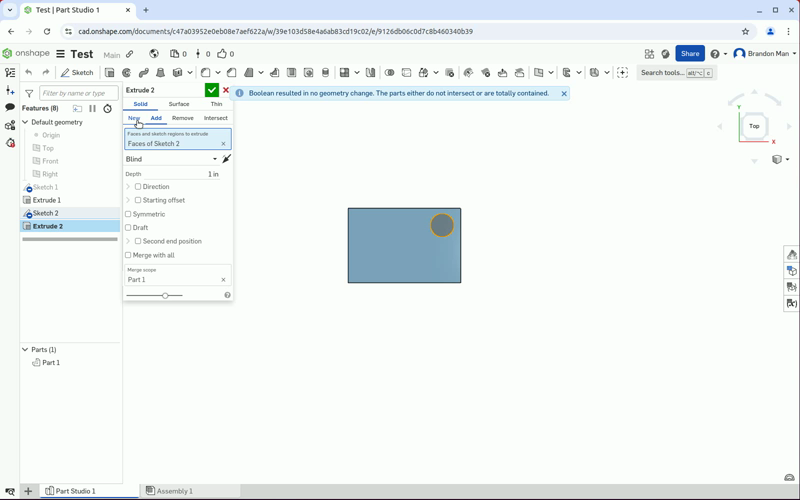
click(137, 120)
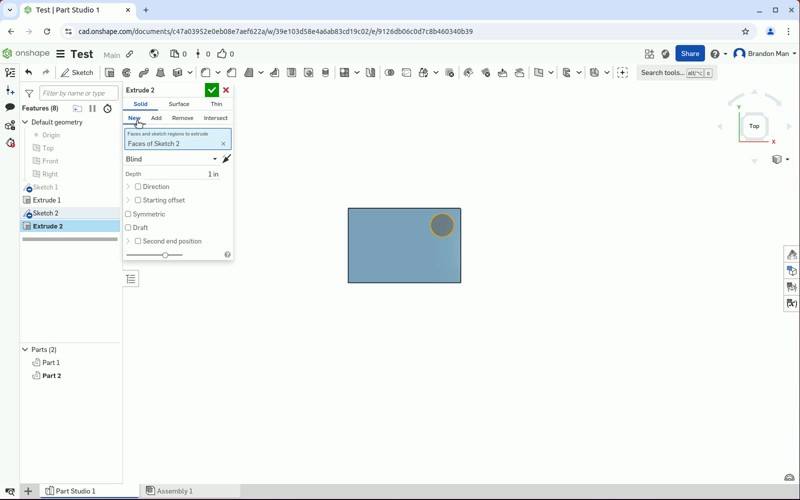
key(tab, 4)
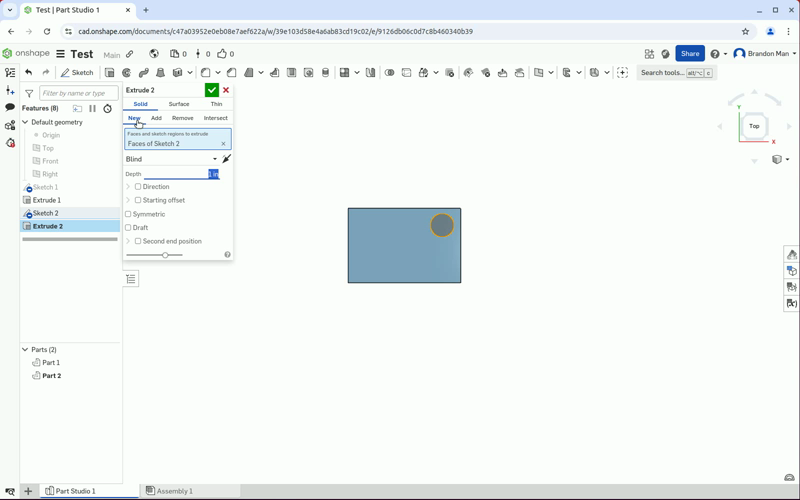
text(1.685)
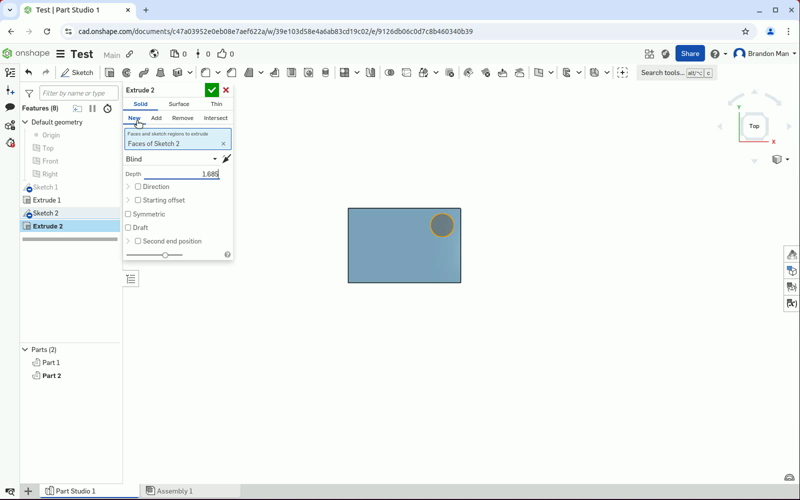
key(enter)
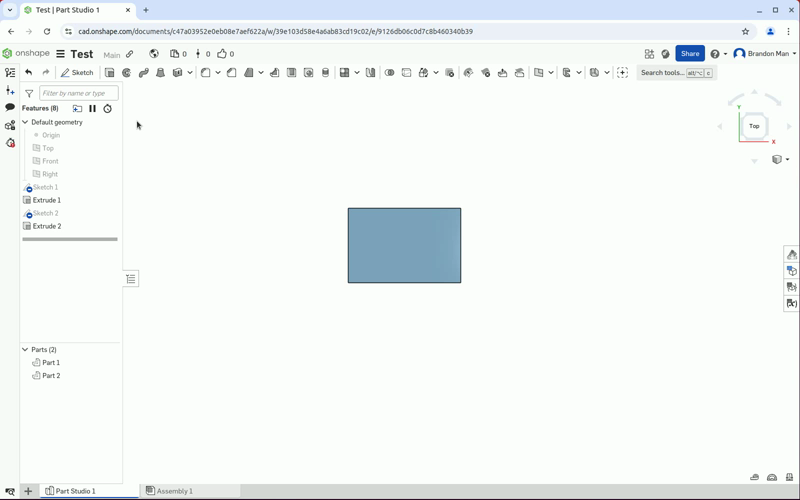
key(shift+h)
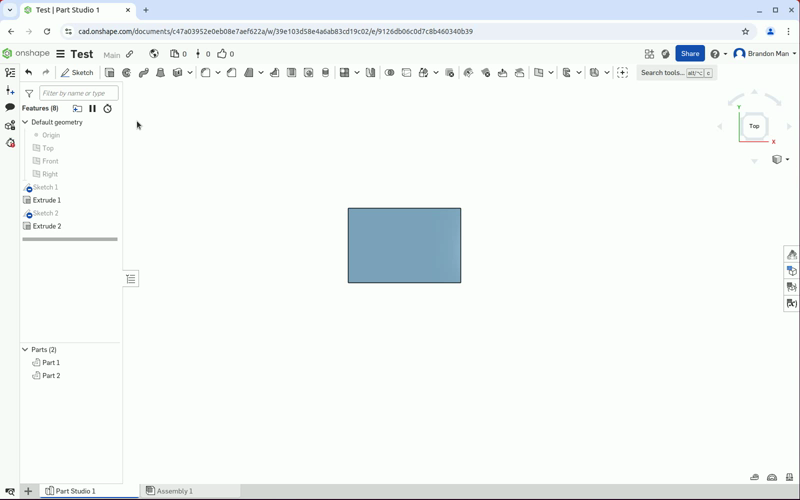
key(shift+h)
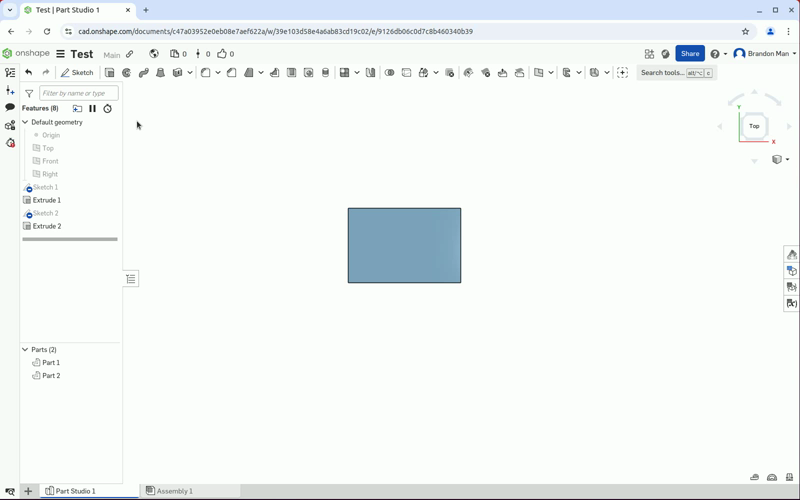
mouse_move(73, 189)
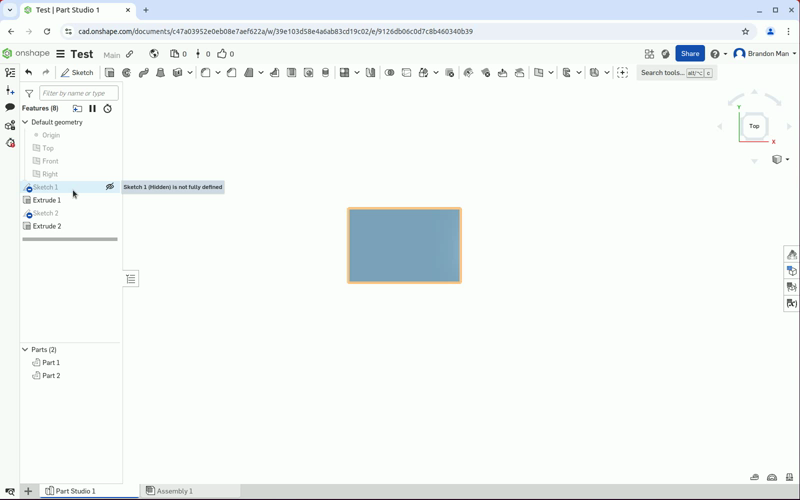
click(73, 189)
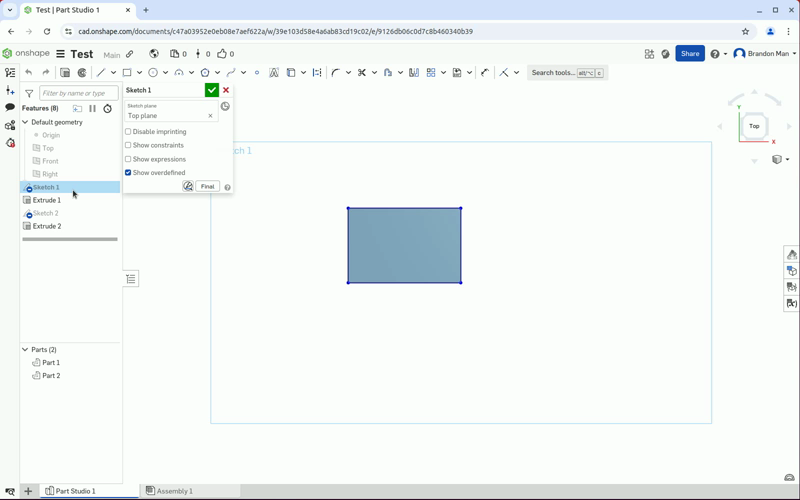
mouse_move(229, 92)
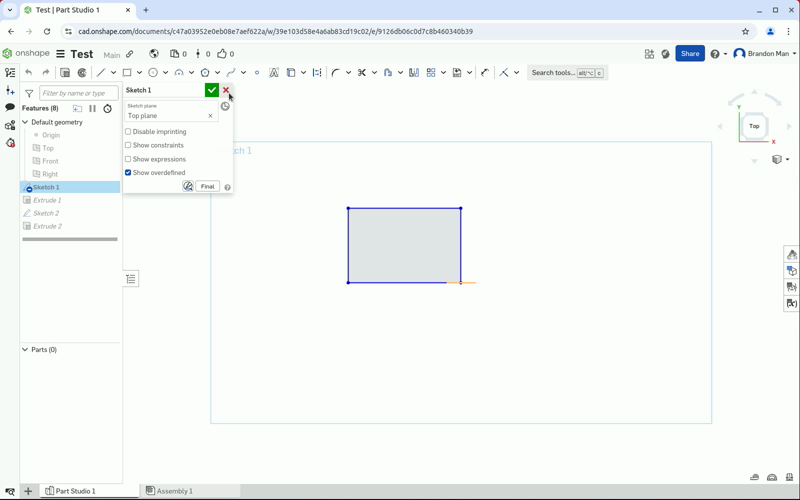
click(229, 92)
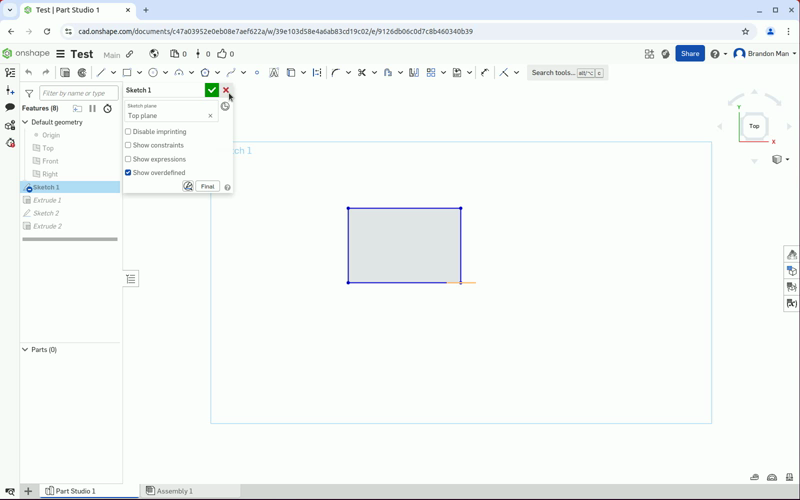
key(shift+s)
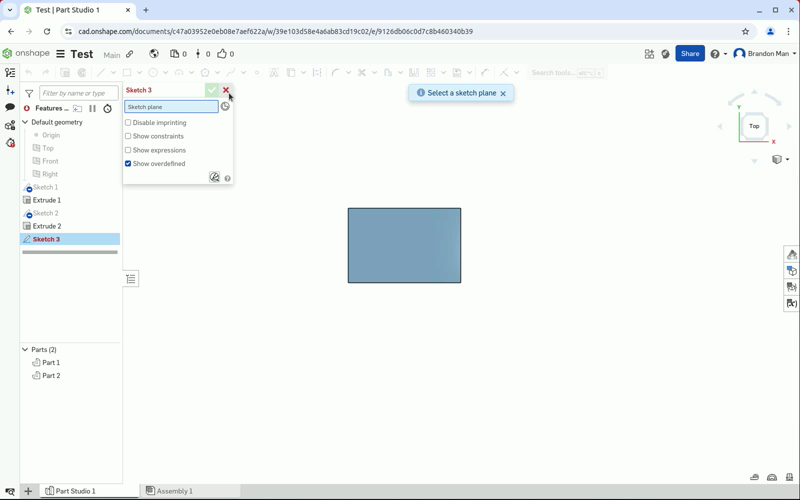
mouse_move(73, 150)
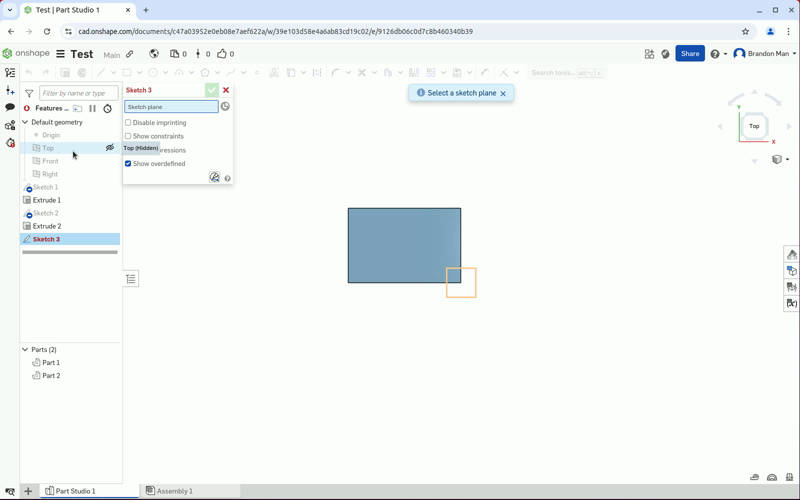
click(73, 150)
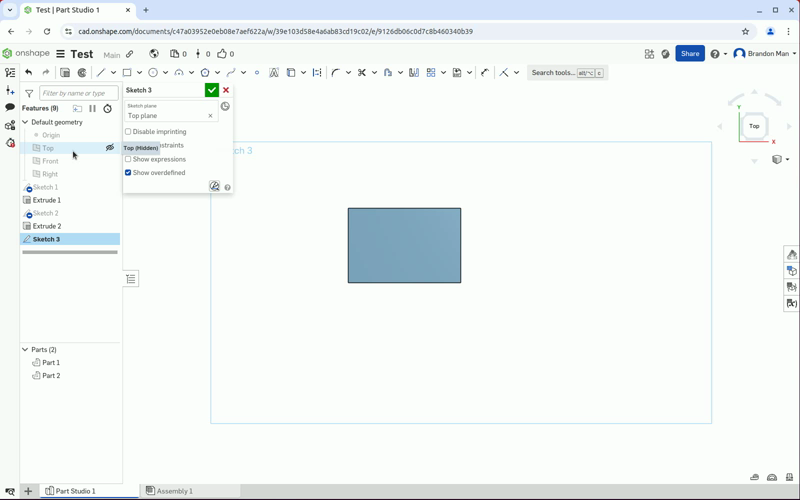
mouse_move(73, 352)
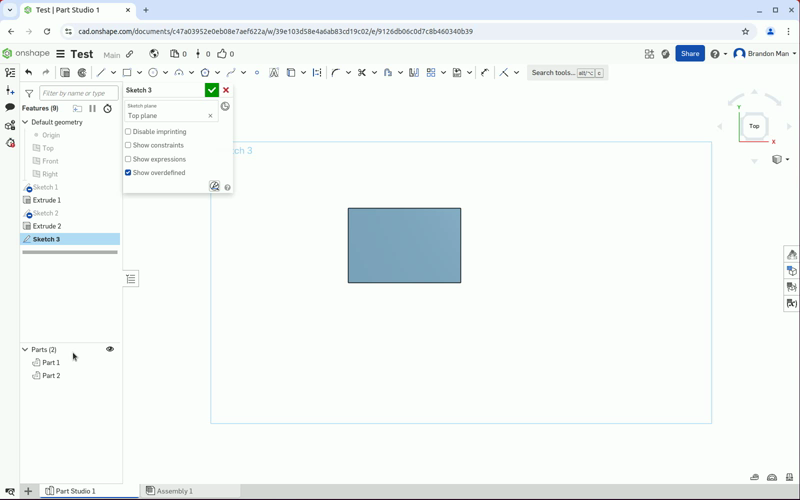
key(y)
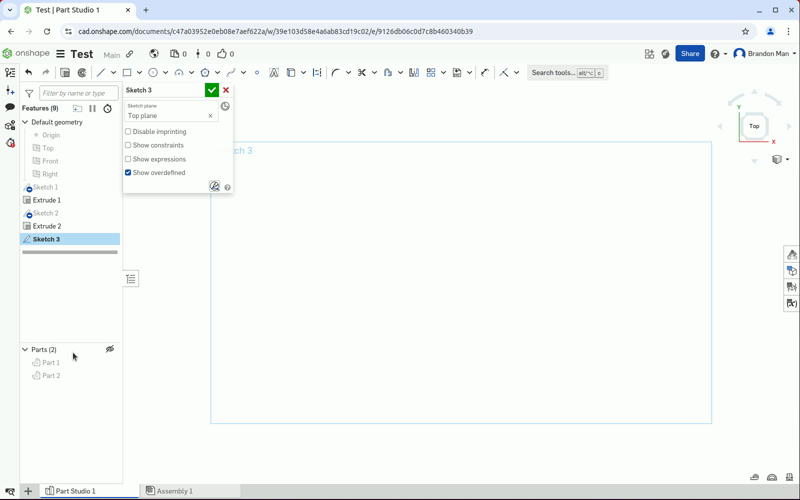
key(c)
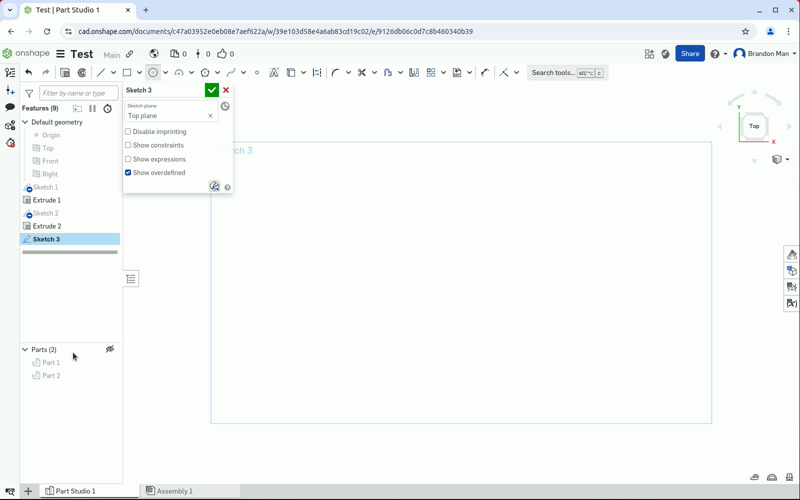
key_down(shift)
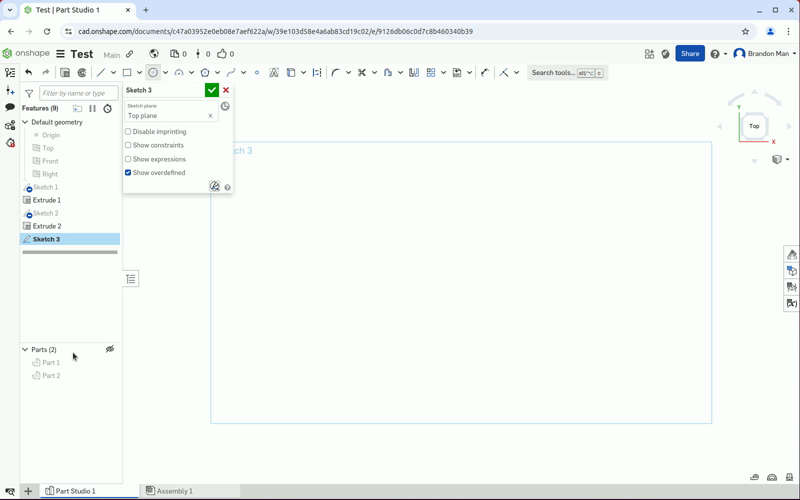
mouse_move(404, 225)
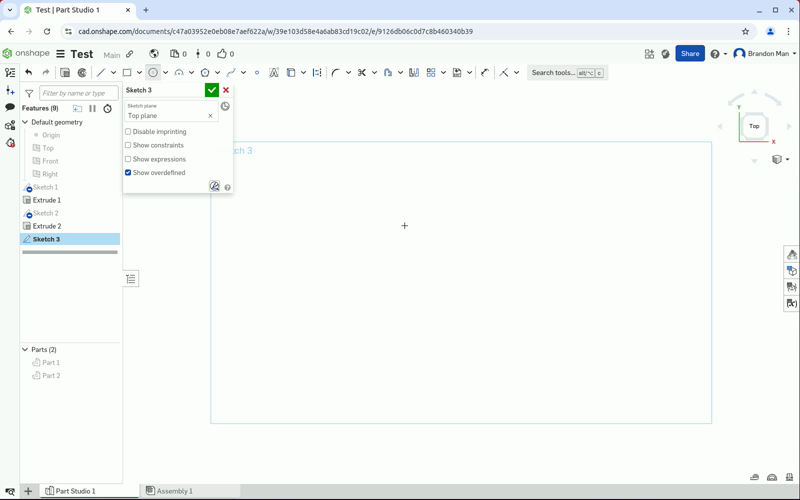
click(404, 225)
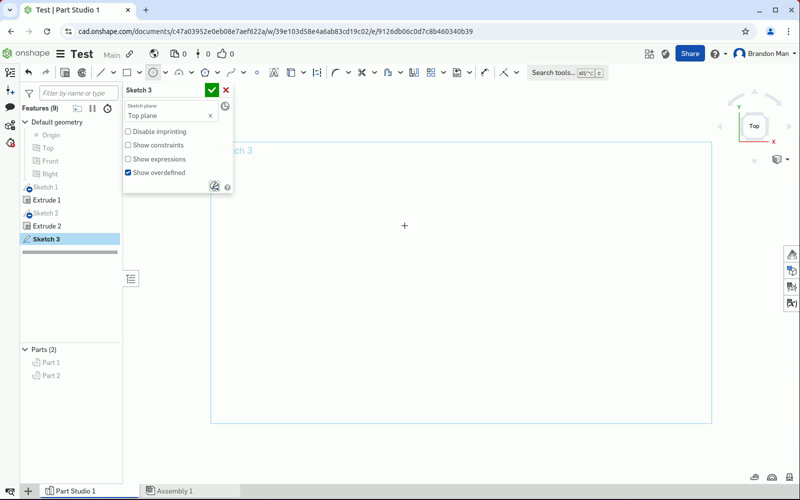
key_up(shift)
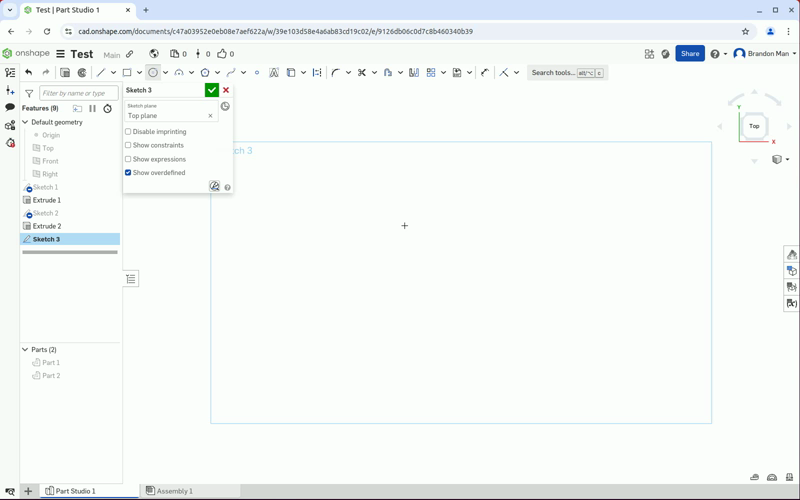
mouse_move(416, 225)
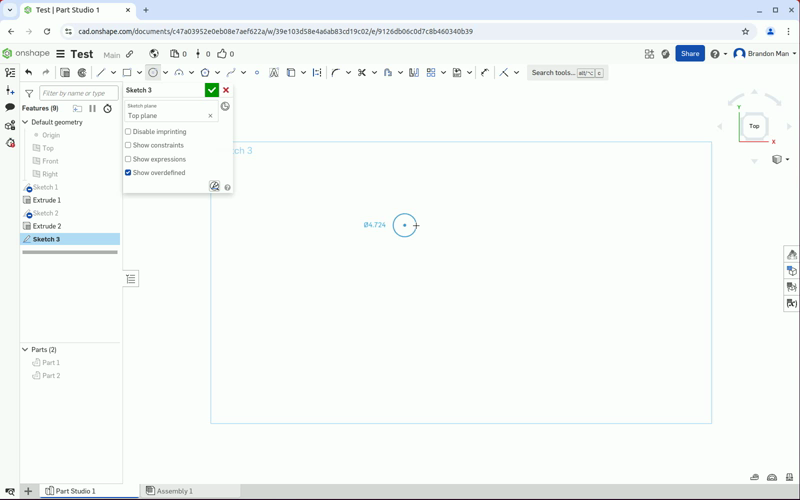
click(416, 225)
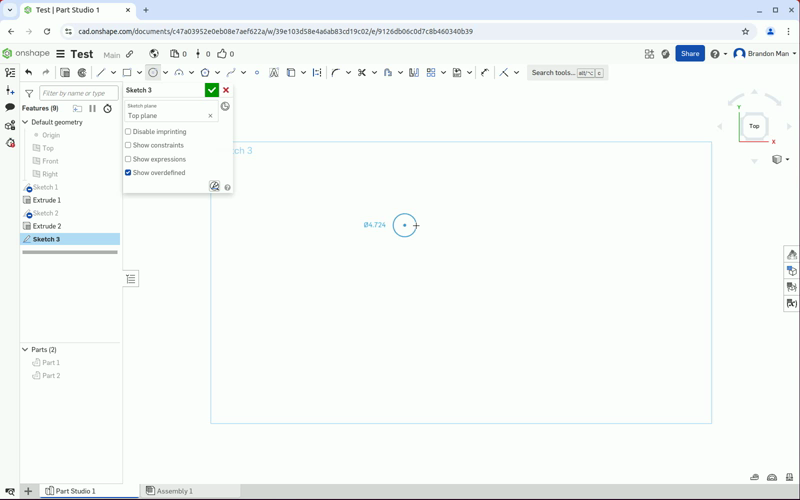
key(esc)
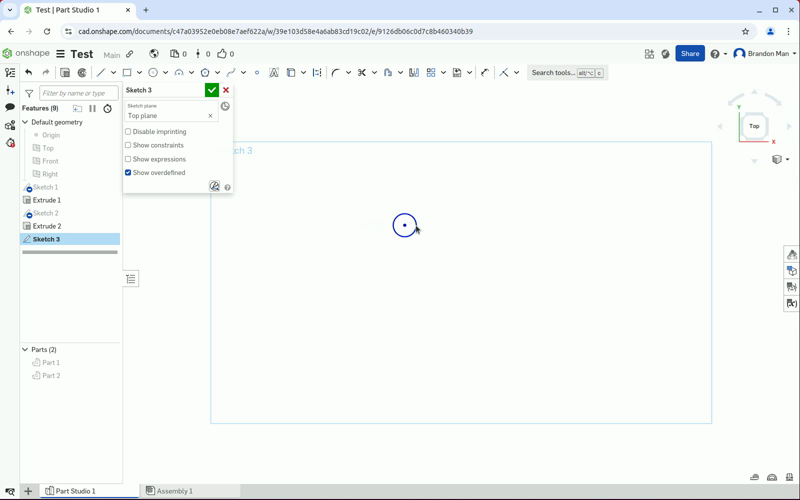
mouse_move(402, 235)
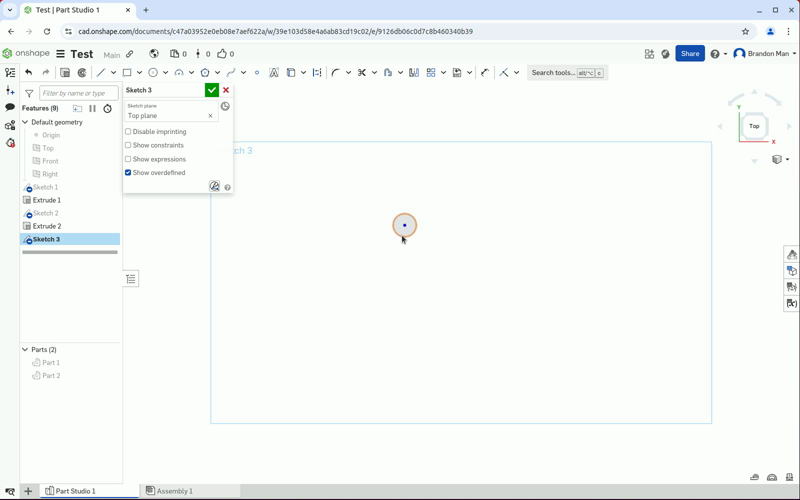
scroll(6)
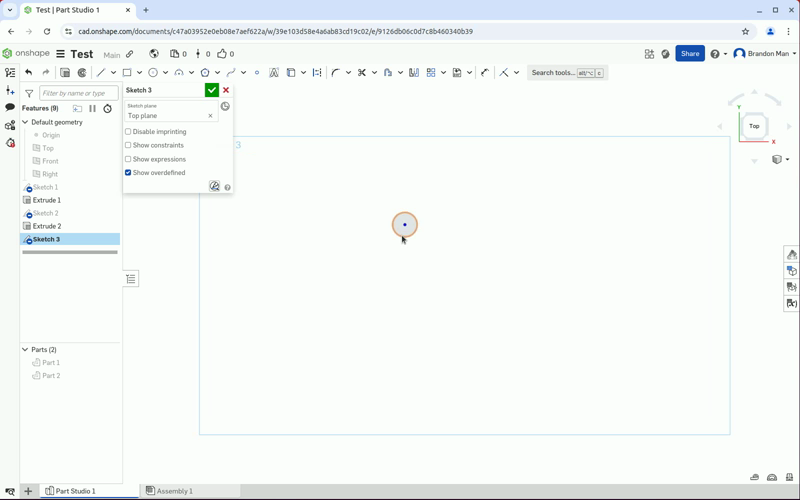
scroll(6)
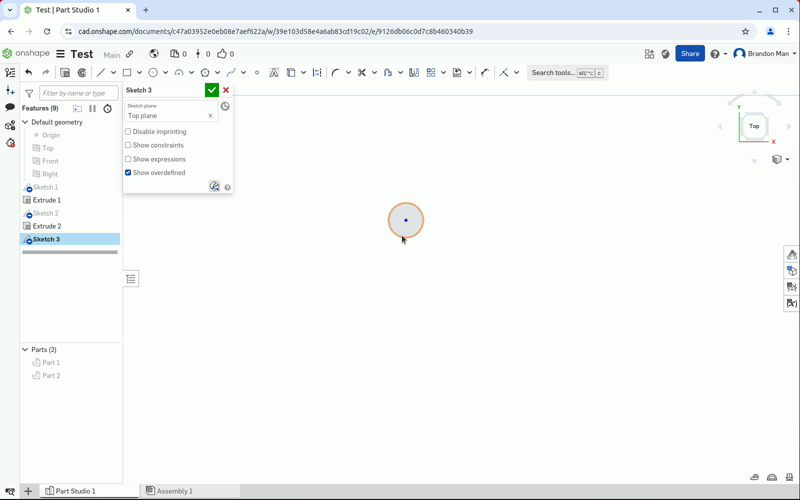
scroll(6)
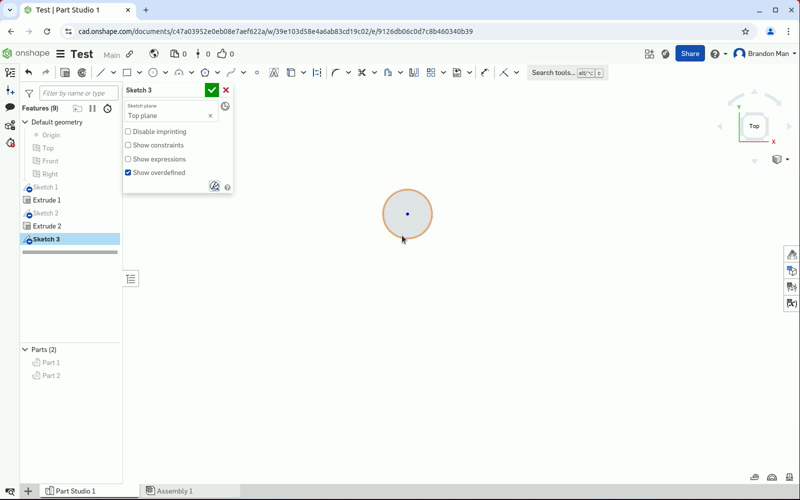
scroll(6)
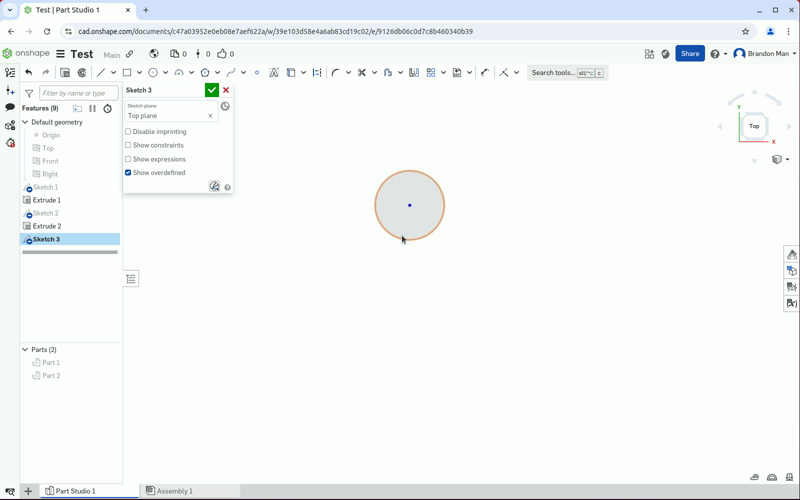
scroll(6)
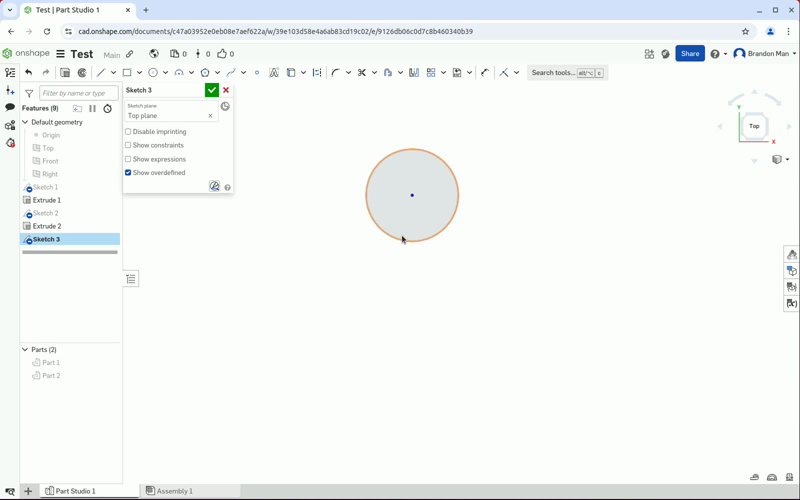
scroll(6)
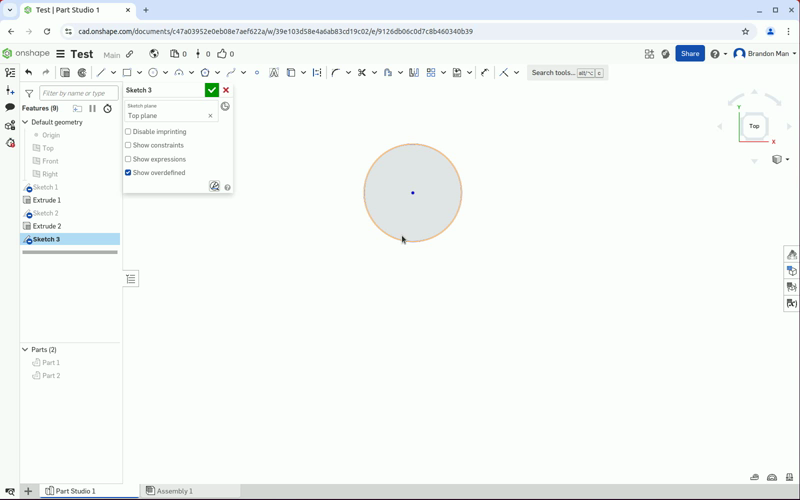
scroll(6)
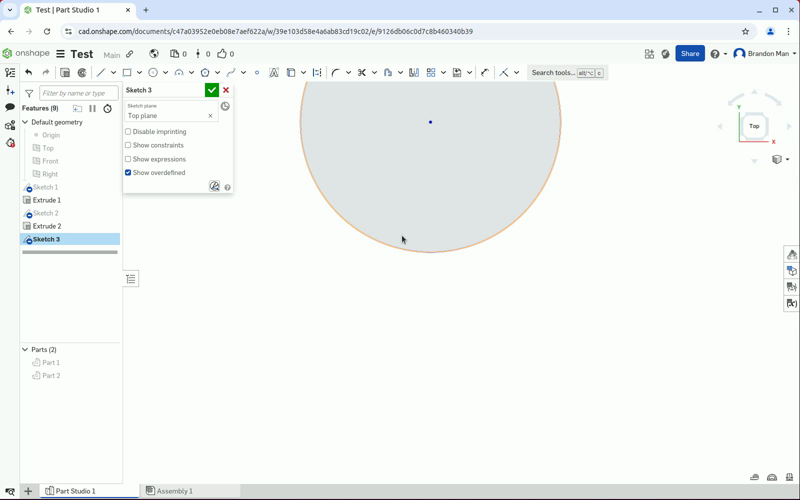
click(402, 235)
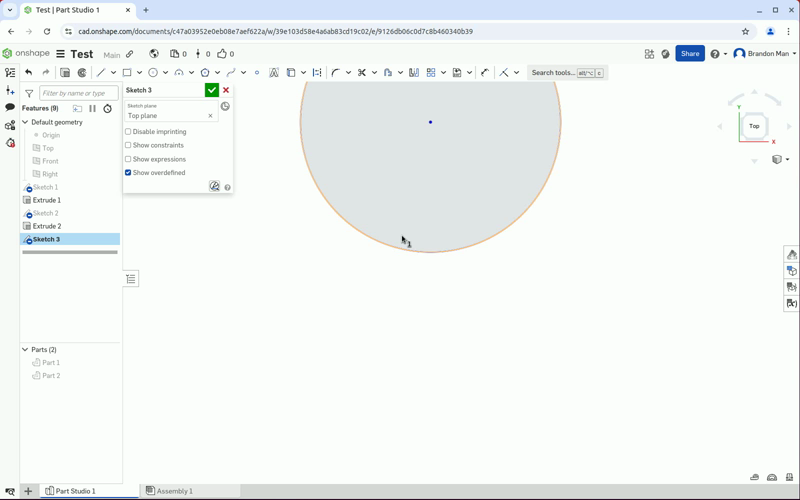
scroll(-6)
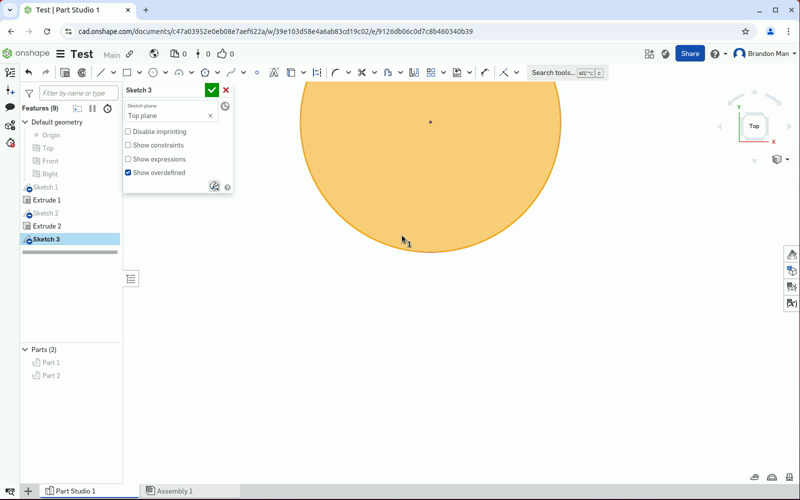
scroll(-6)
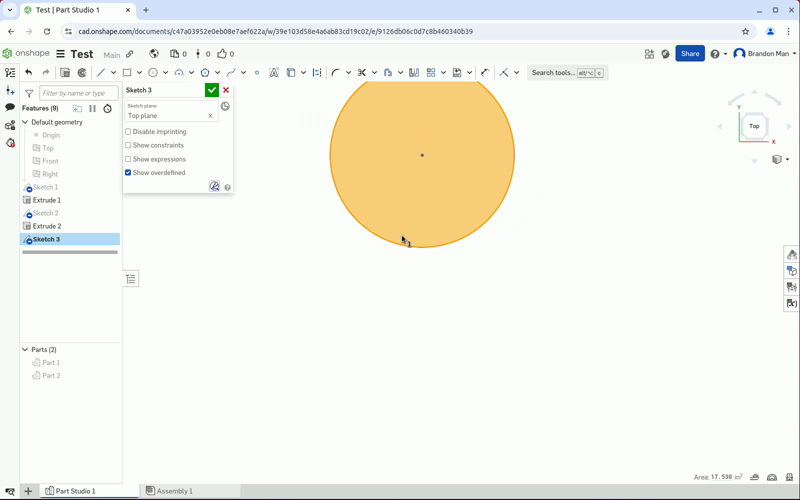
scroll(-6)
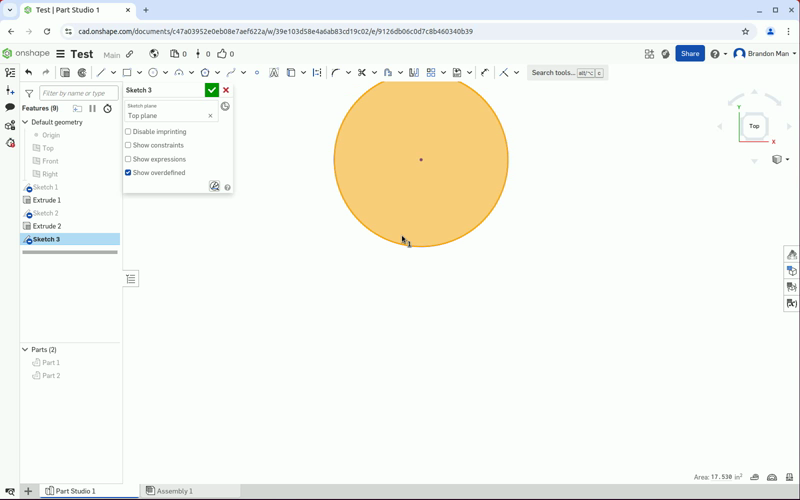
scroll(-6)
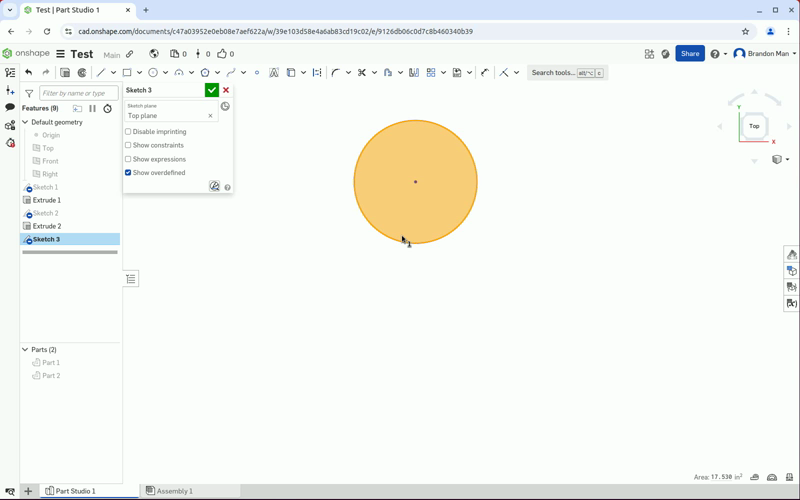
scroll(-6)
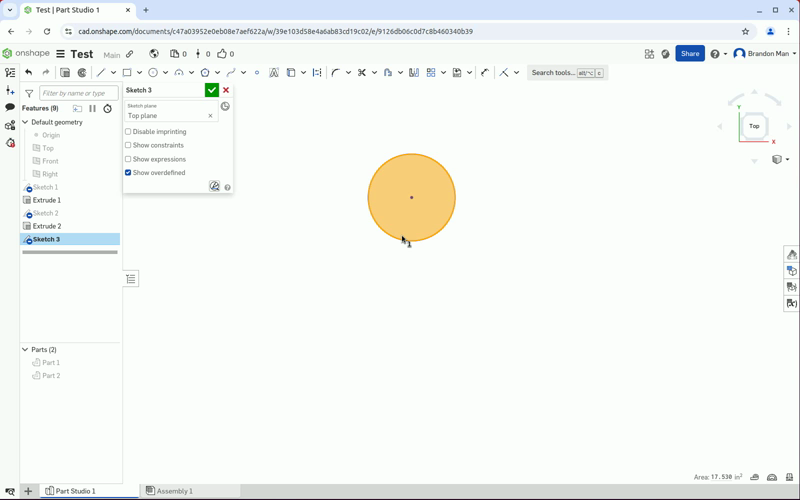
scroll(-6)
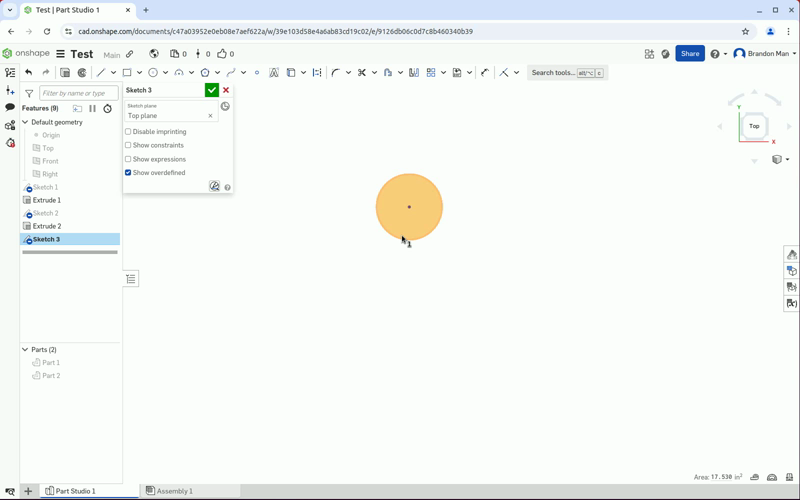
scroll(-6)
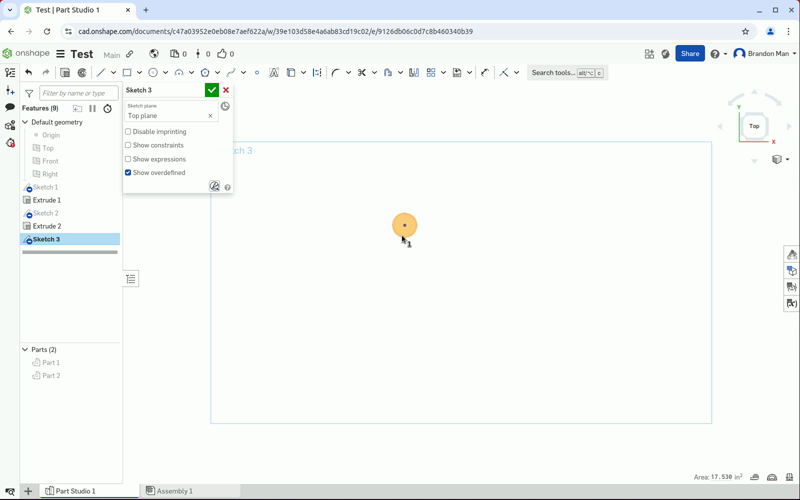
mouse_move(73, 352)
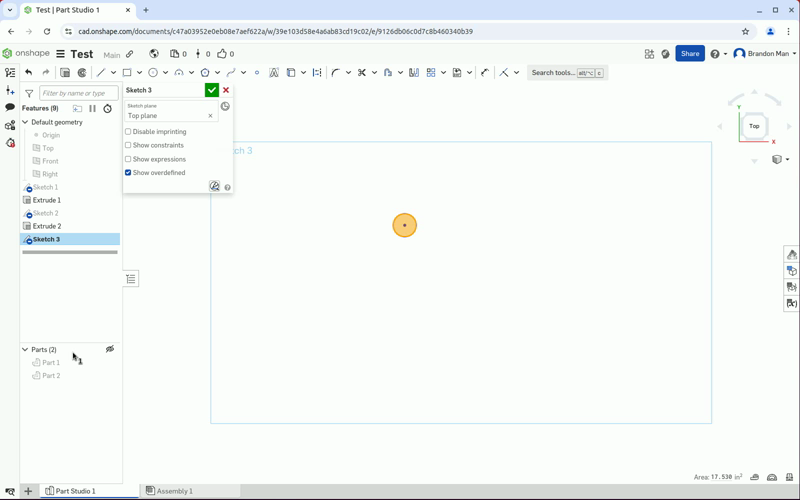
key(shift+y)
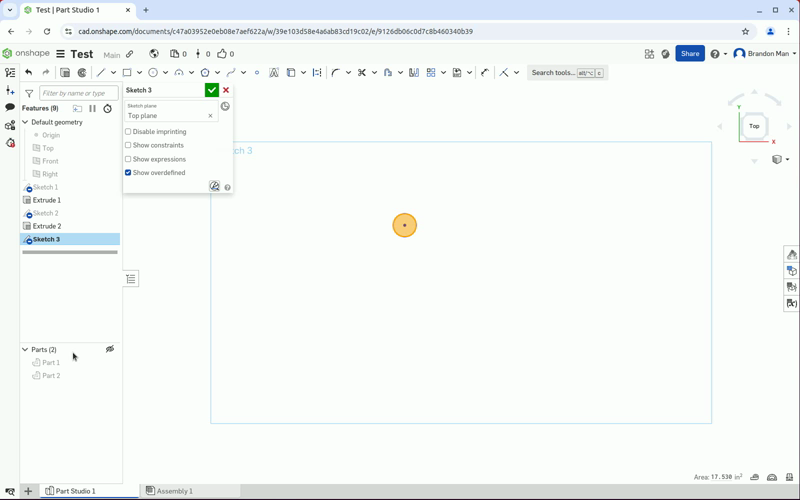
key(shift+e)
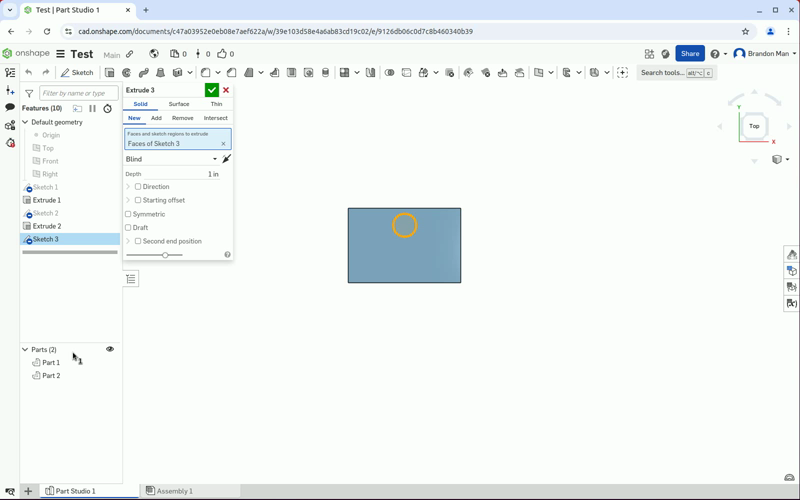
mouse_move(143, 106)
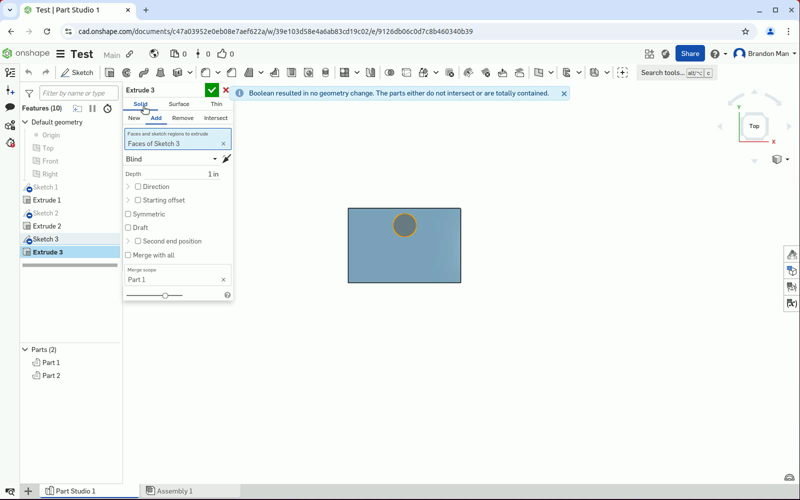
click(143, 106)
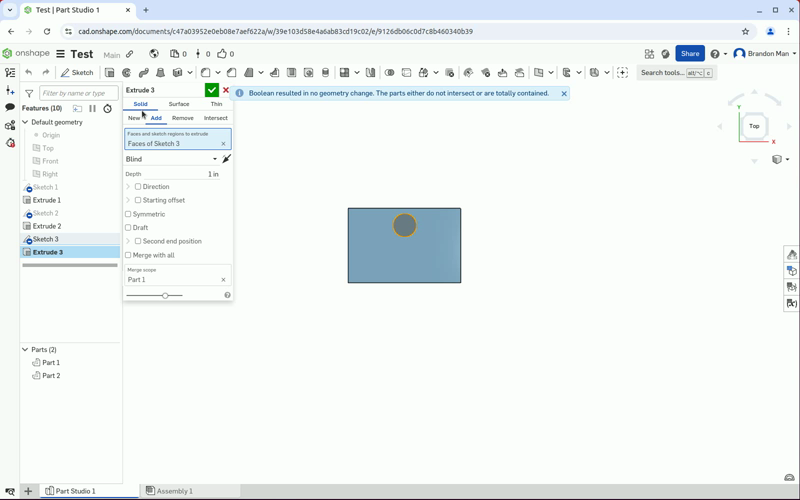
mouse_move(137, 120)
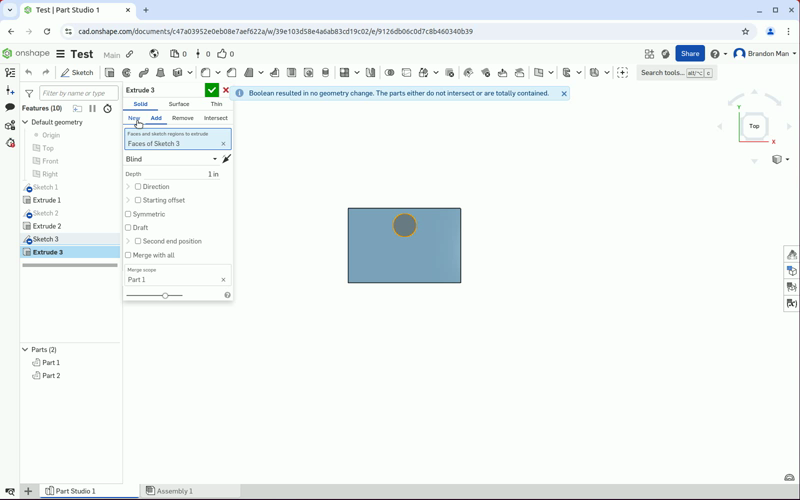
click(137, 120)
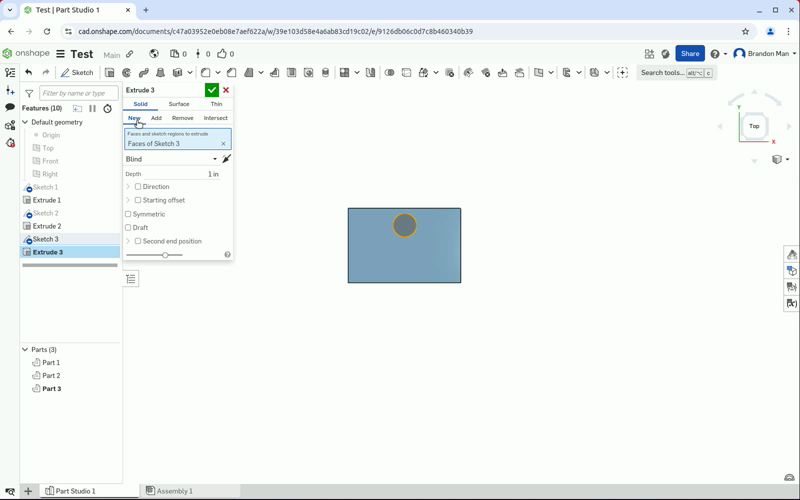
key(tab, 4)
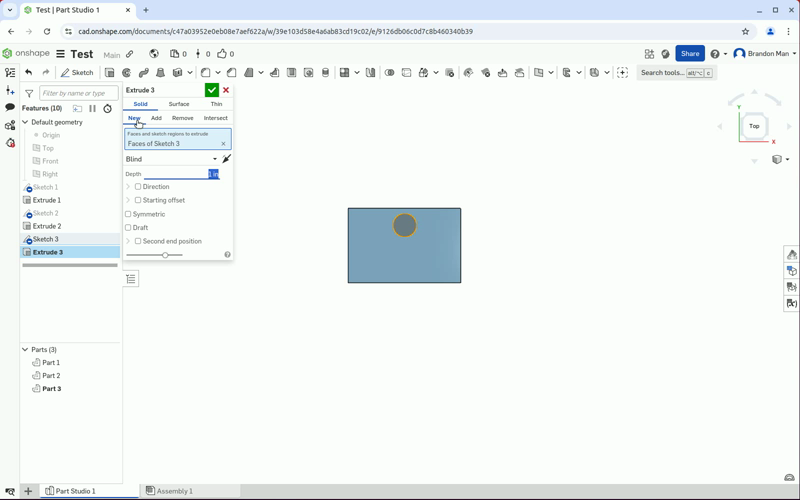
text(1.685)
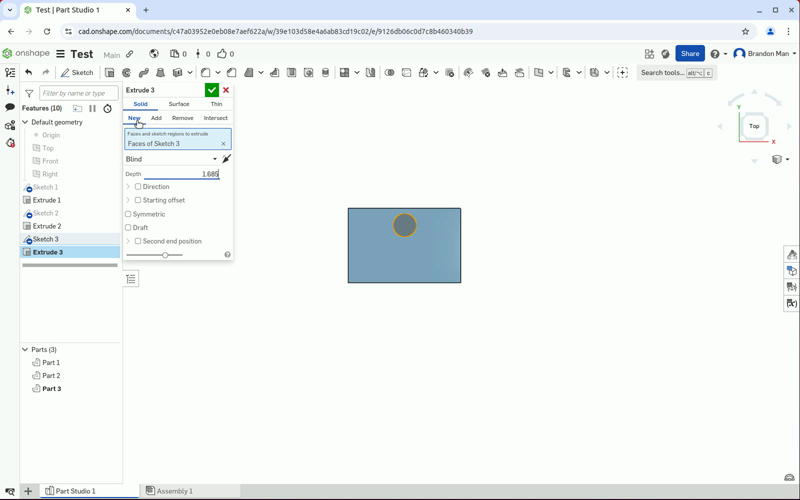
key(enter)
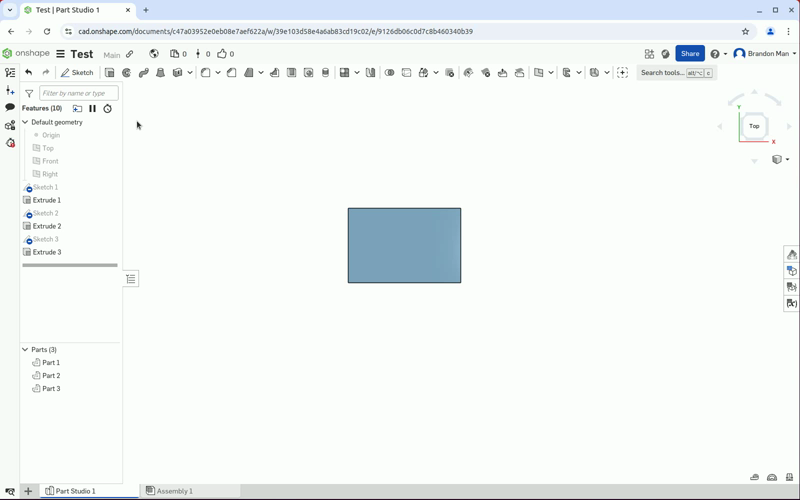
key(shift+h)
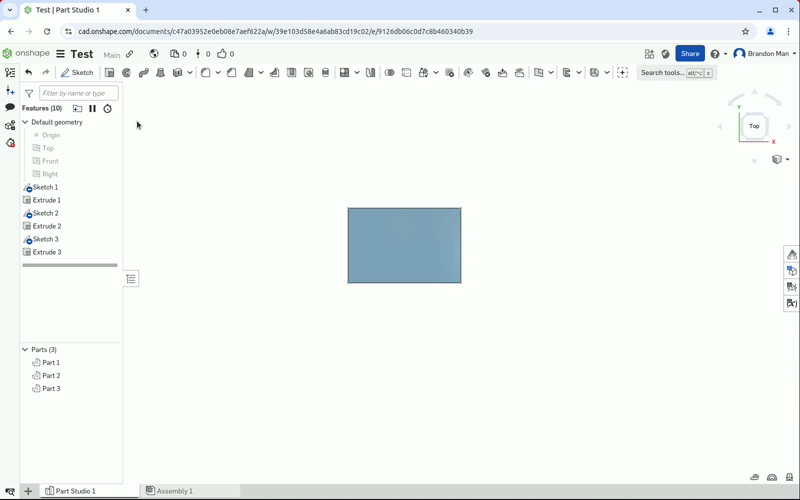
key(shift+h)
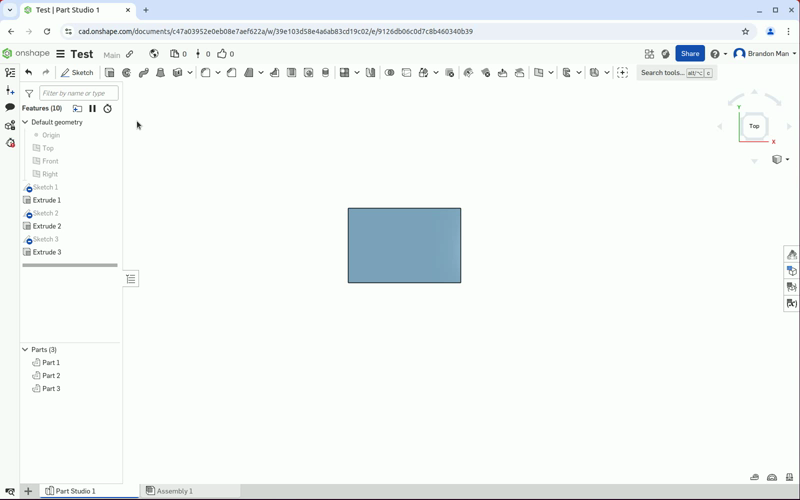
mouse_move(73, 189)
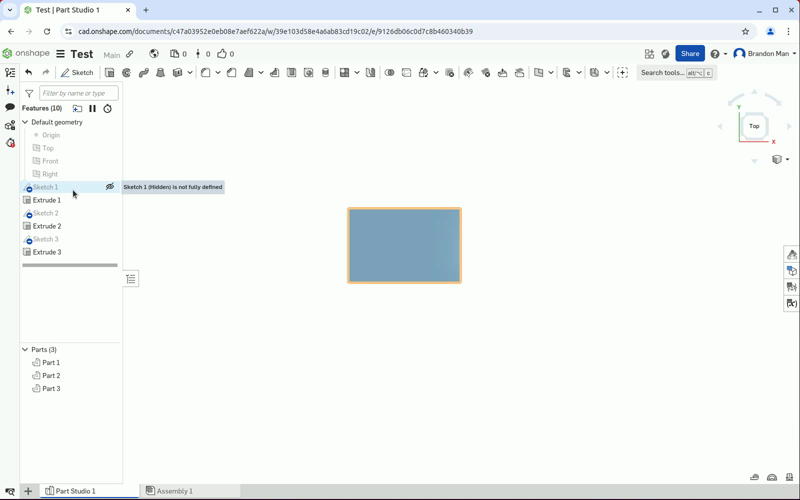
click(73, 189)
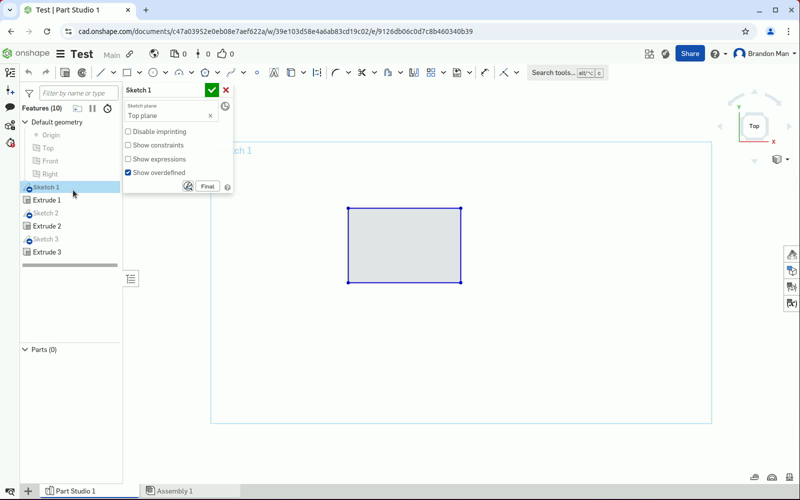
mouse_move(229, 92)
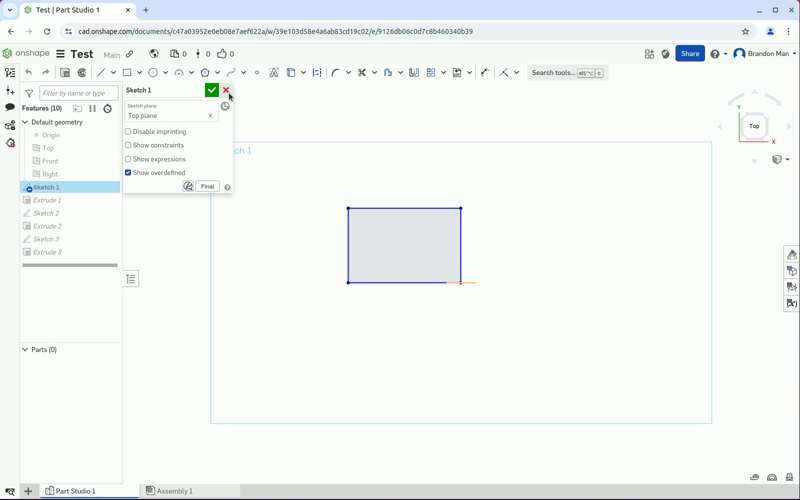
click(229, 92)
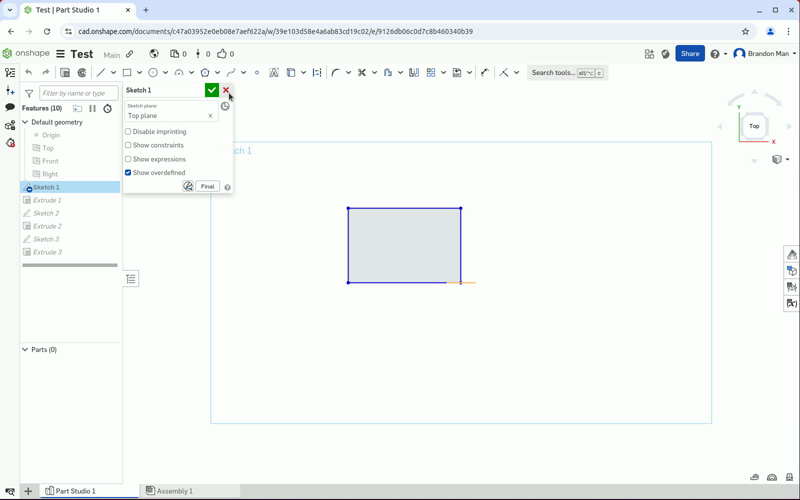
key(shift+s)
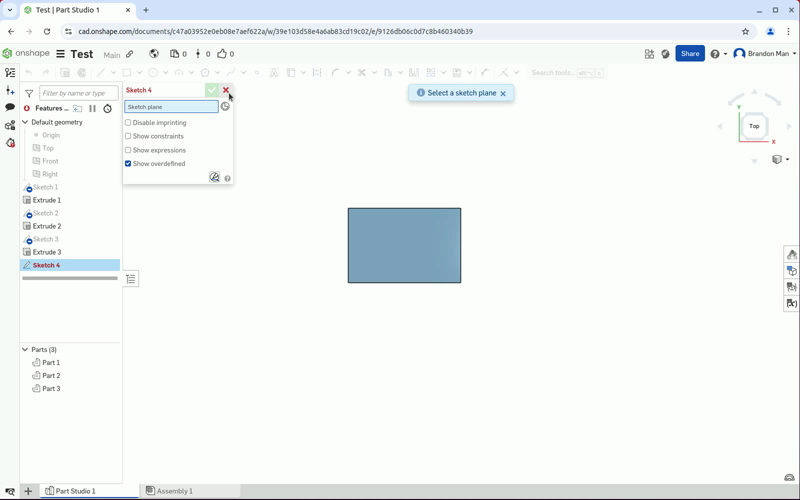
mouse_move(73, 150)
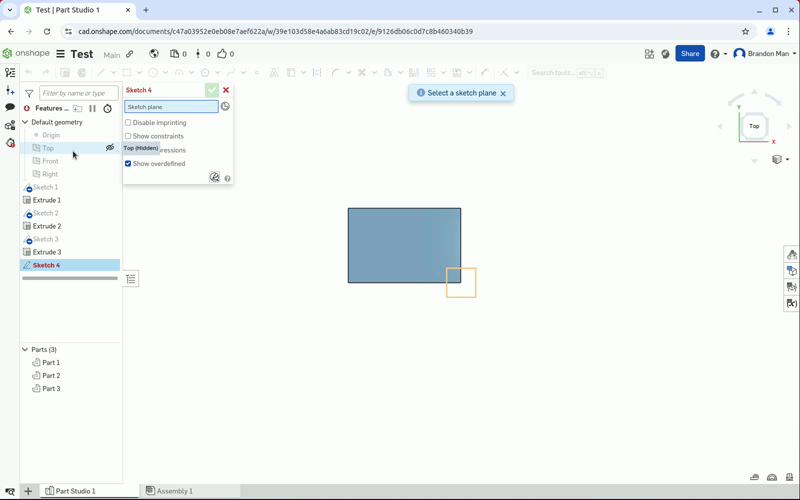
click(73, 150)
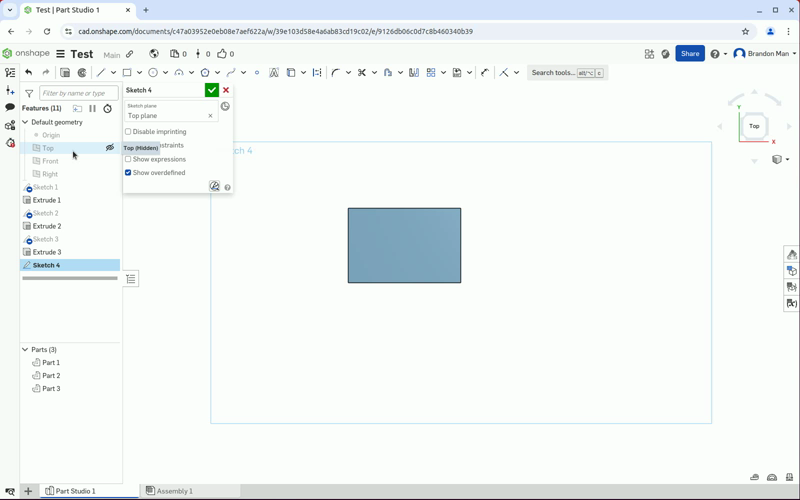
mouse_move(73, 352)
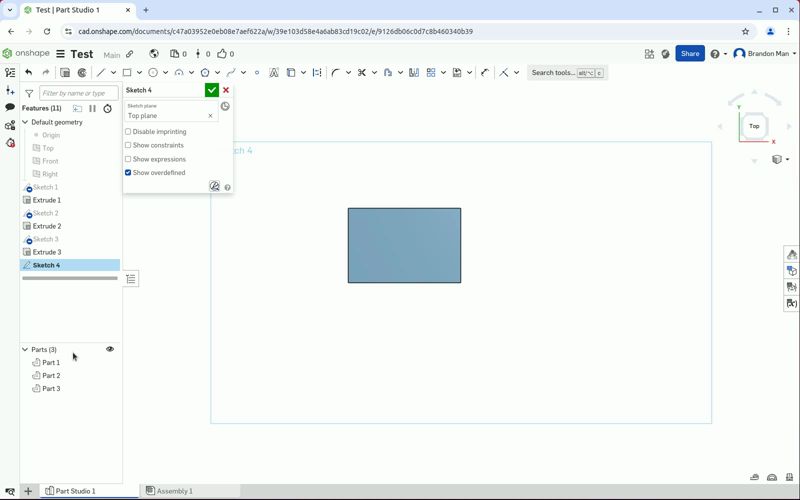
key(y)
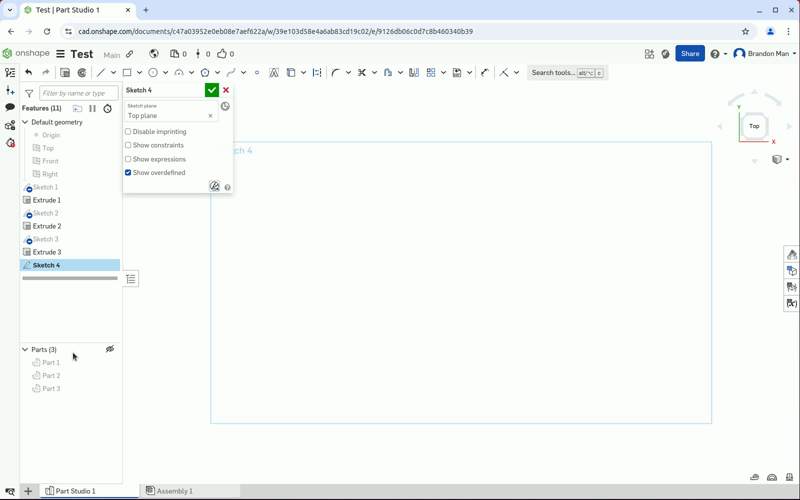
key(c)
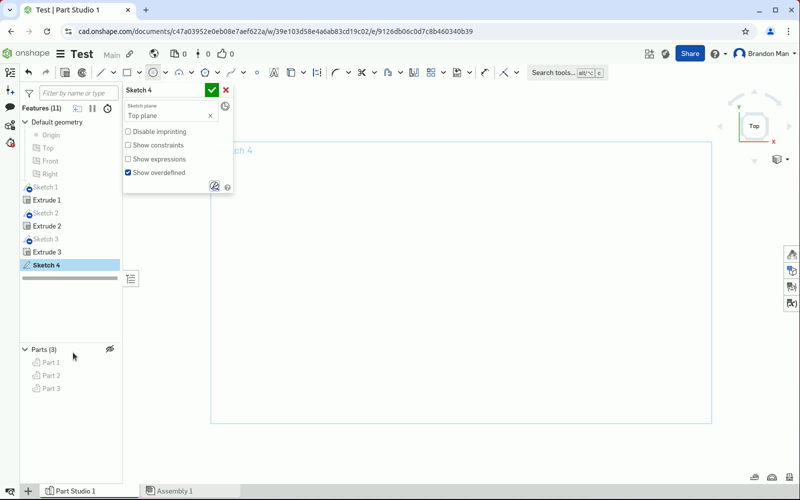
key_down(shift)
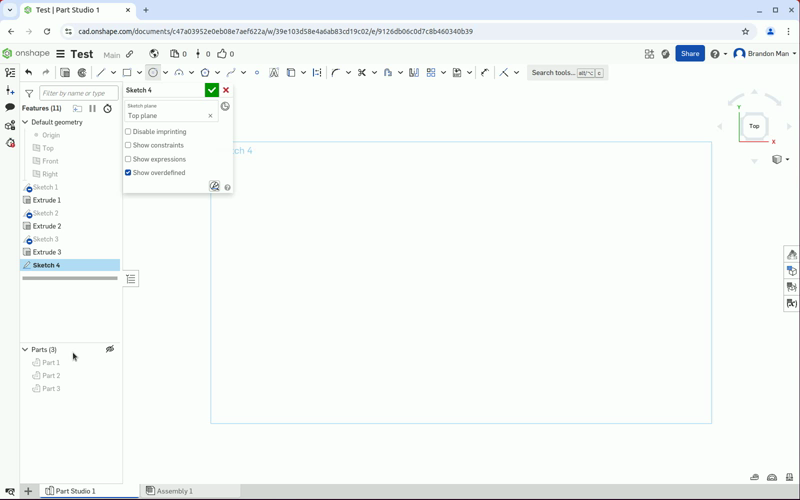
mouse_move(367, 226)
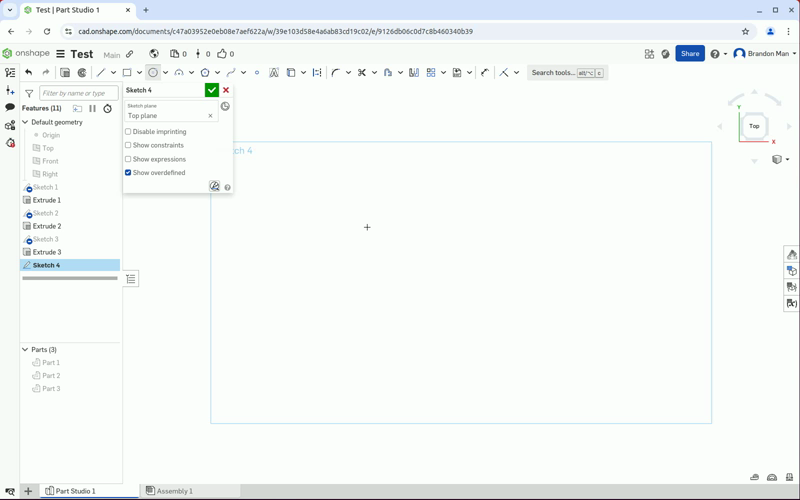
click(367, 226)
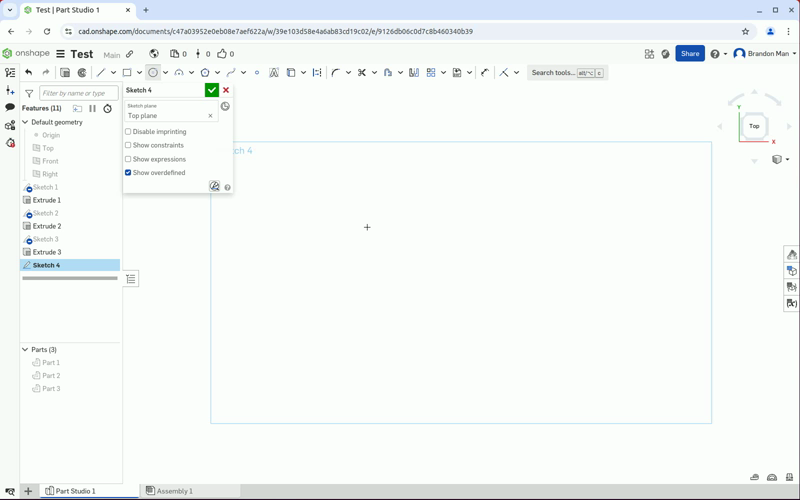
key_up(shift)
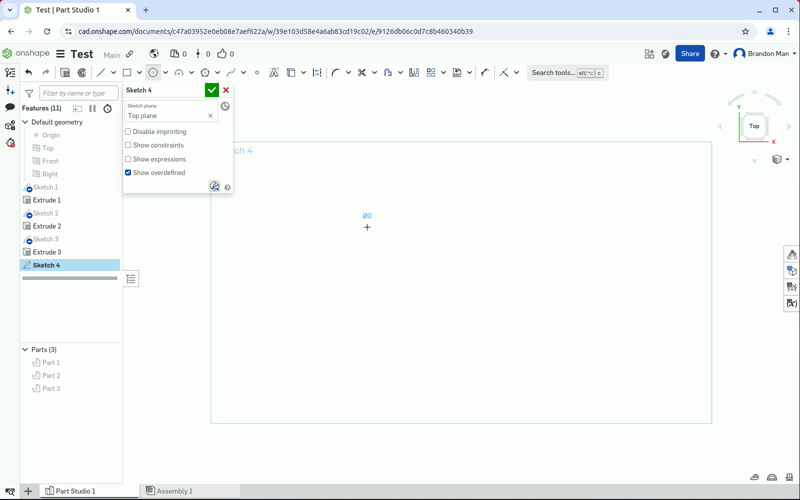
mouse_move(378, 226)
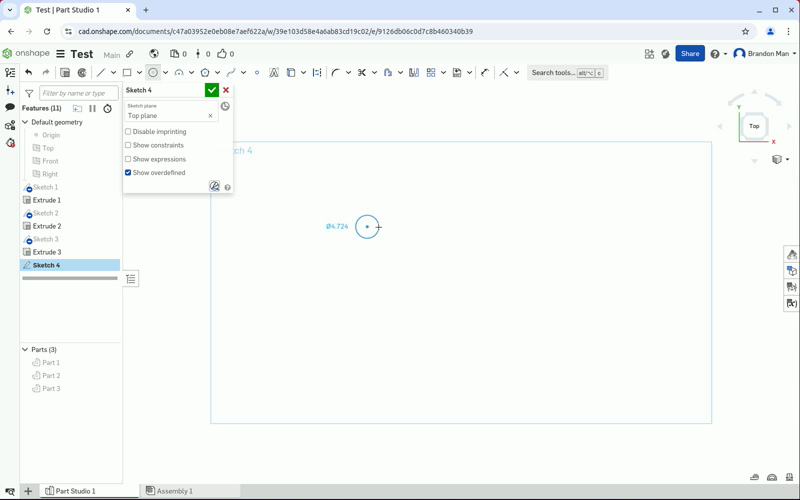
click(378, 226)
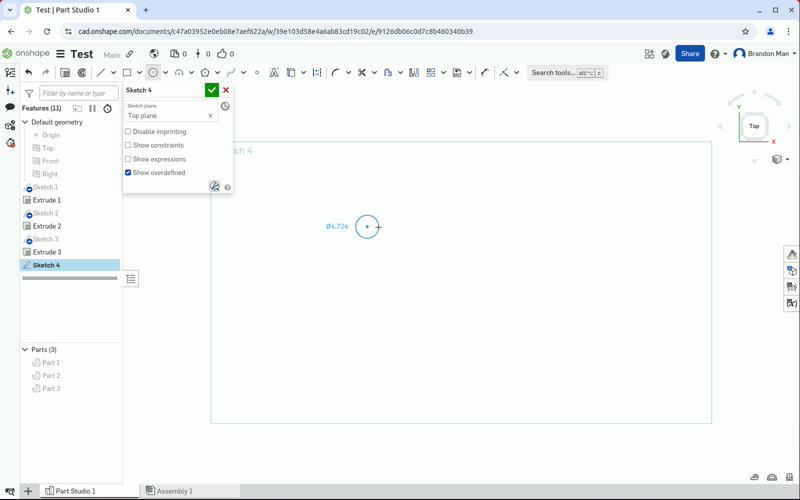
key(esc)
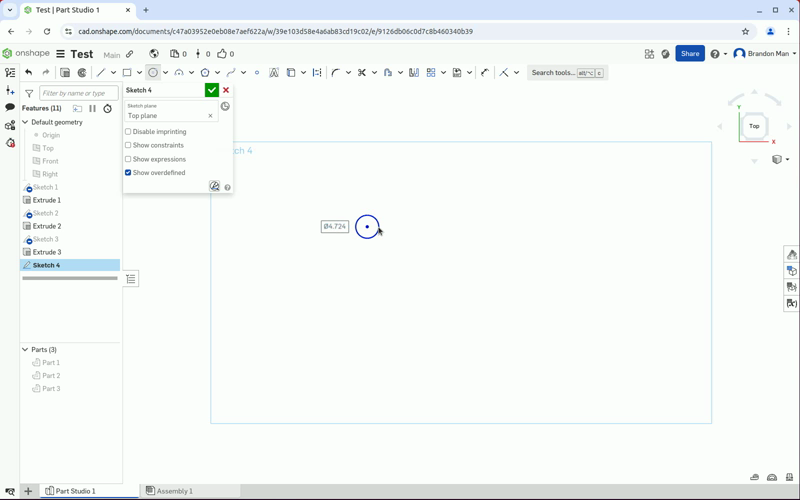
mouse_move(363, 223)
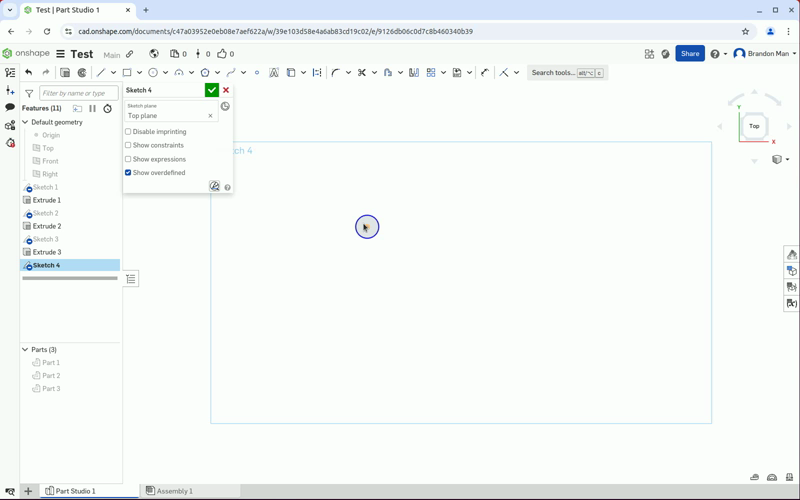
scroll(6)
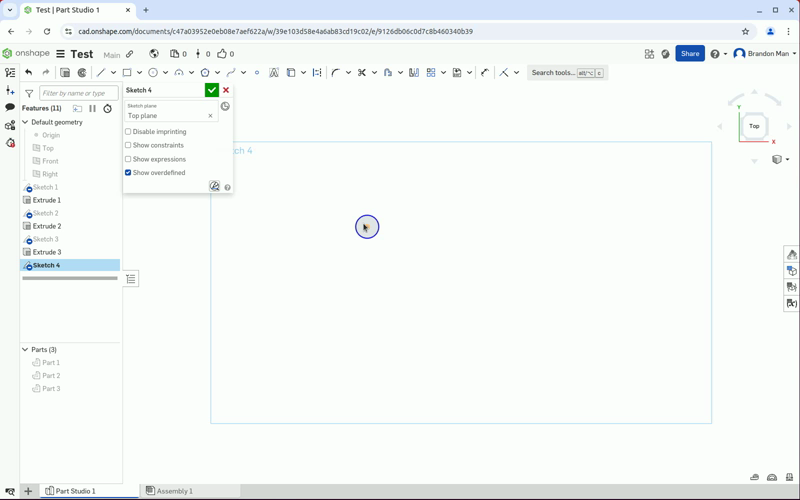
scroll(6)
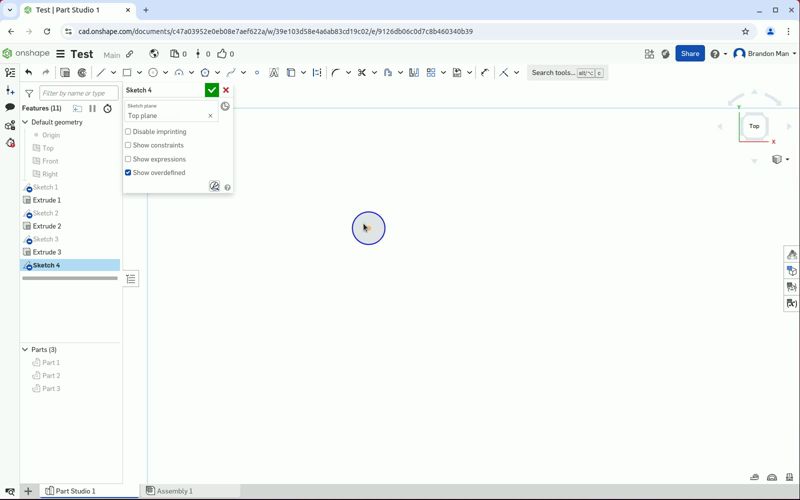
scroll(6)
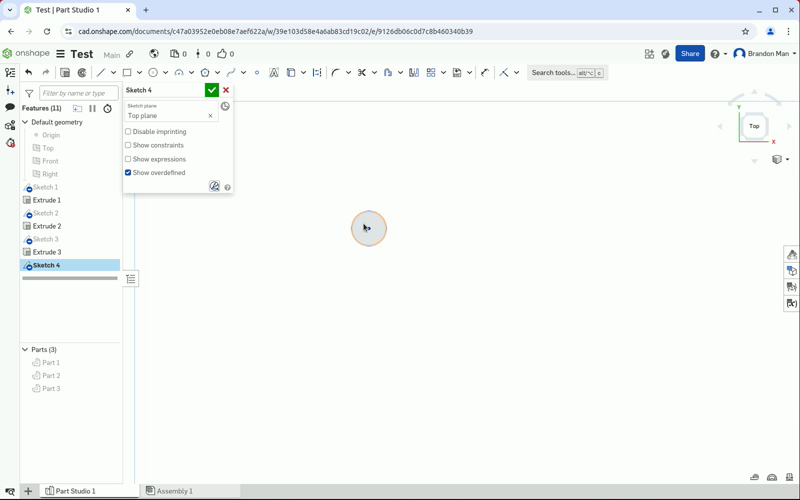
scroll(6)
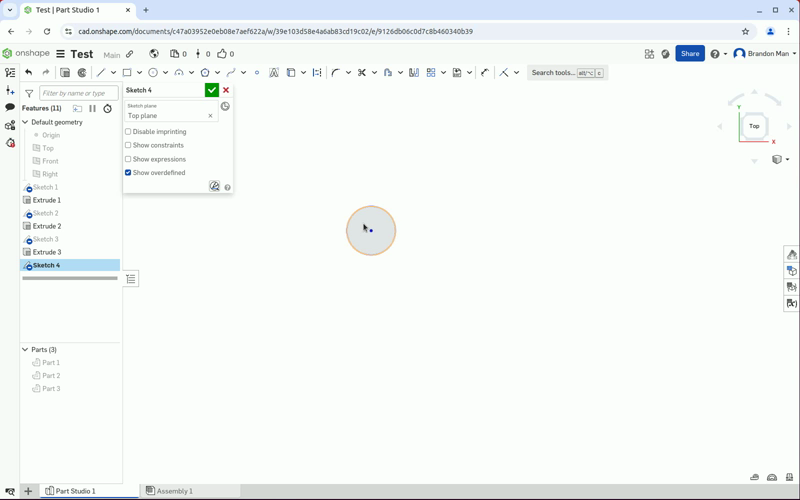
scroll(6)
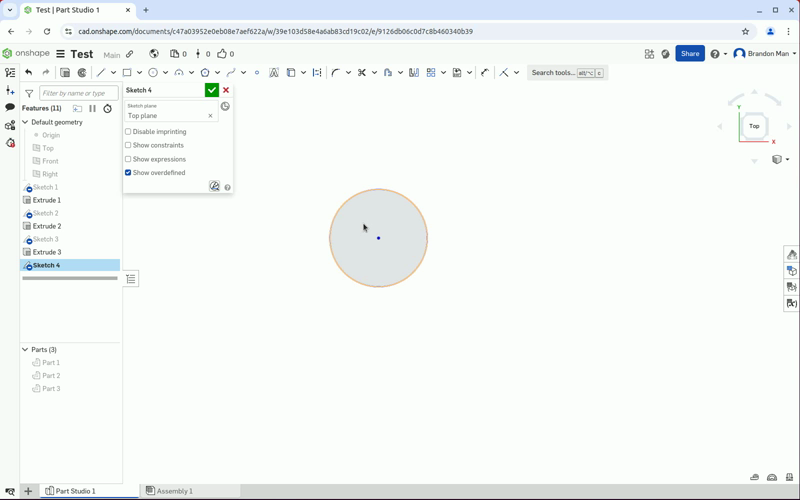
scroll(6)
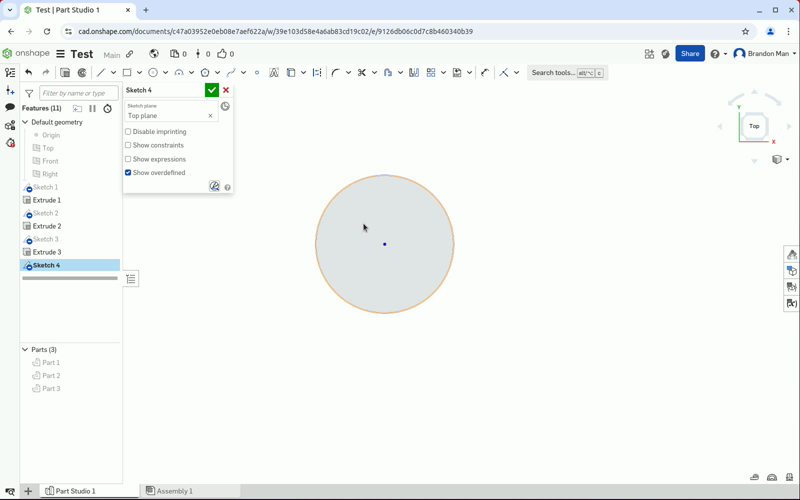
scroll(6)
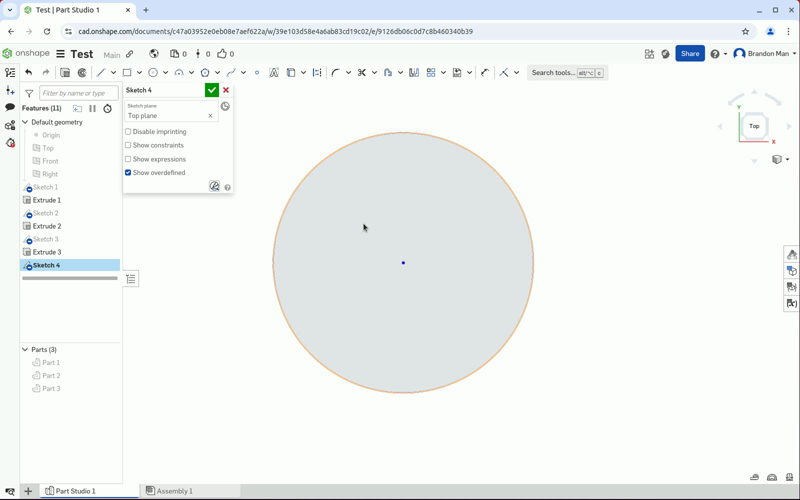
click(363, 223)
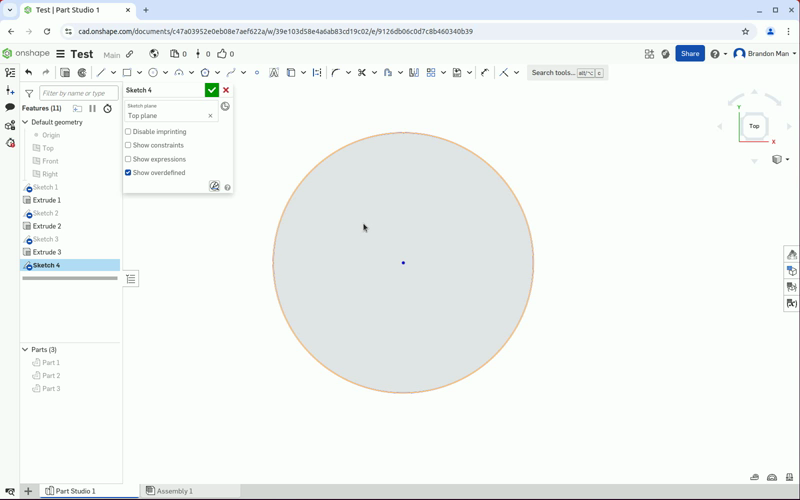
scroll(-6)
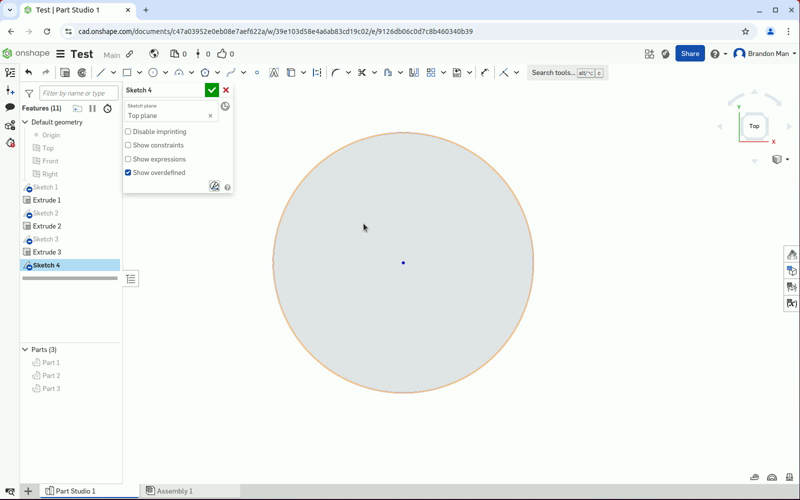
scroll(-6)
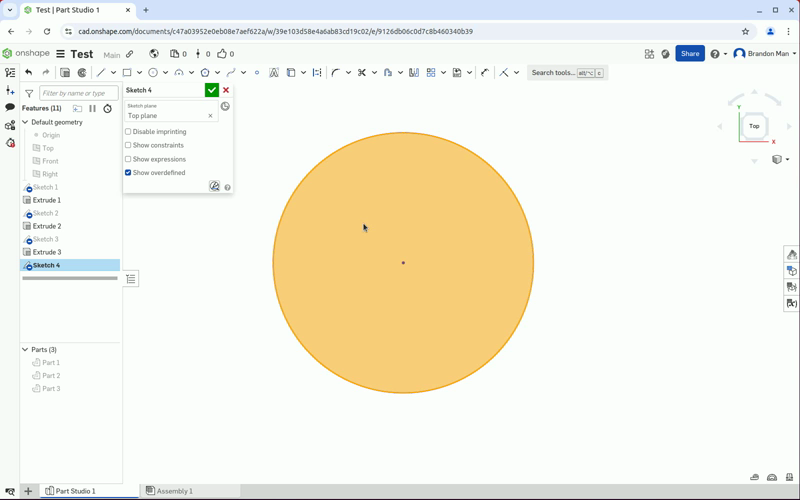
scroll(-6)
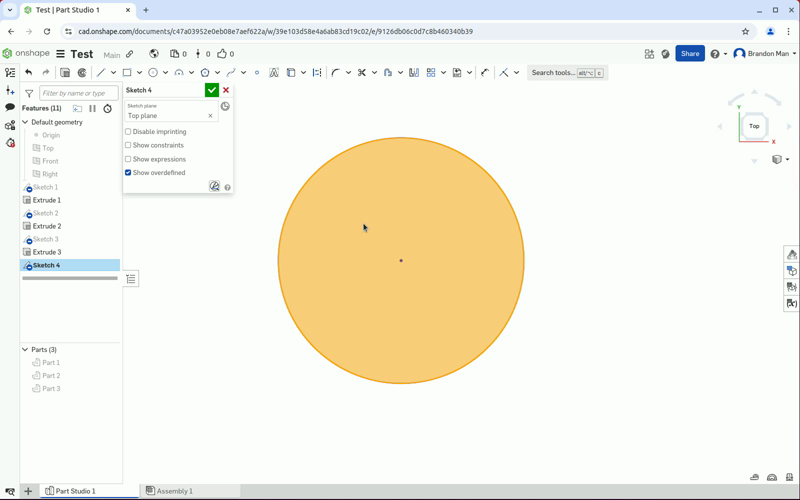
scroll(-6)
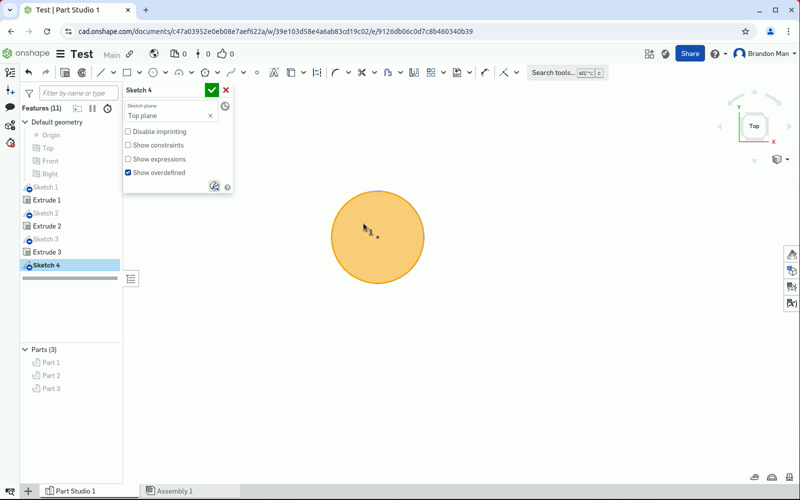
scroll(-6)
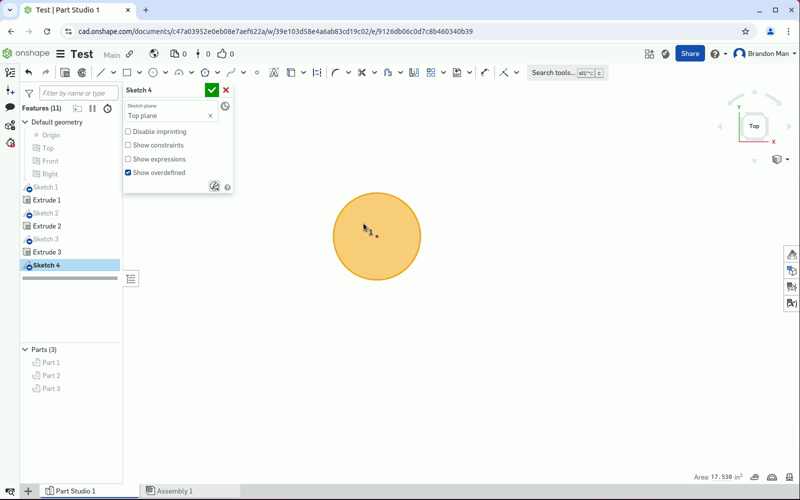
scroll(-6)
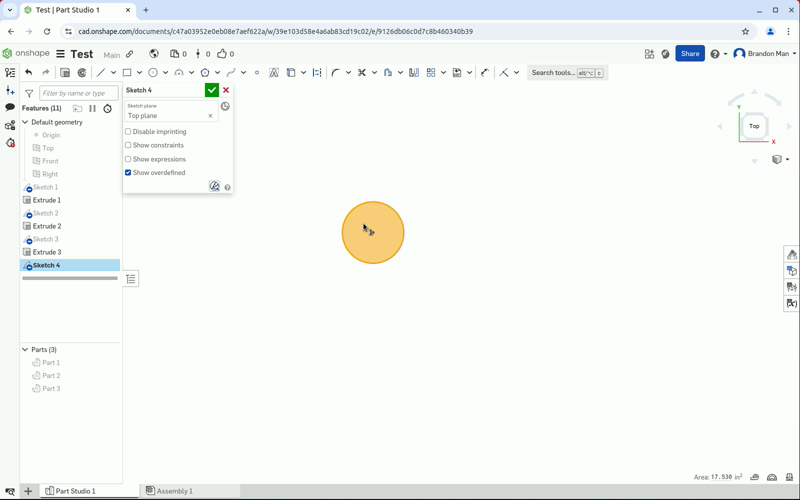
scroll(-6)
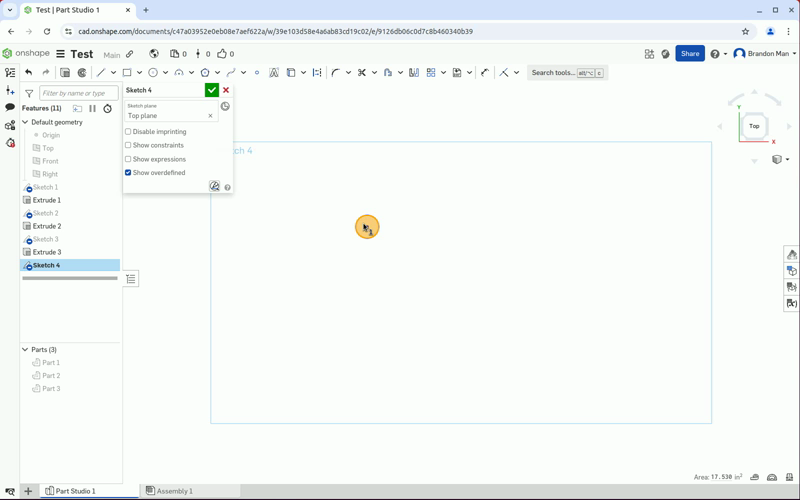
mouse_move(73, 352)
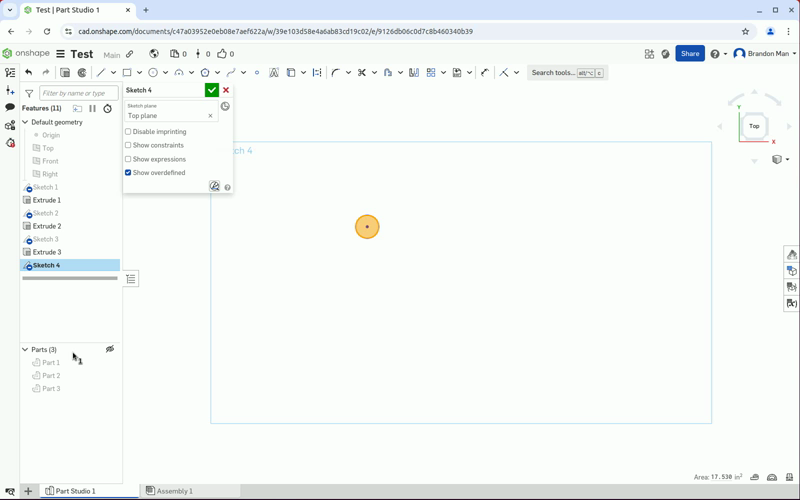
key(shift+y)
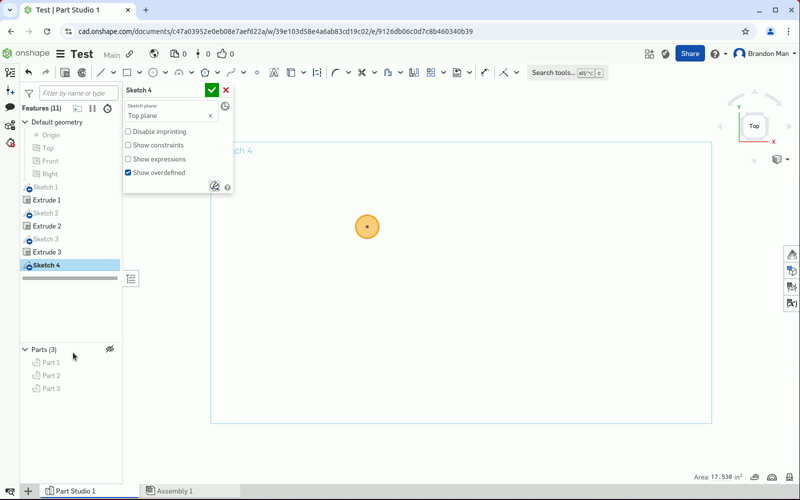
key(shift+e)
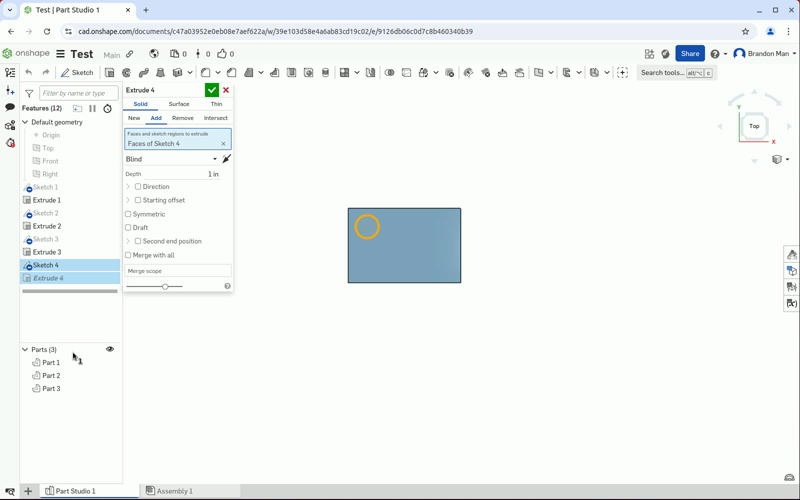
mouse_move(143, 106)
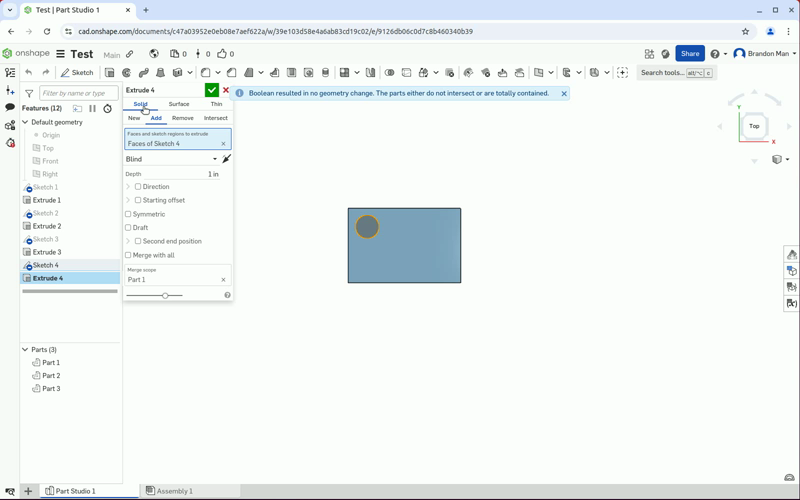
click(143, 106)
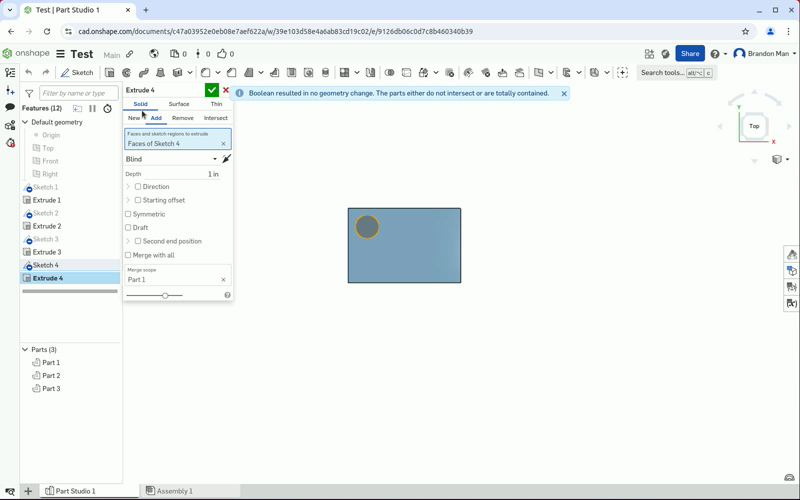
mouse_move(137, 120)
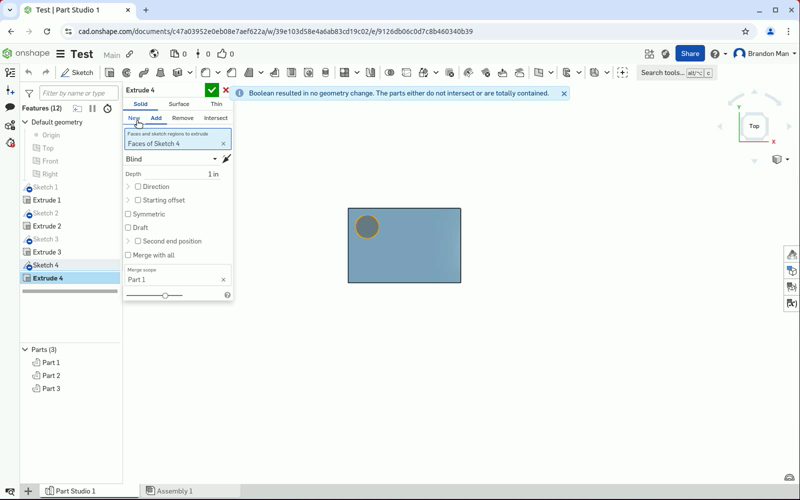
click(137, 120)
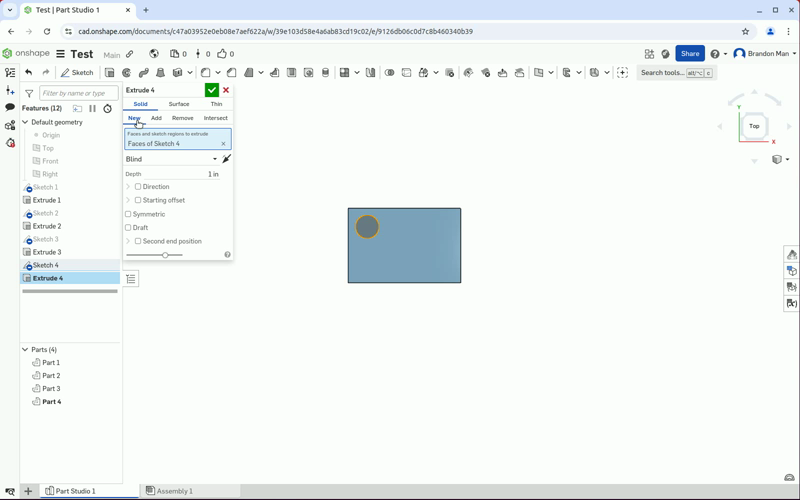
key(tab, 4)
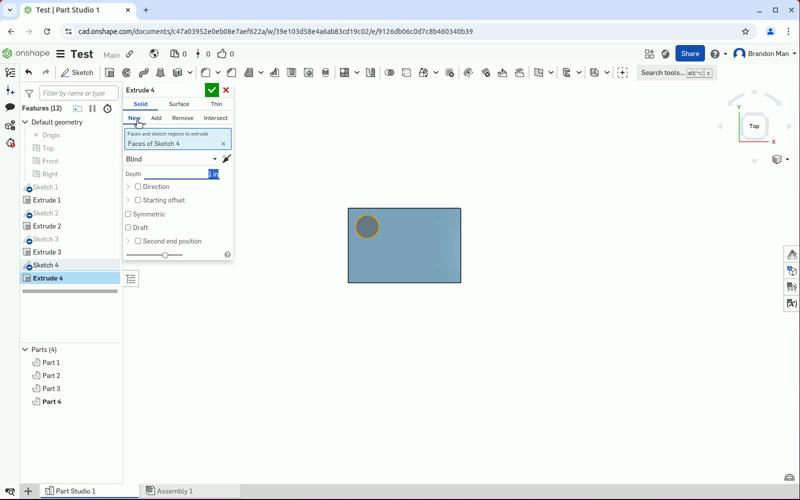
text(1.685)
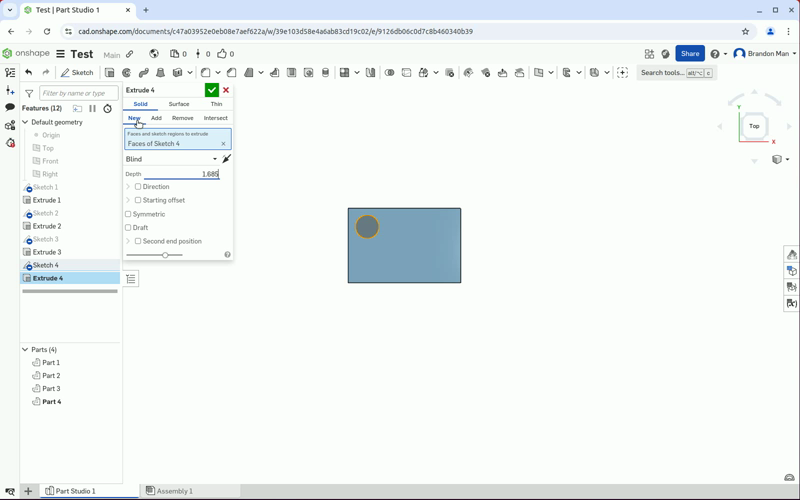
key(enter)
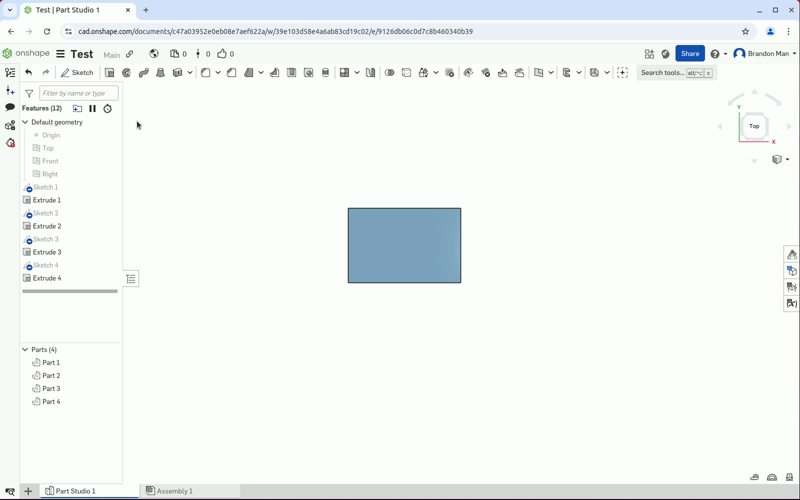
key(shift+h)
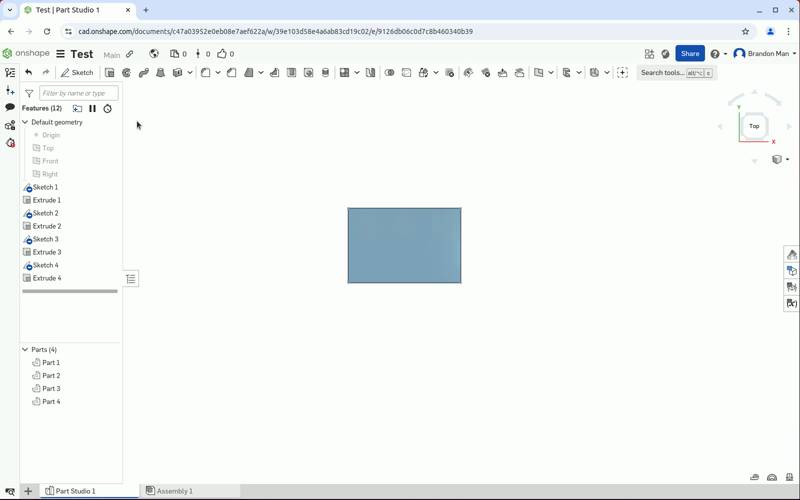
key(shift+h)
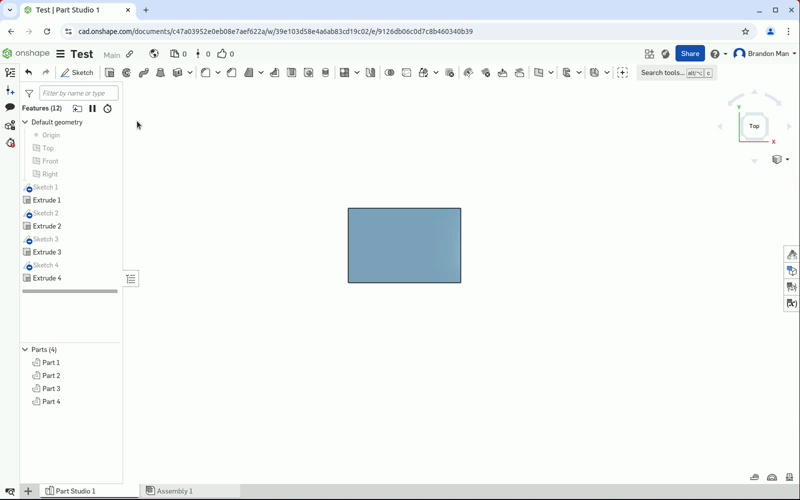
mouse_move(73, 189)
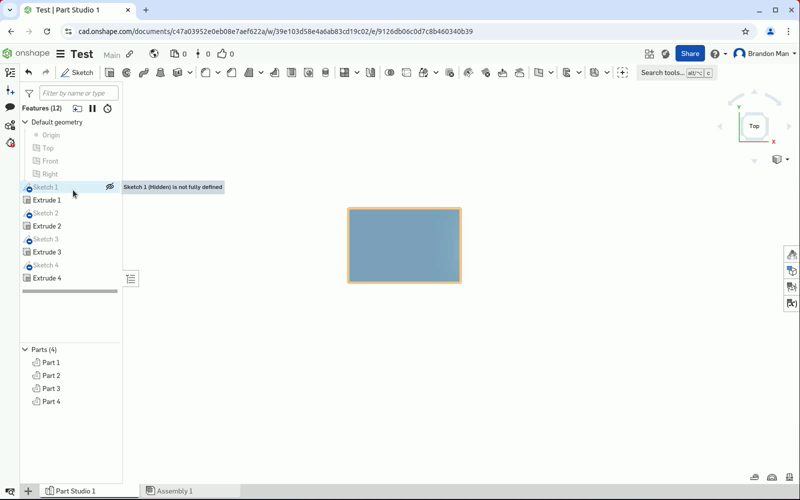
click(73, 189)
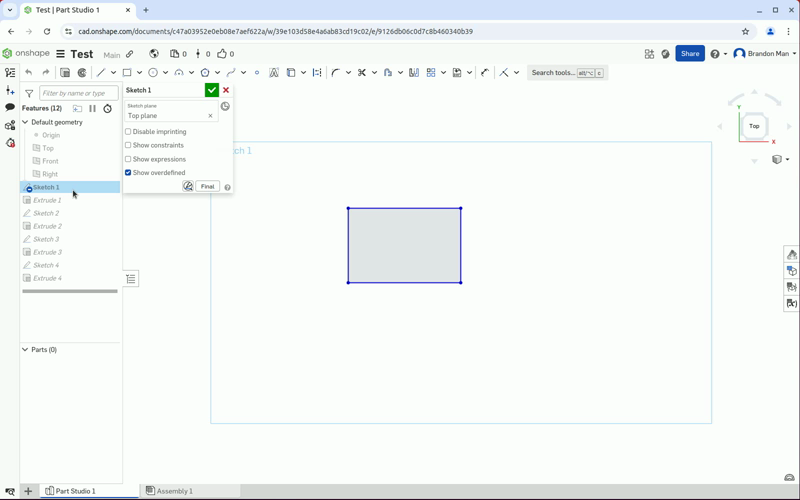
mouse_move(229, 92)
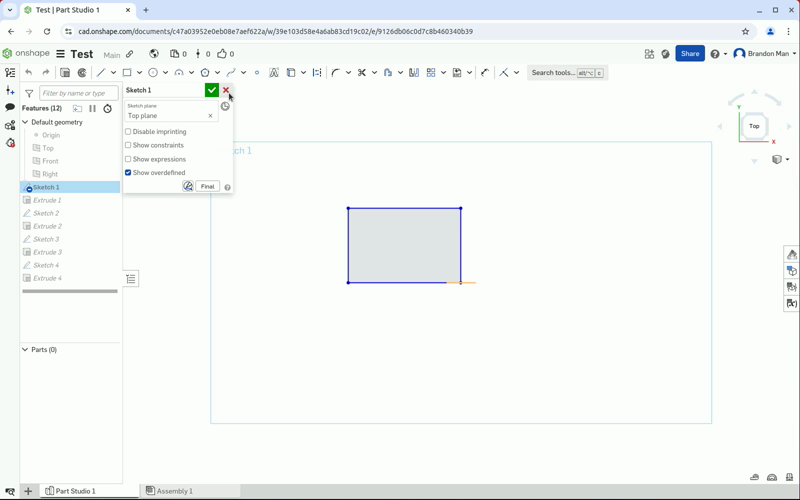
click(229, 92)
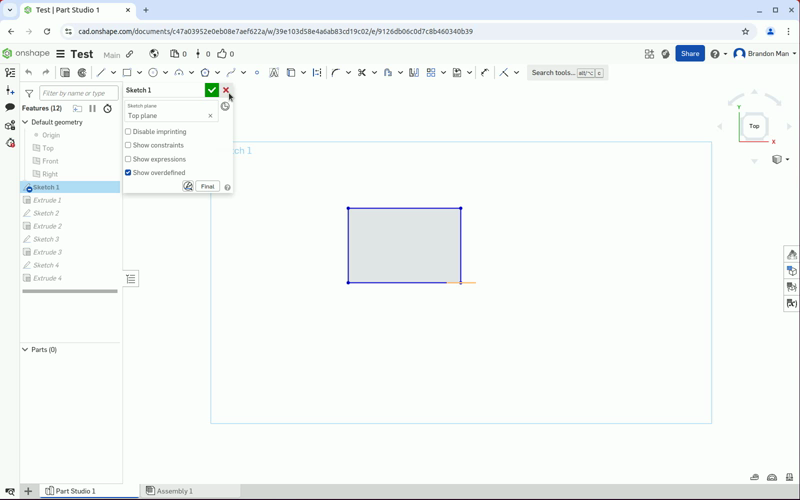
key(shift+s)
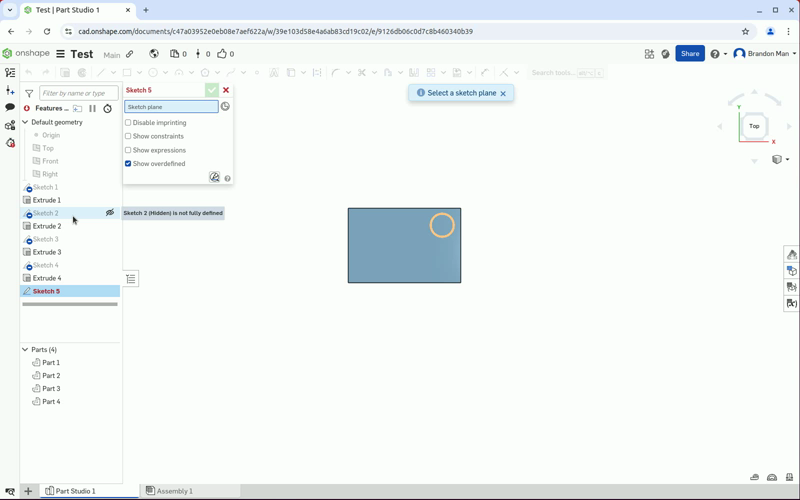
scroll(3)
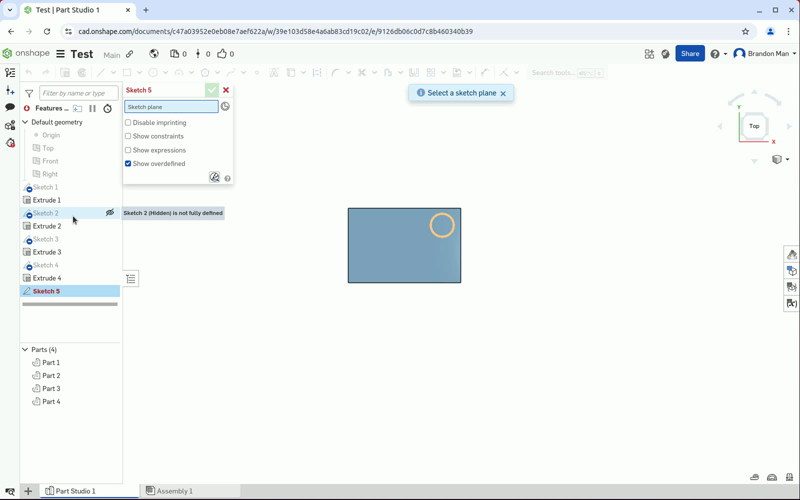
mouse_move(73, 150)
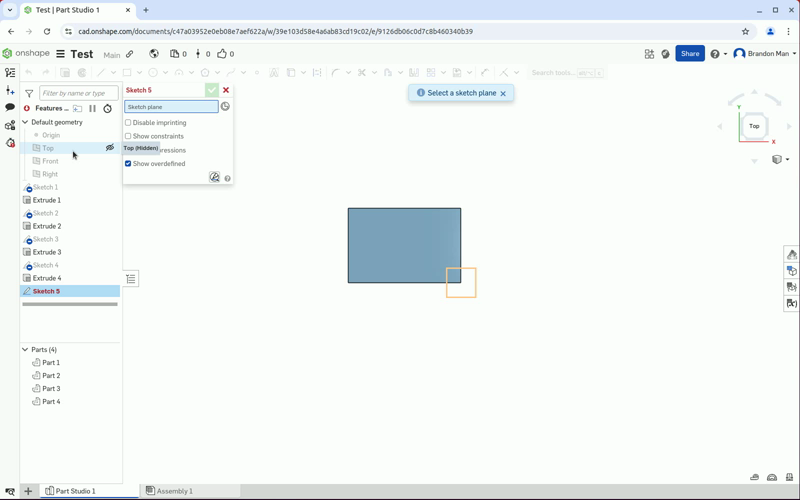
click(73, 150)
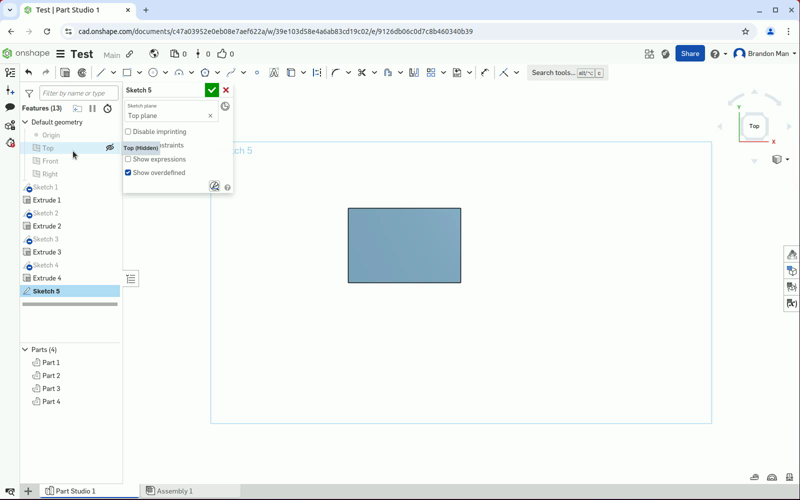
mouse_move(73, 352)
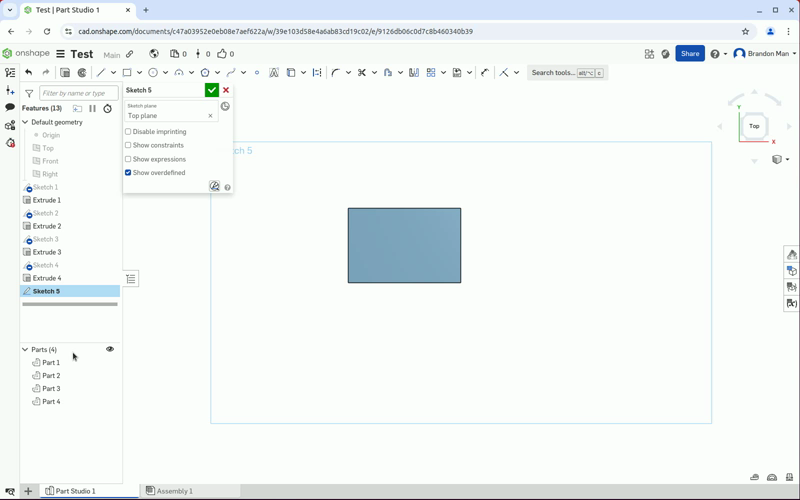
key(y)
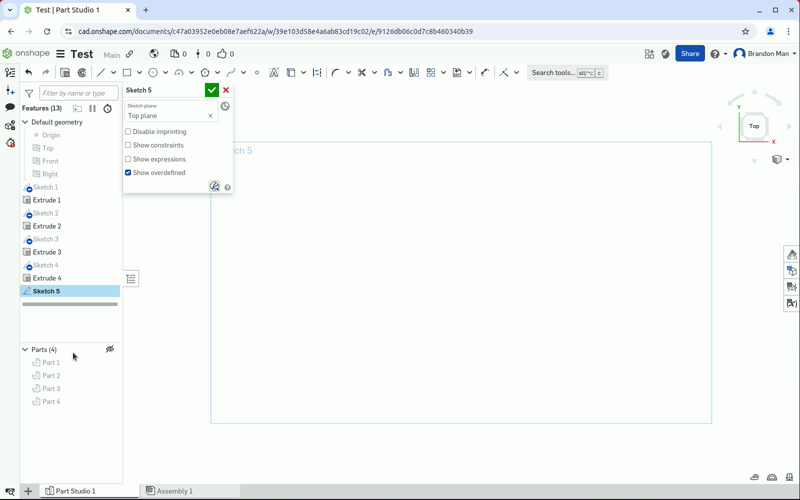
key(c)
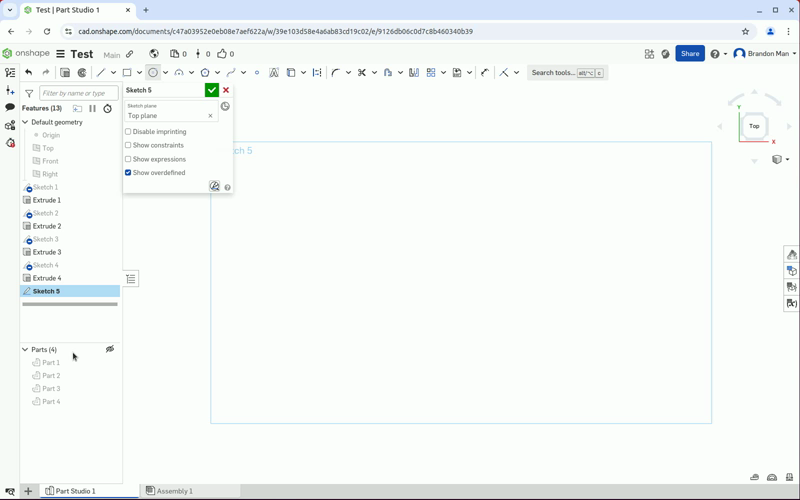
key_down(shift)
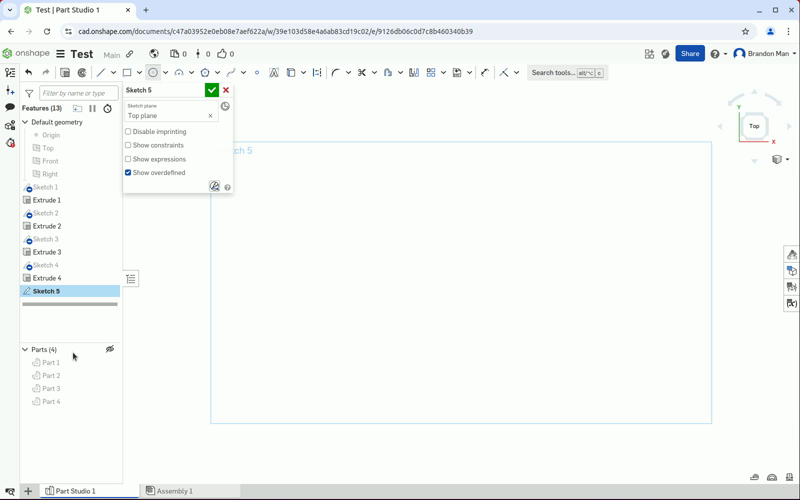
mouse_move(367, 262)
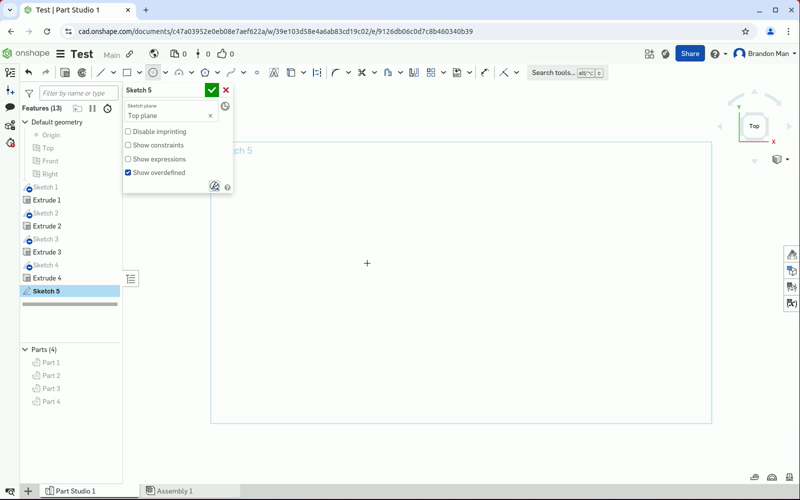
click(367, 262)
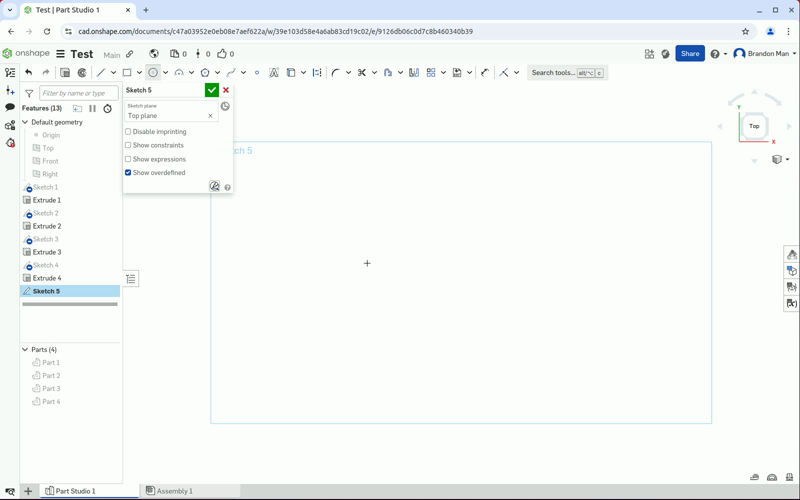
key_up(shift)
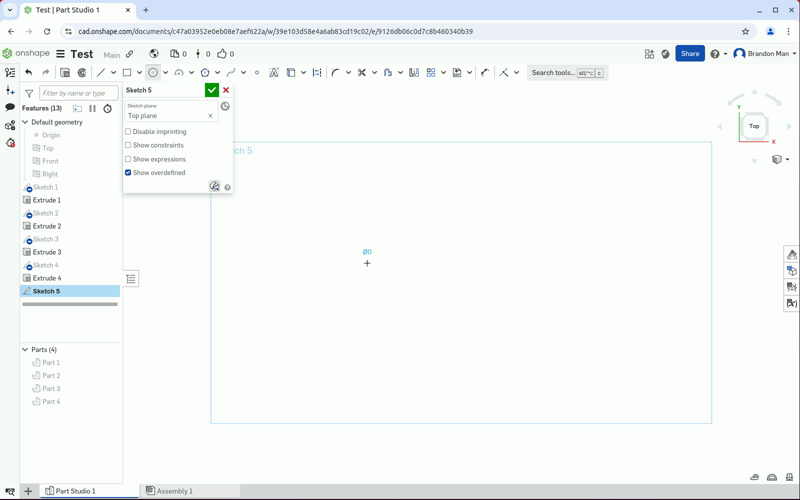
mouse_move(378, 262)
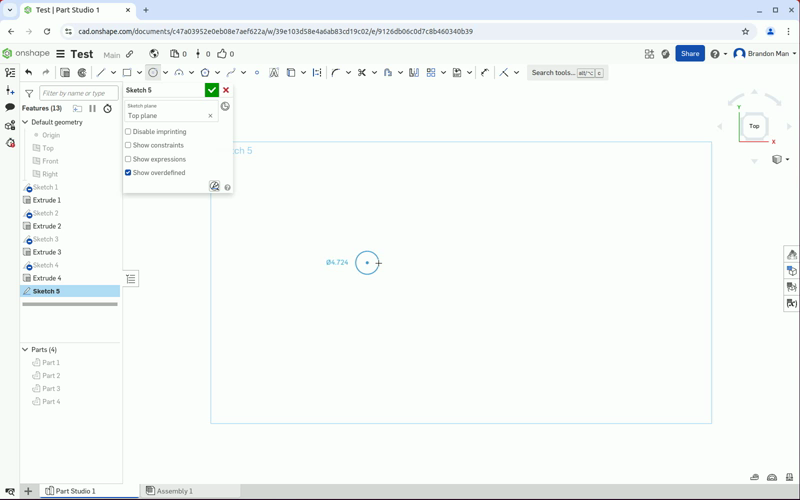
click(378, 262)
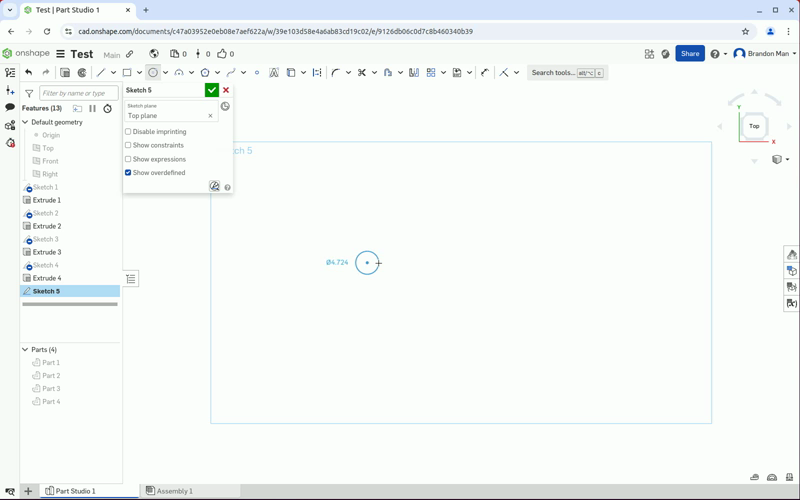
key(esc)
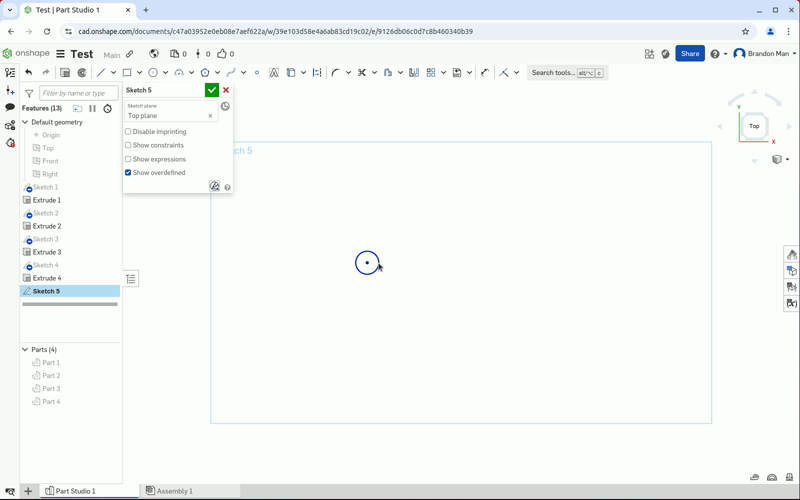
mouse_move(372, 259)
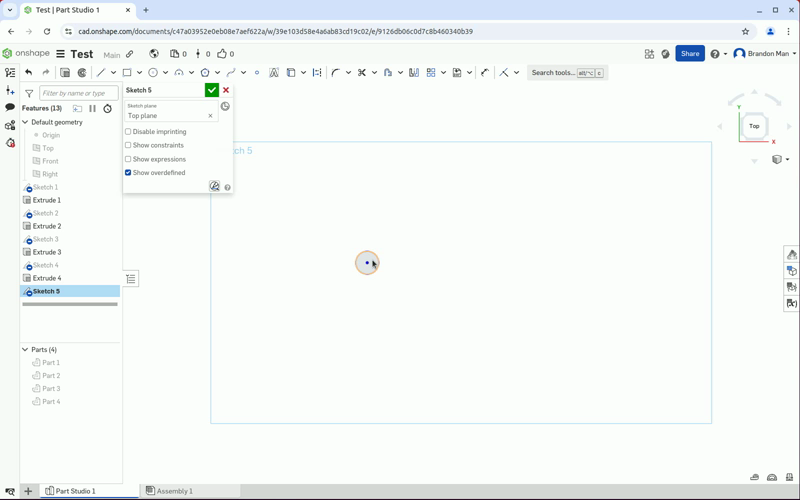
scroll(6)
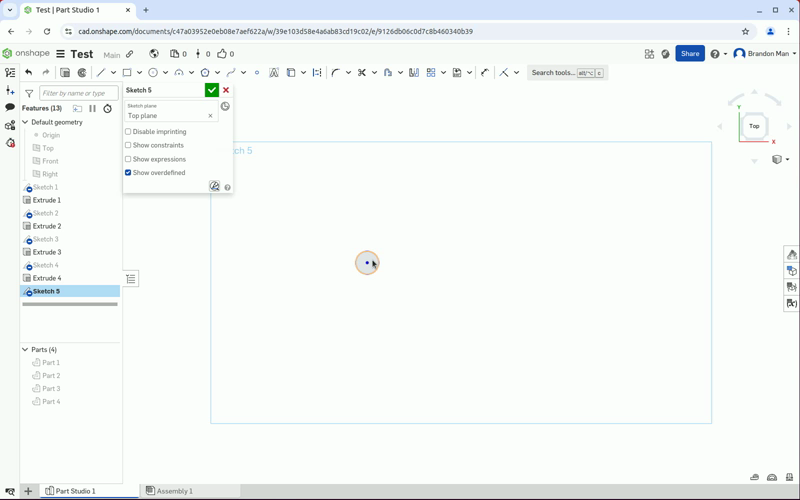
scroll(6)
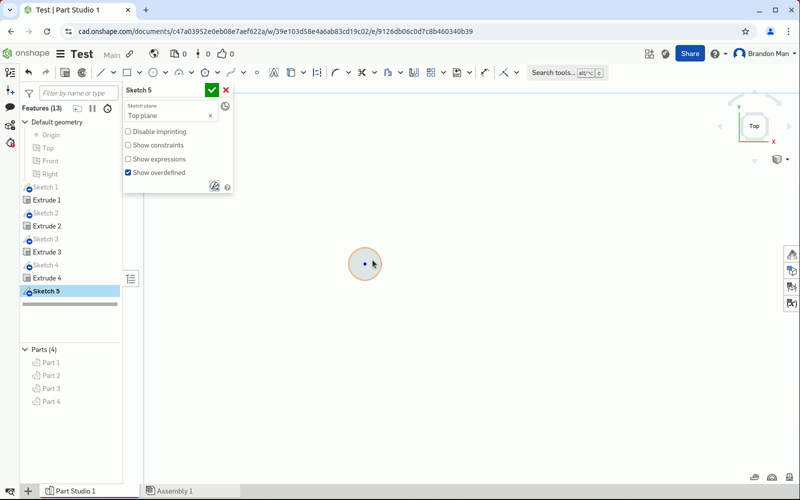
scroll(6)
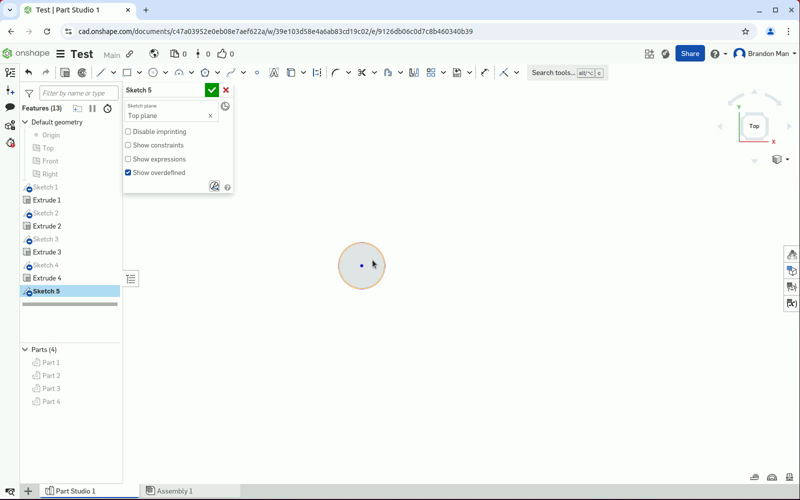
scroll(6)
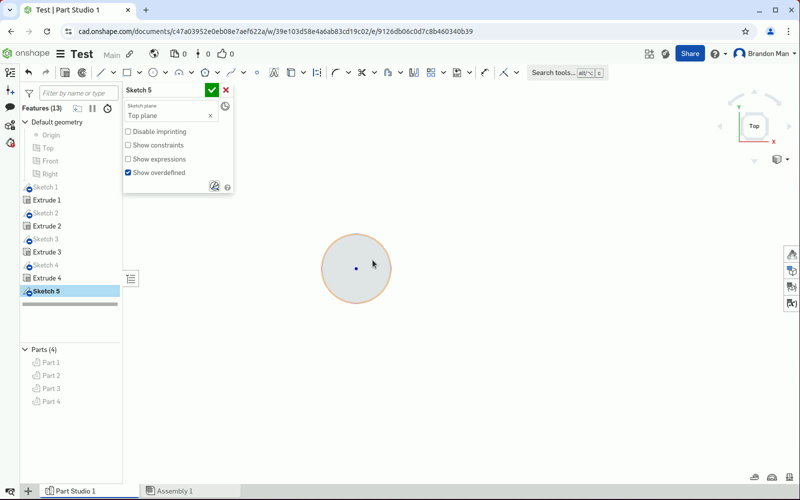
scroll(6)
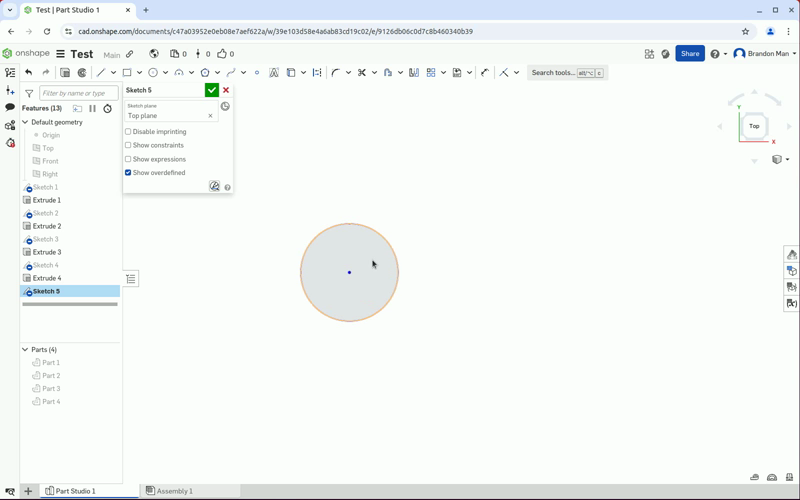
scroll(6)
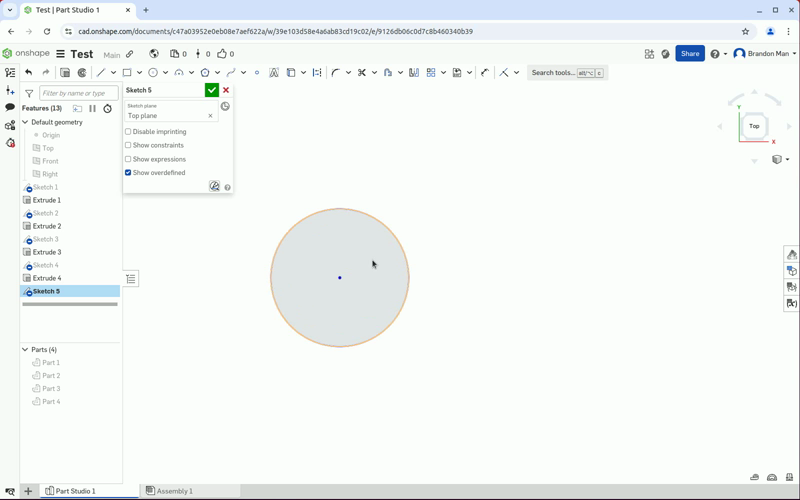
scroll(6)
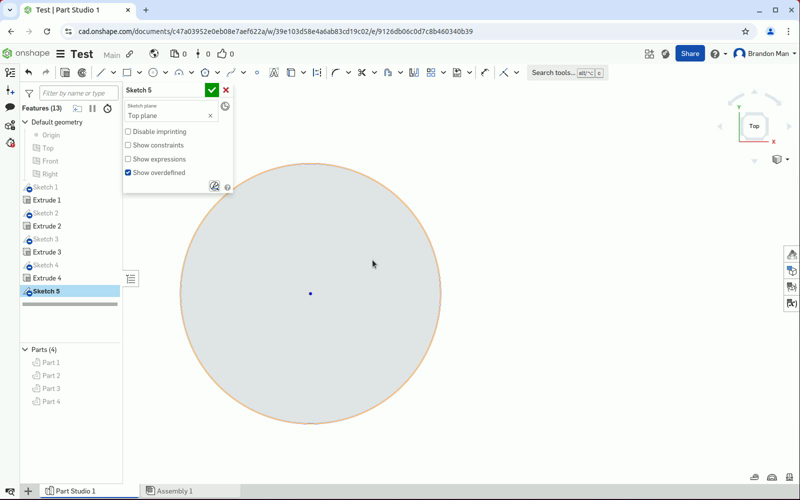
click(372, 259)
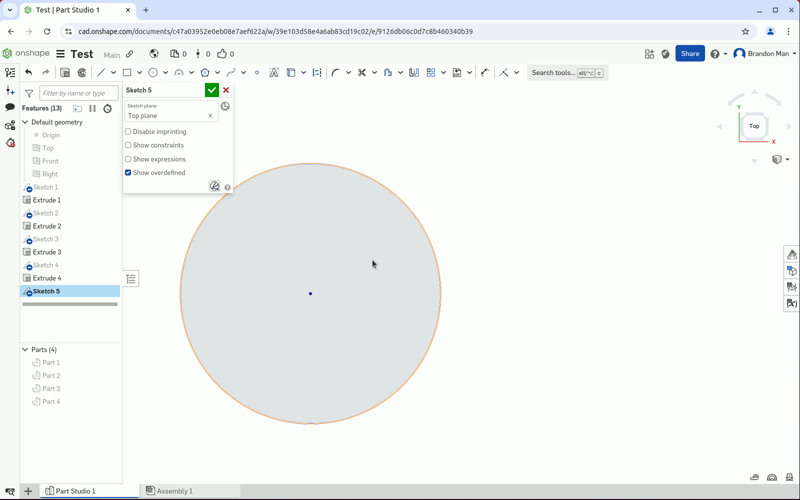
scroll(-6)
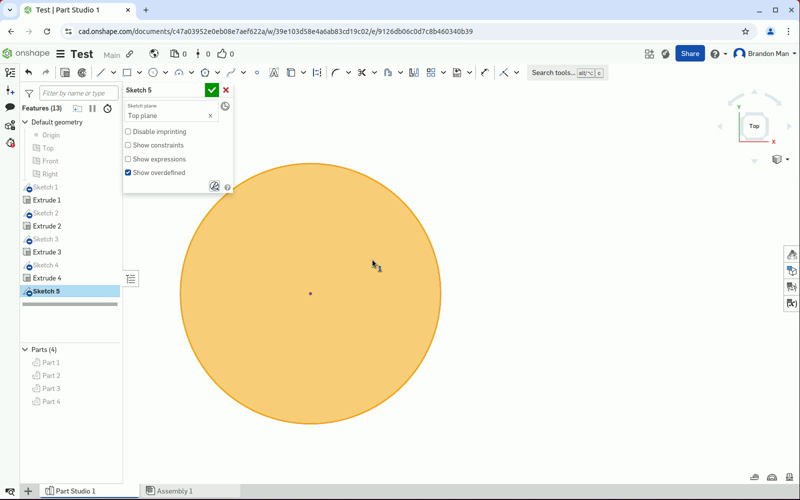
scroll(-6)
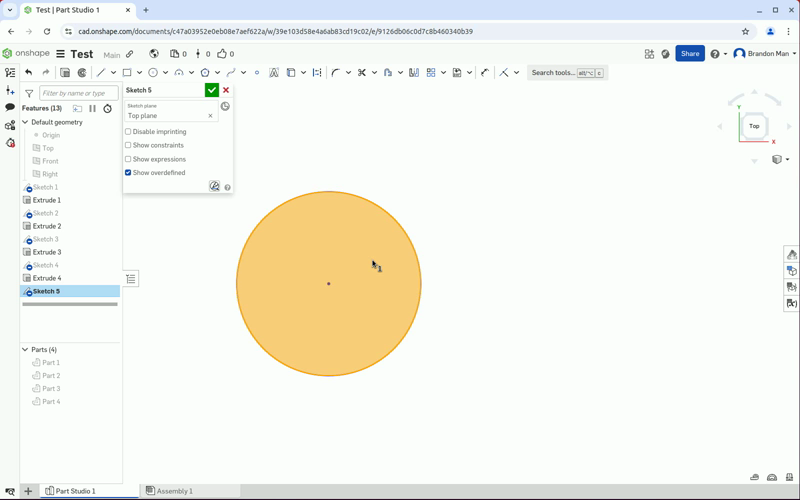
scroll(-6)
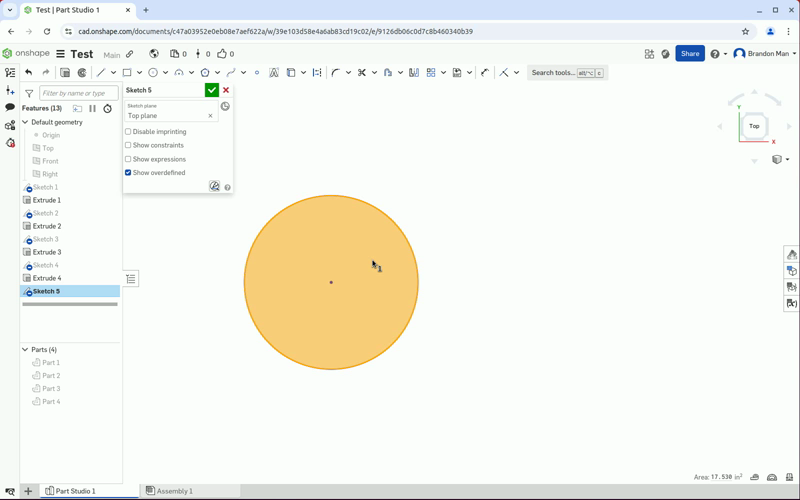
scroll(-6)
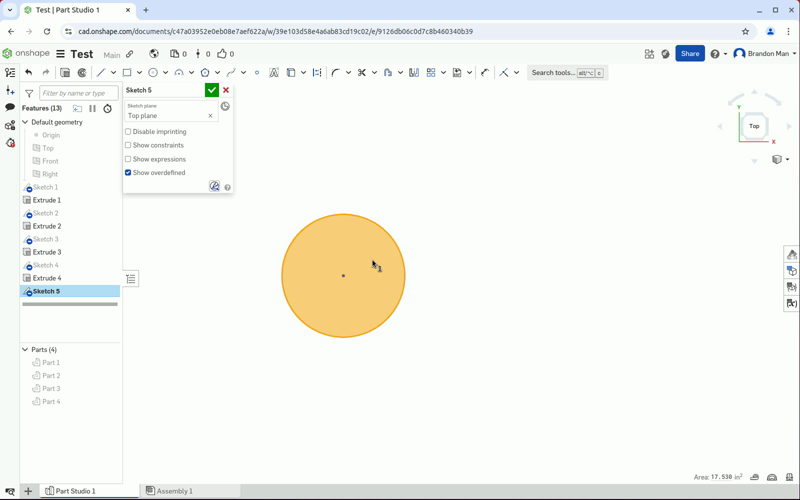
scroll(-6)
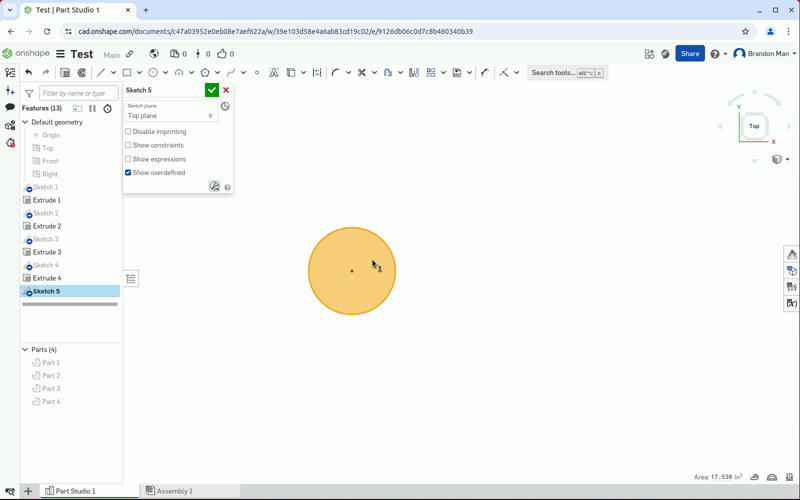
scroll(-6)
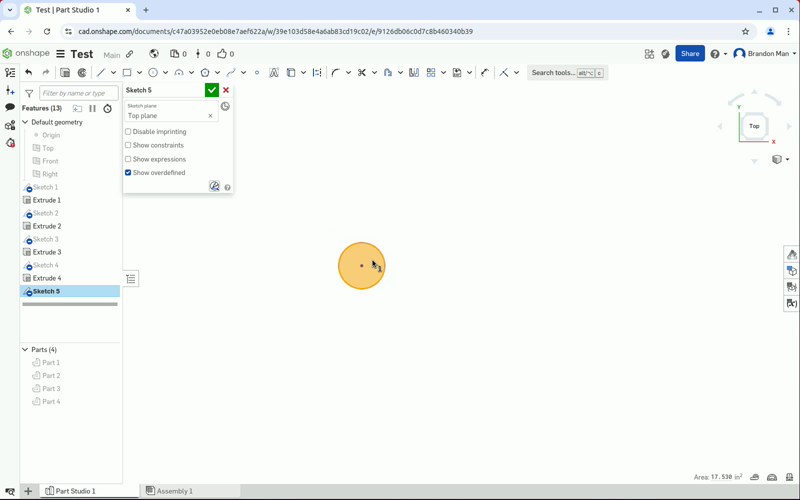
scroll(-6)
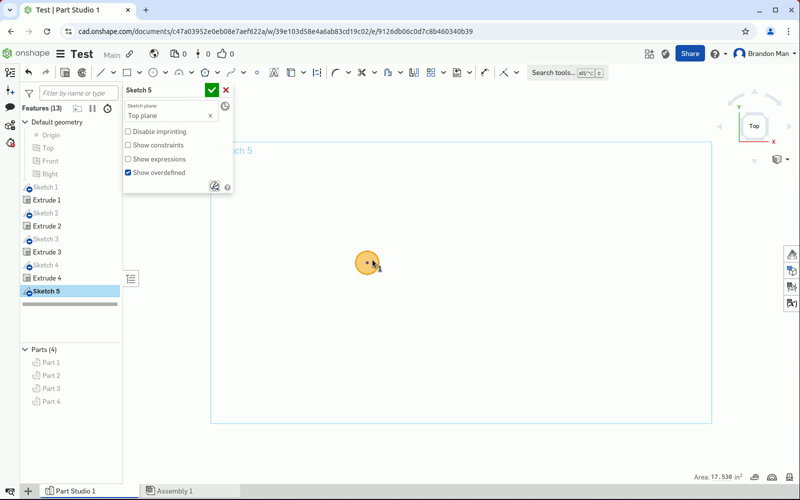
mouse_move(73, 352)
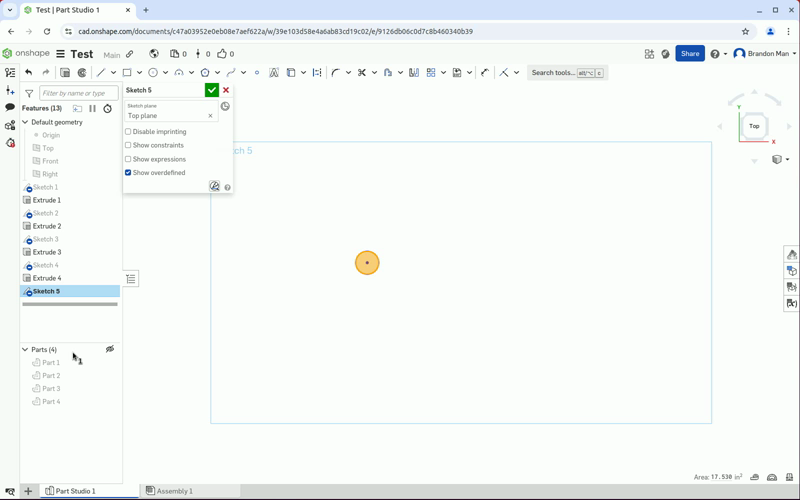
key(shift+y)
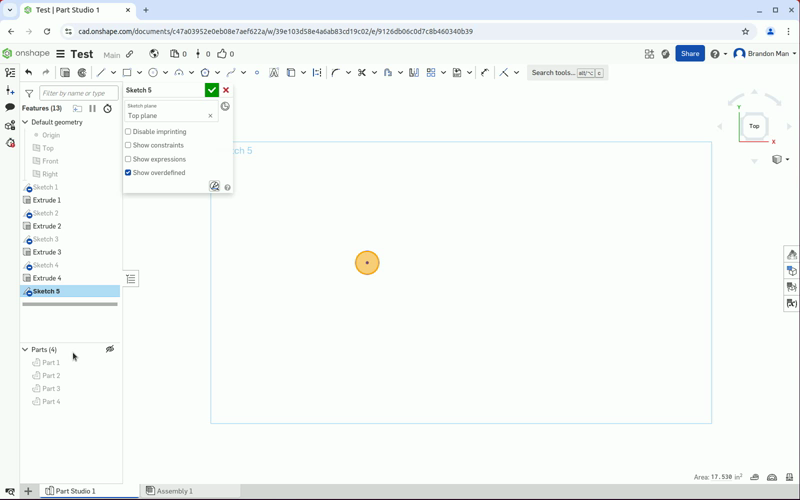
key(shift+e)
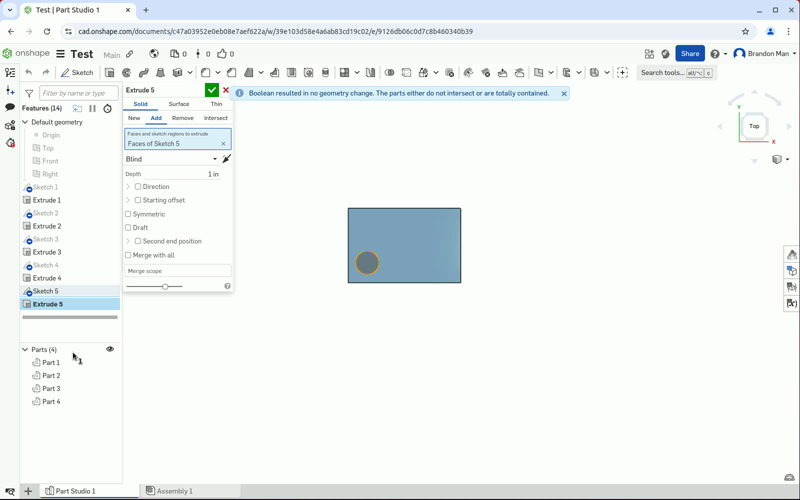
mouse_move(143, 106)
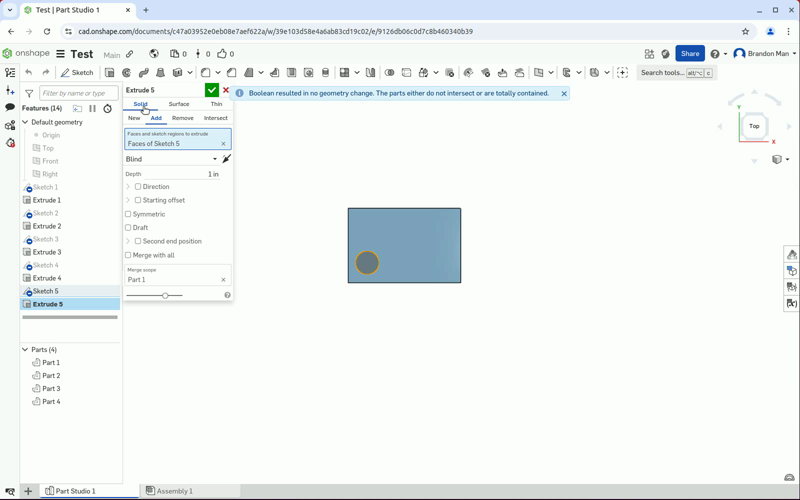
click(143, 106)
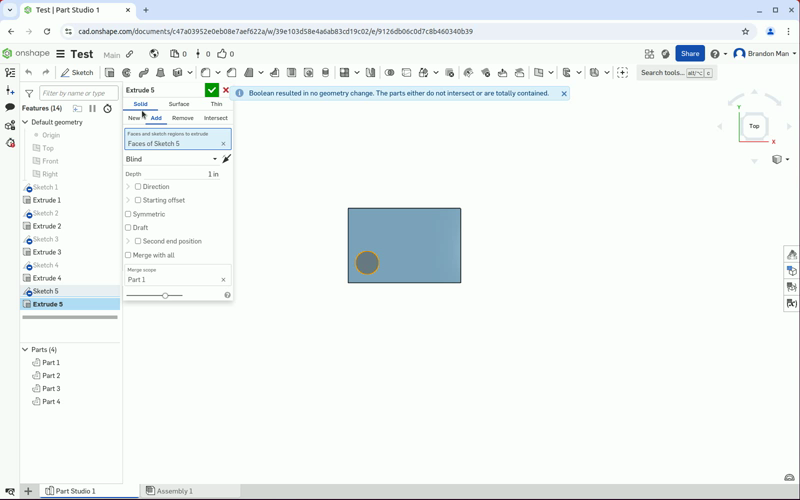
mouse_move(137, 120)
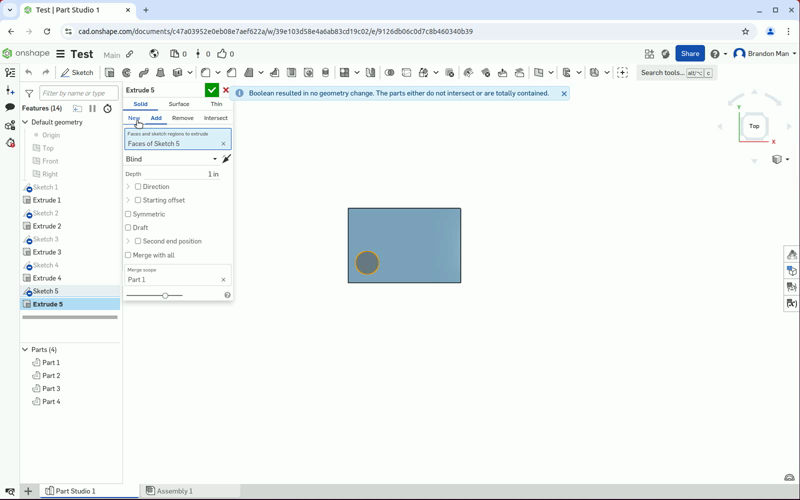
click(137, 120)
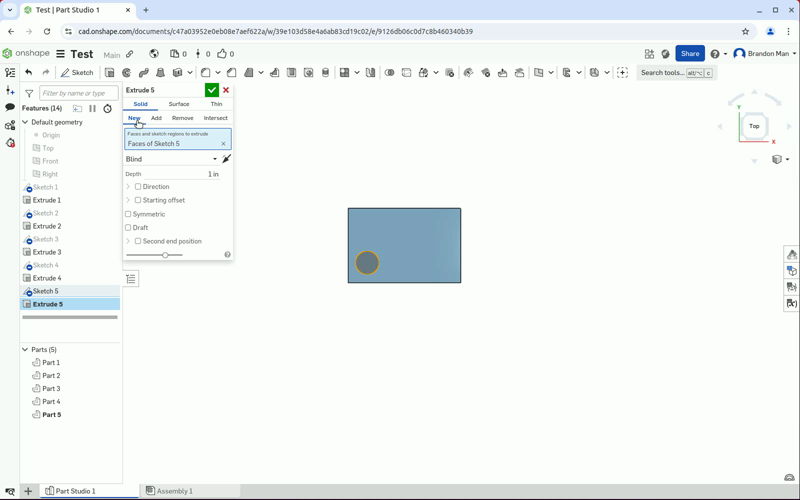
key(tab, 4)
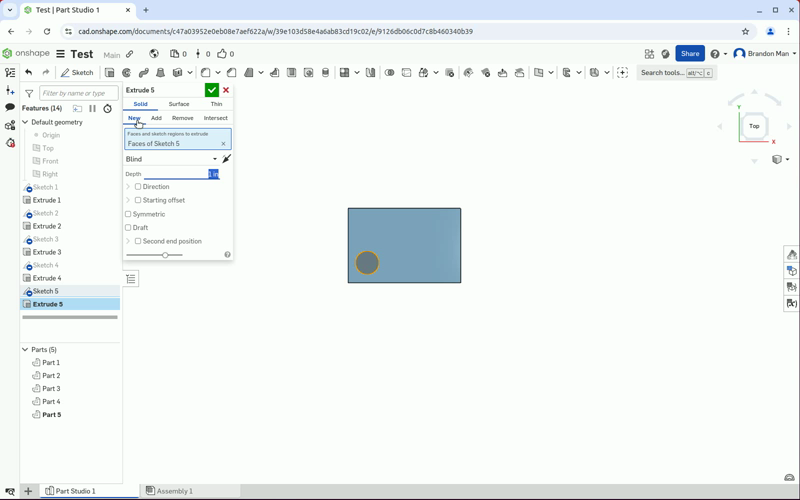
text(1.685)
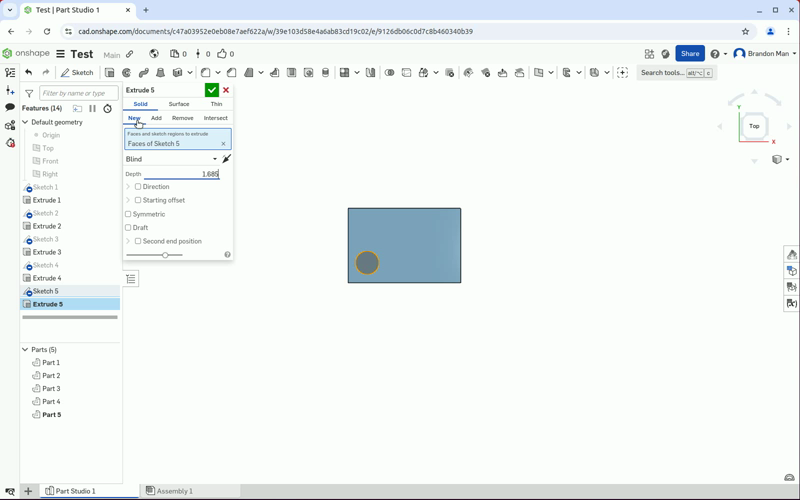
key(enter)
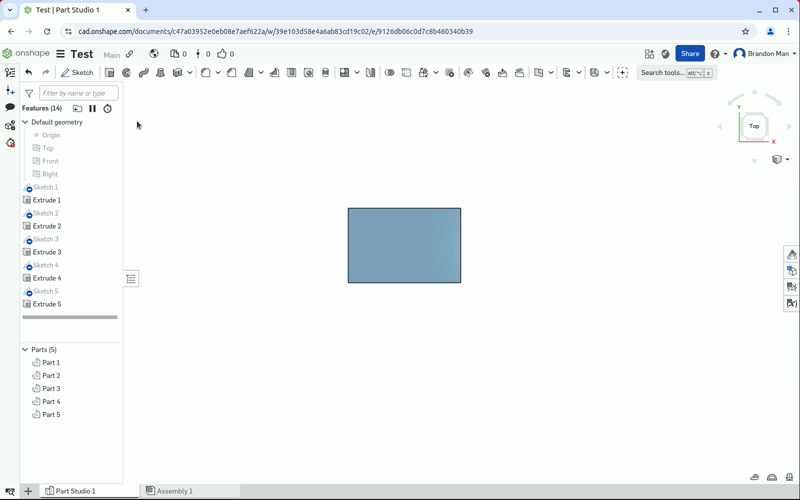
key(shift+h)
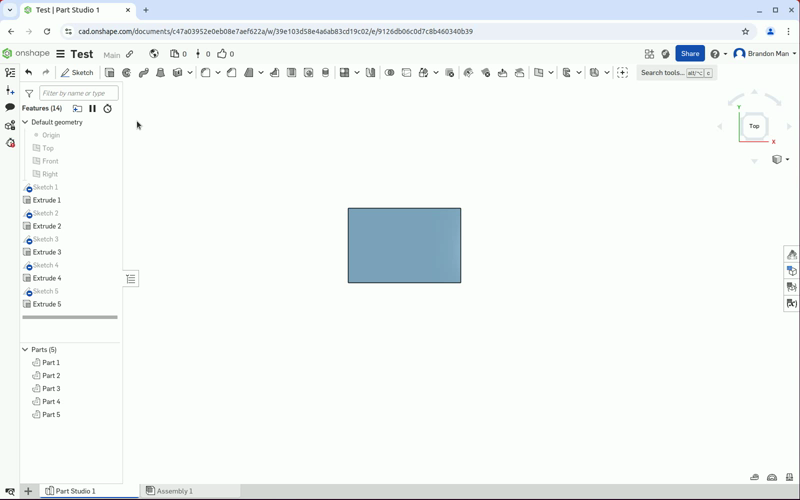
key(shift+h)
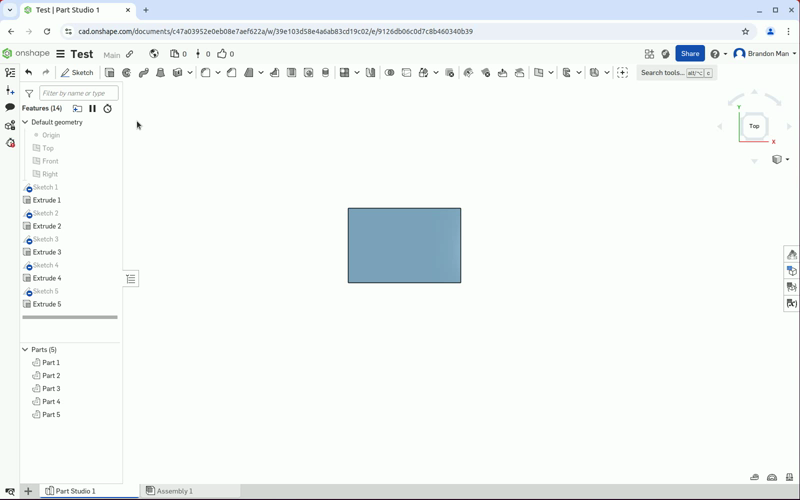
mouse_move(73, 189)
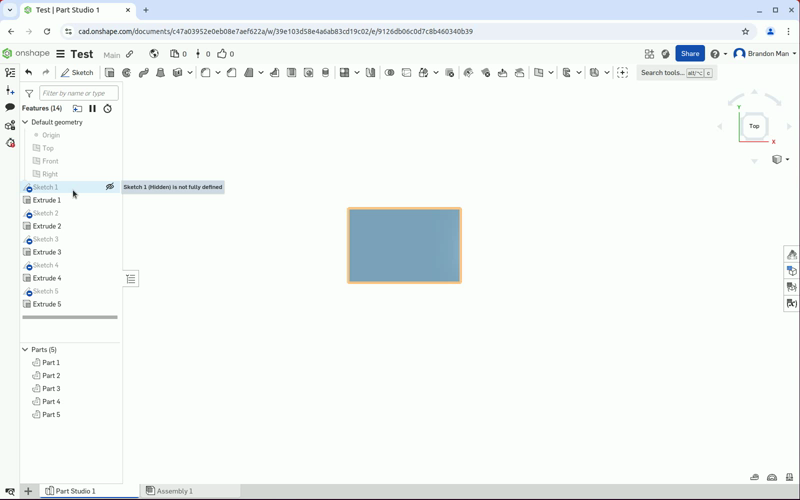
click(73, 189)
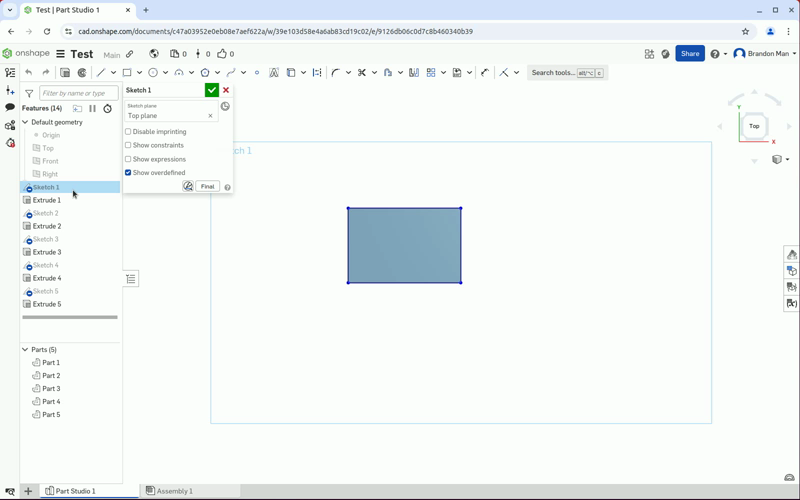
mouse_move(229, 92)
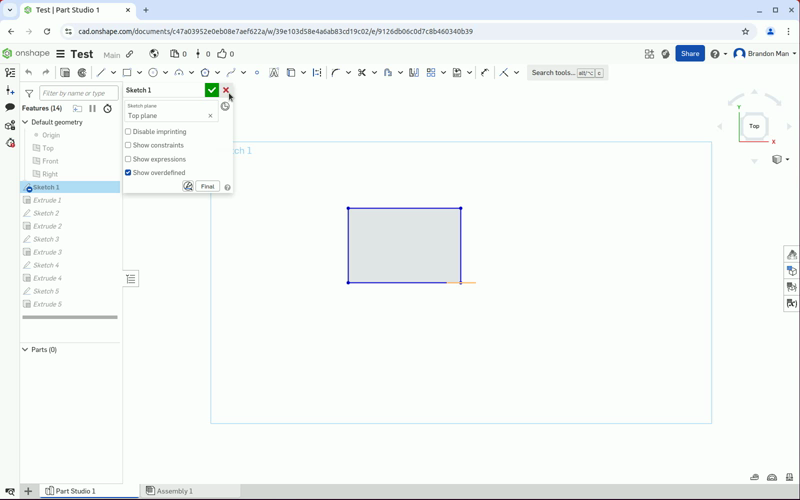
click(229, 92)
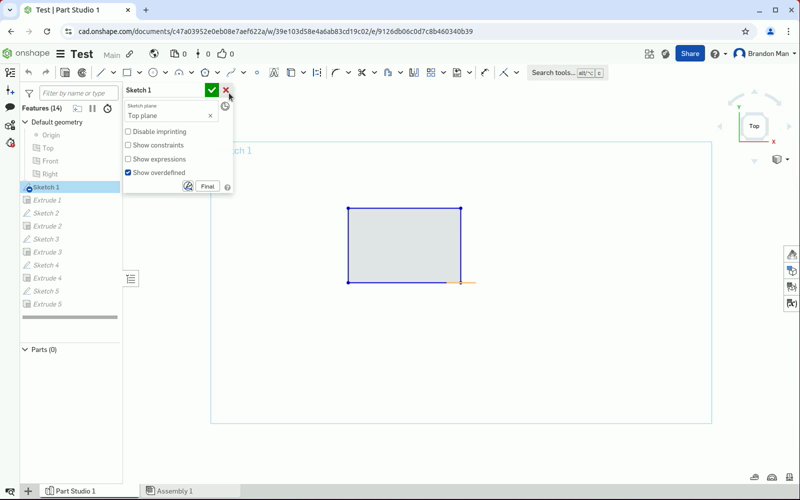
key(shift+s)
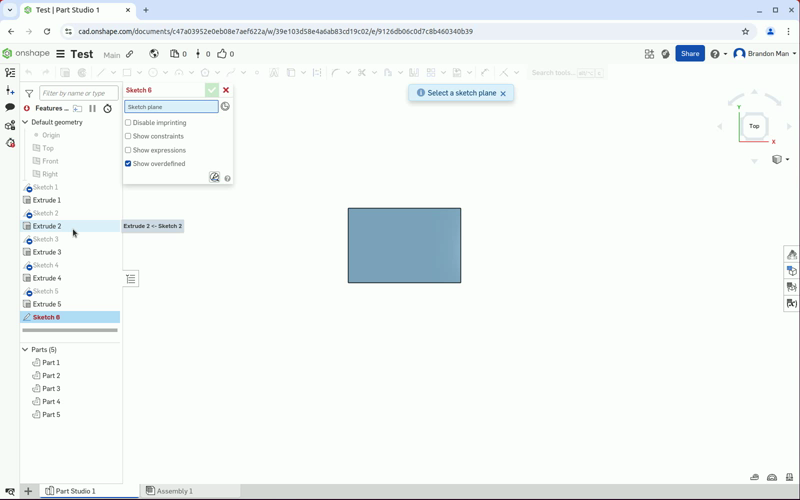
scroll(3)
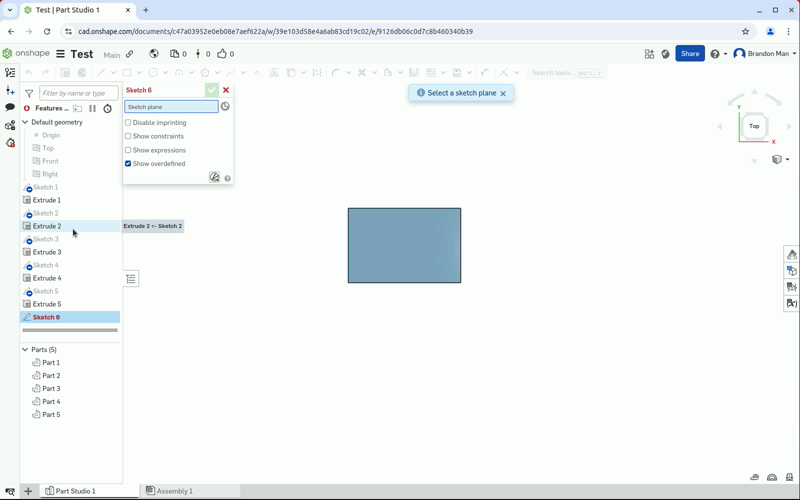
mouse_move(73, 150)
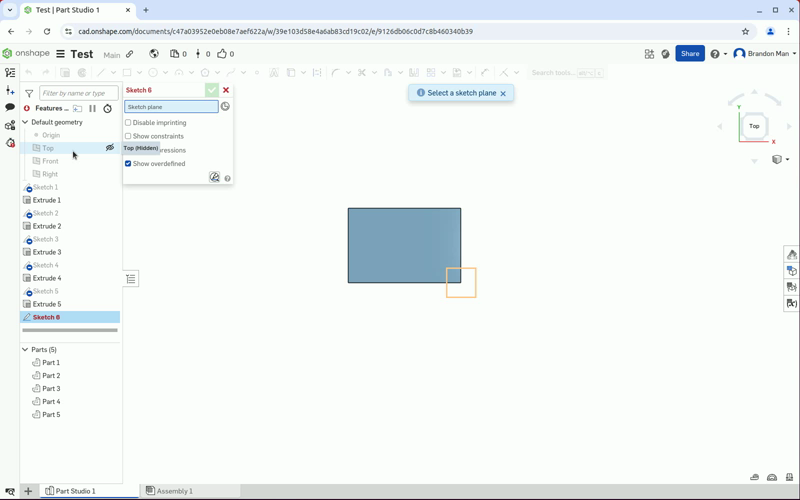
click(73, 150)
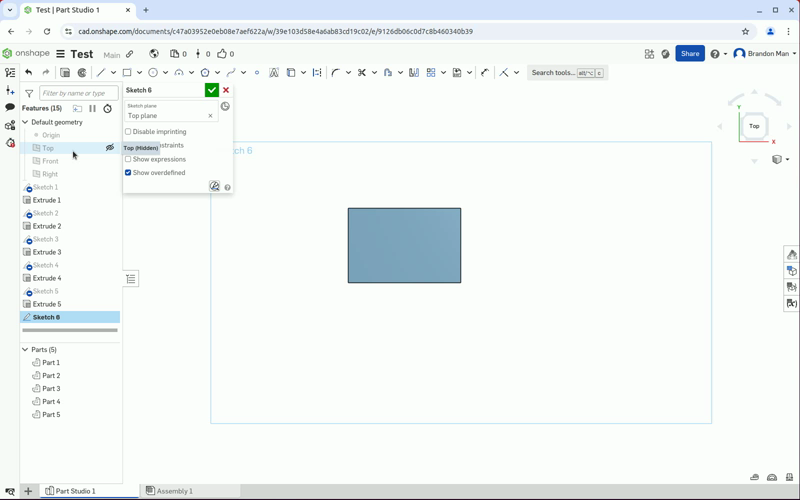
mouse_move(73, 352)
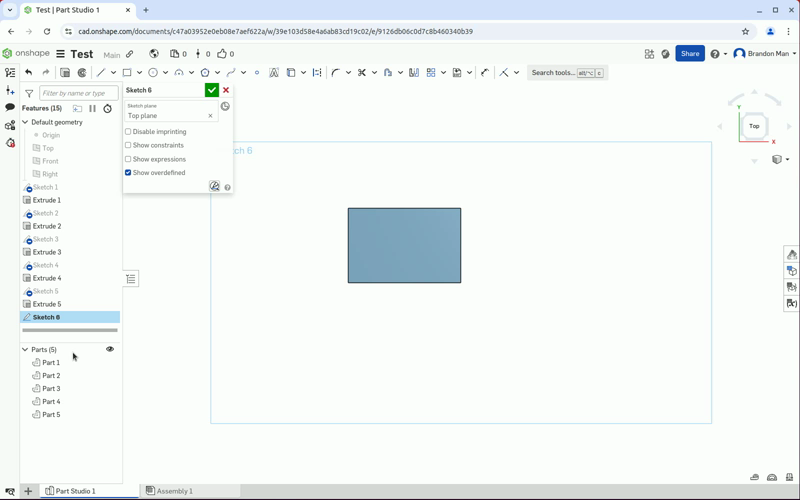
key(y)
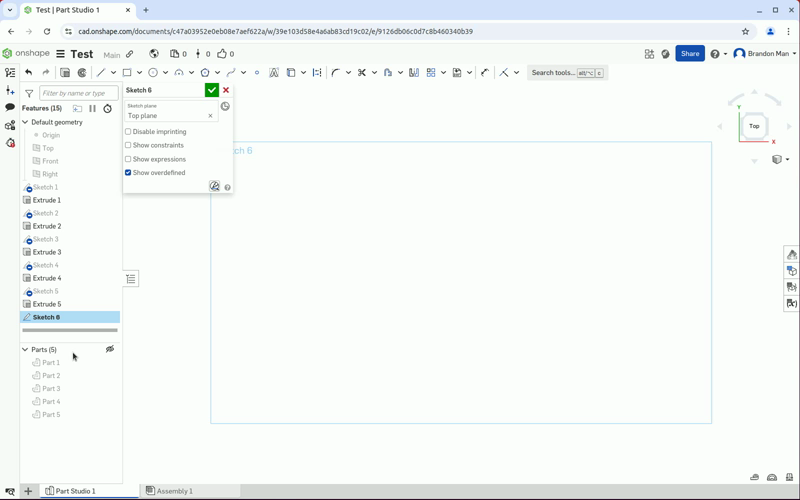
key(c)
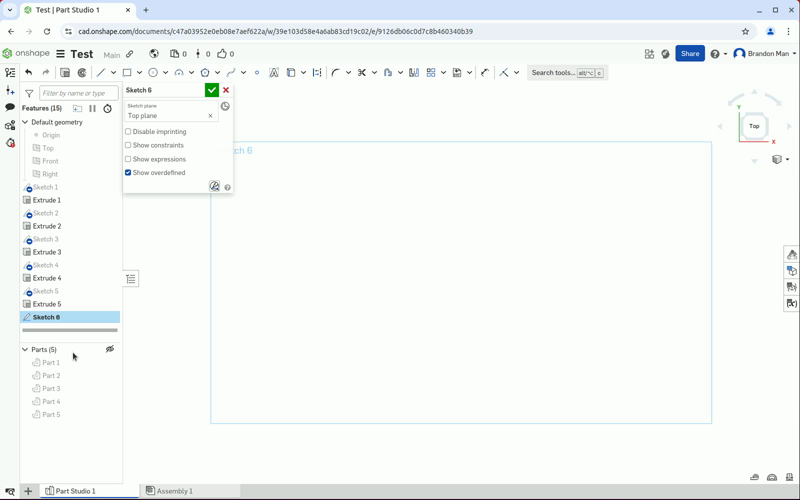
key_down(shift)
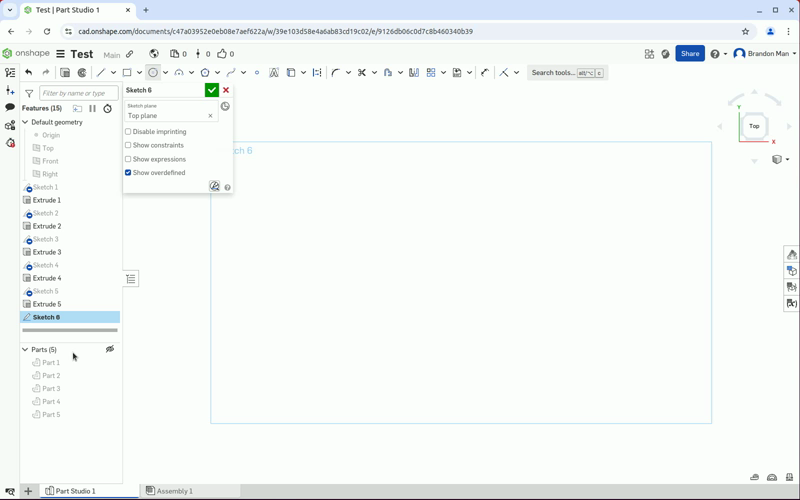
mouse_move(404, 264)
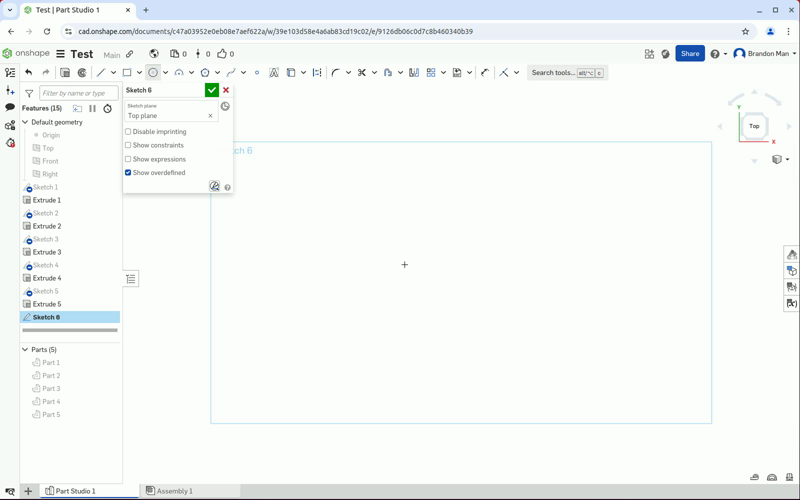
click(404, 264)
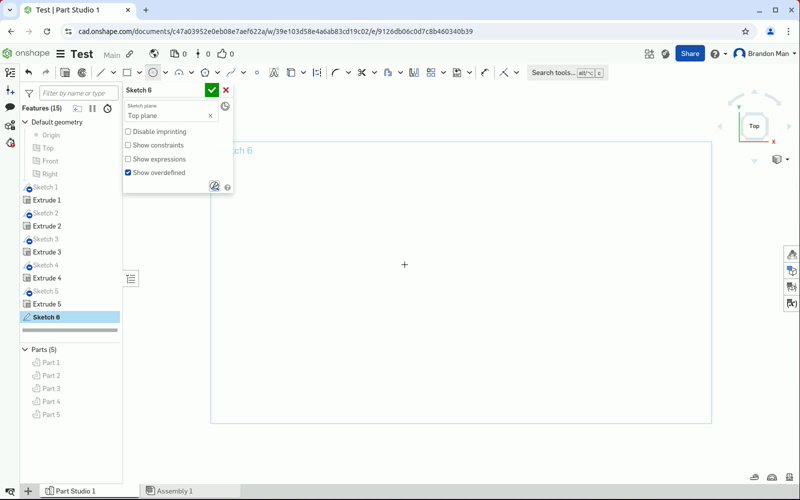
key_up(shift)
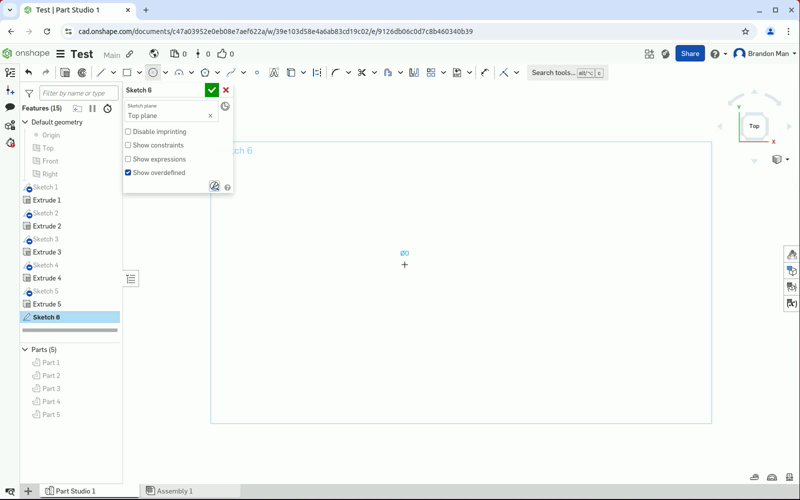
mouse_move(416, 264)
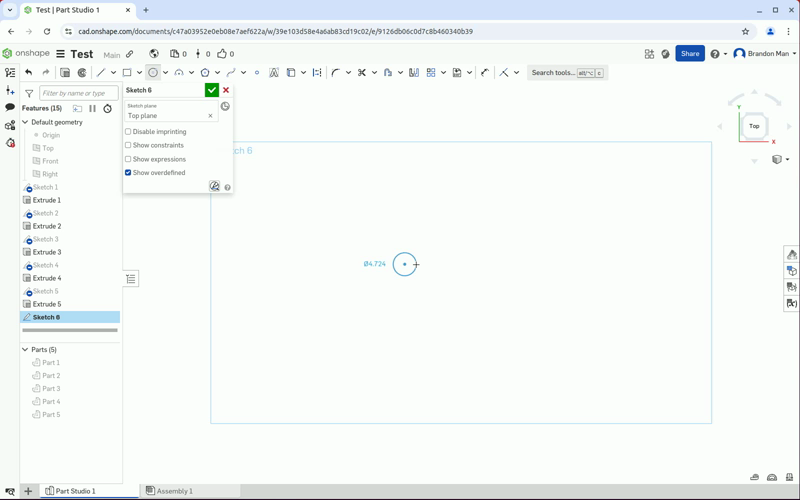
click(416, 264)
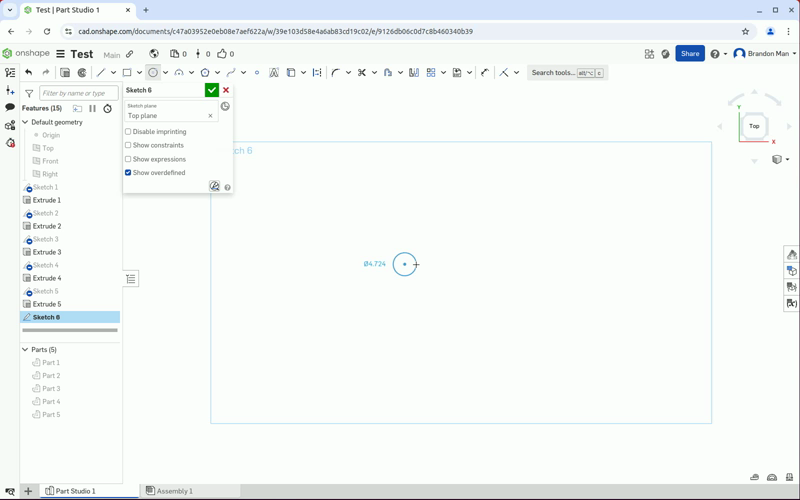
key(esc)
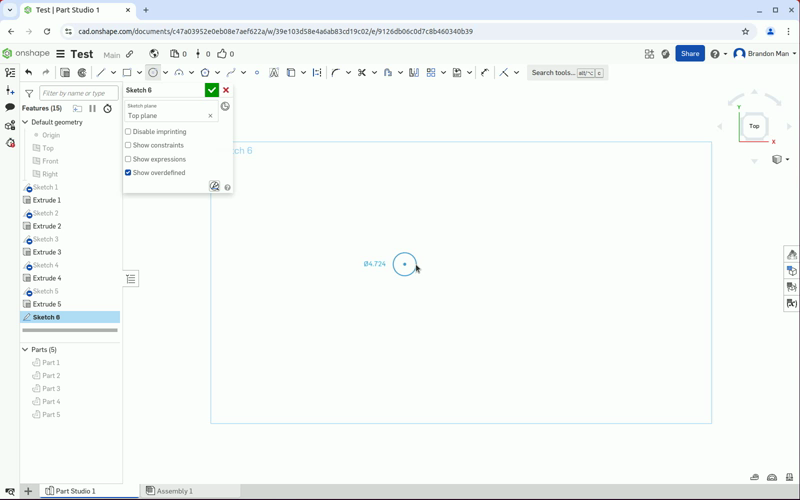
mouse_move(407, 262)
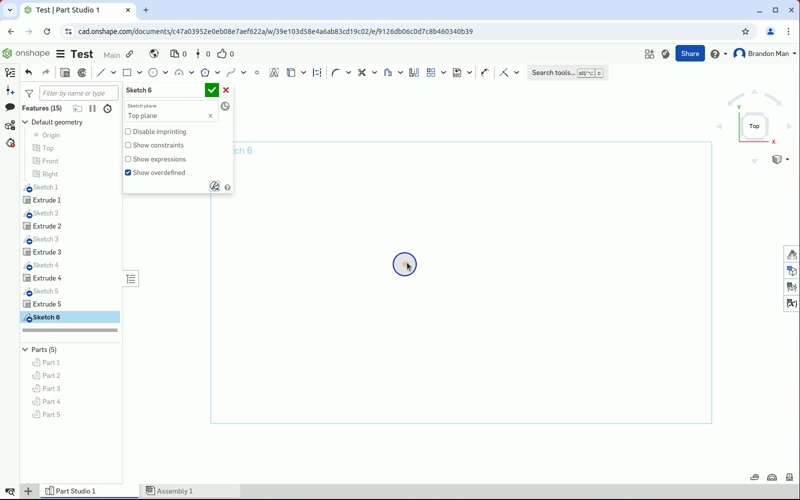
scroll(6)
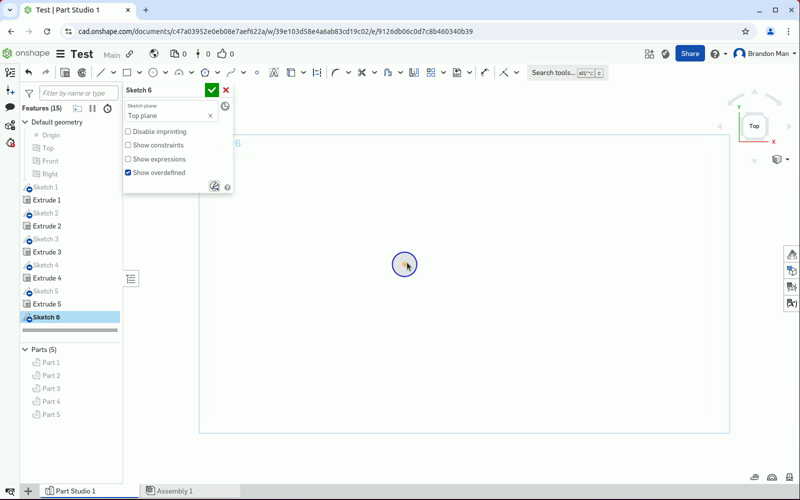
scroll(6)
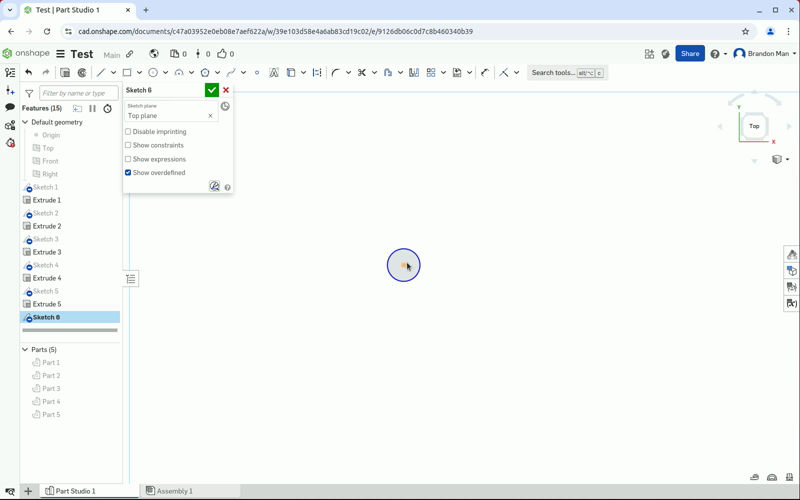
scroll(6)
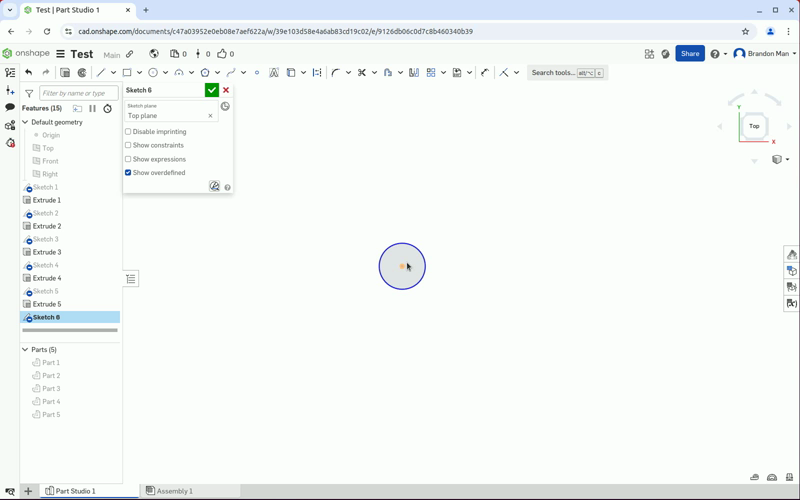
scroll(6)
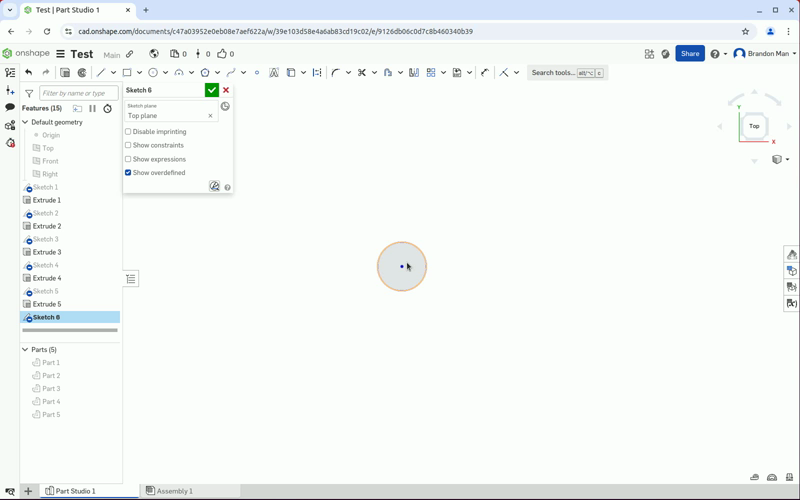
scroll(6)
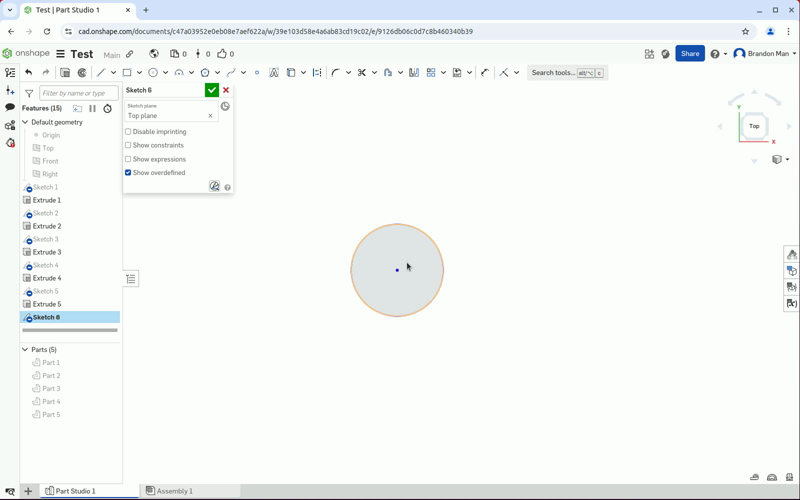
scroll(6)
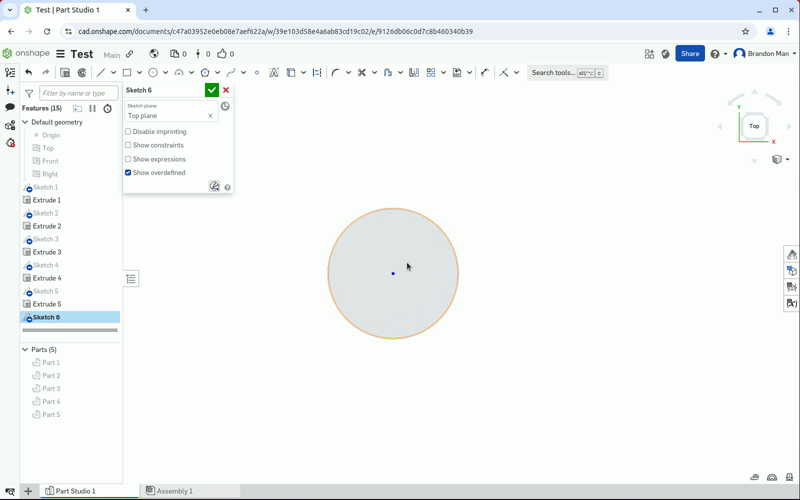
scroll(6)
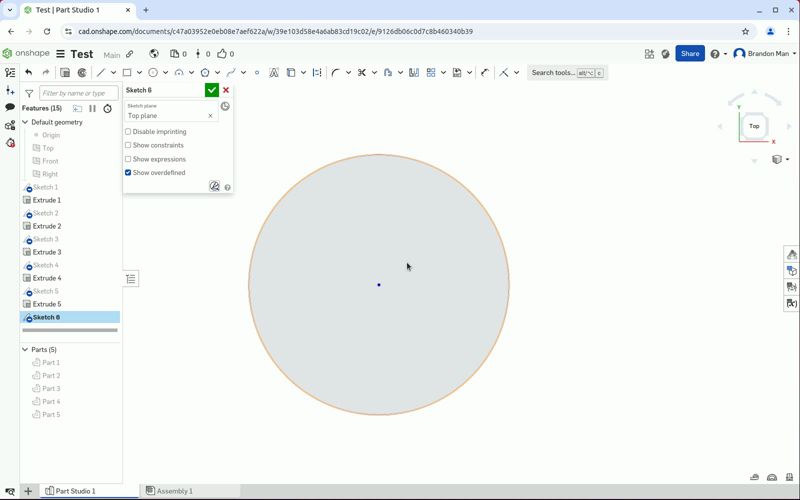
click(407, 262)
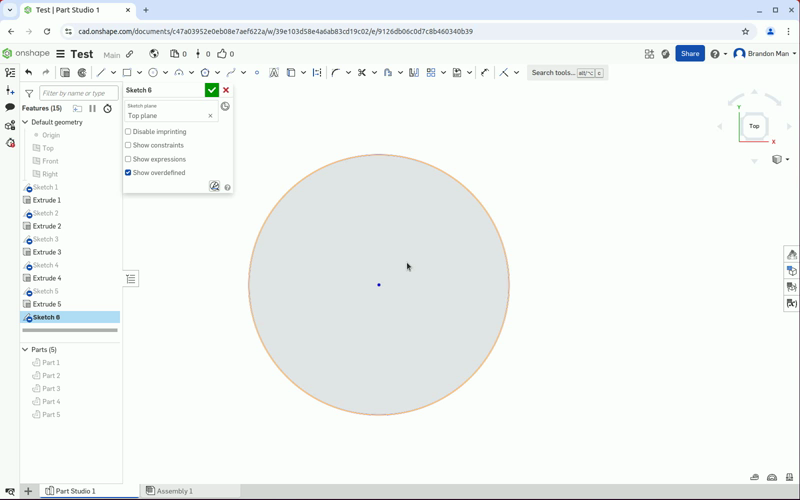
scroll(-6)
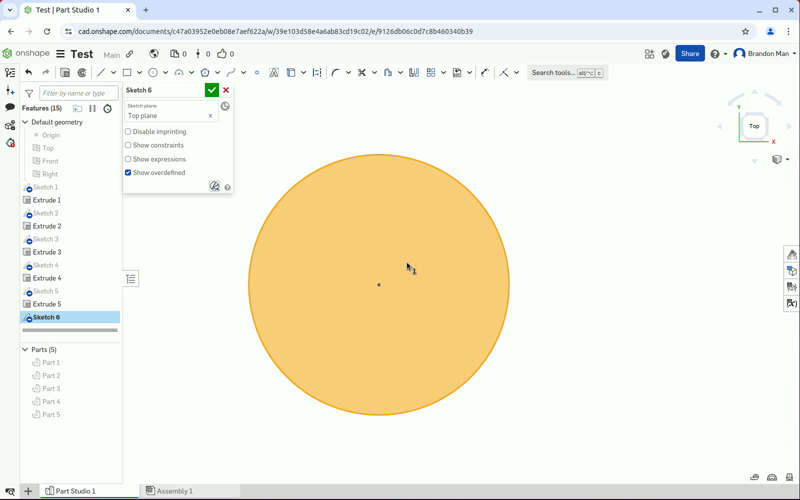
scroll(-6)
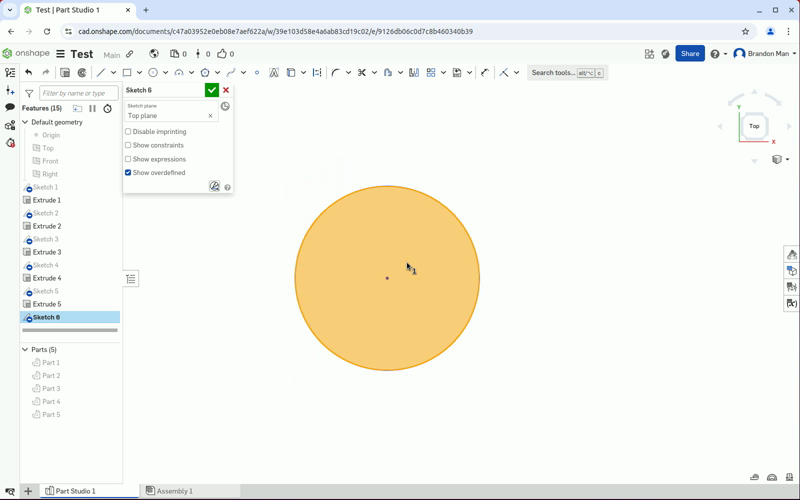
scroll(-6)
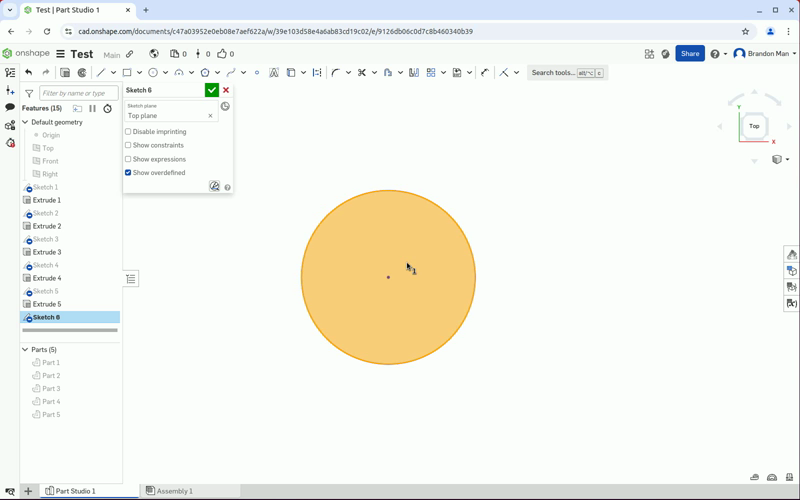
scroll(-6)
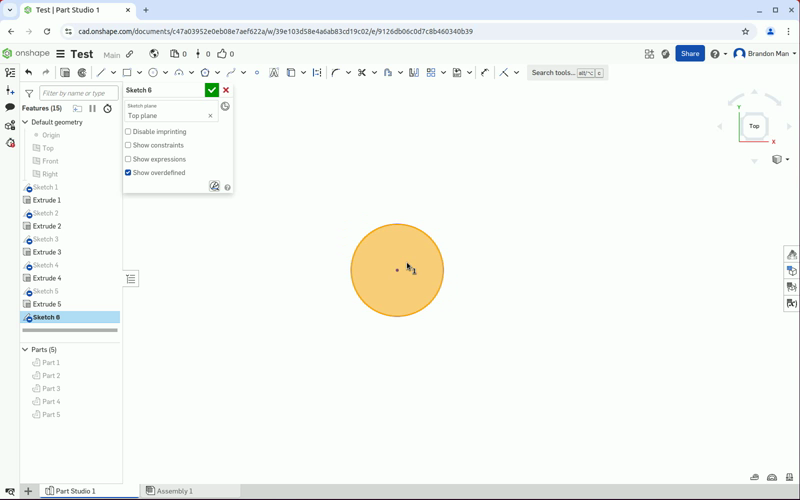
scroll(-6)
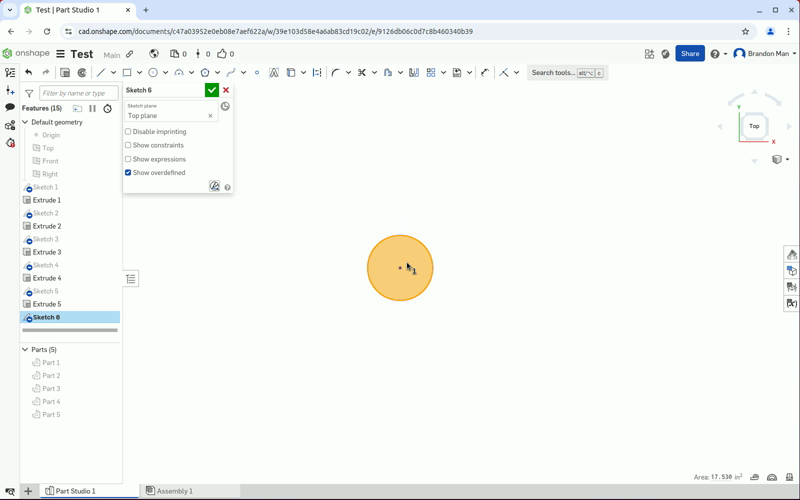
scroll(-6)
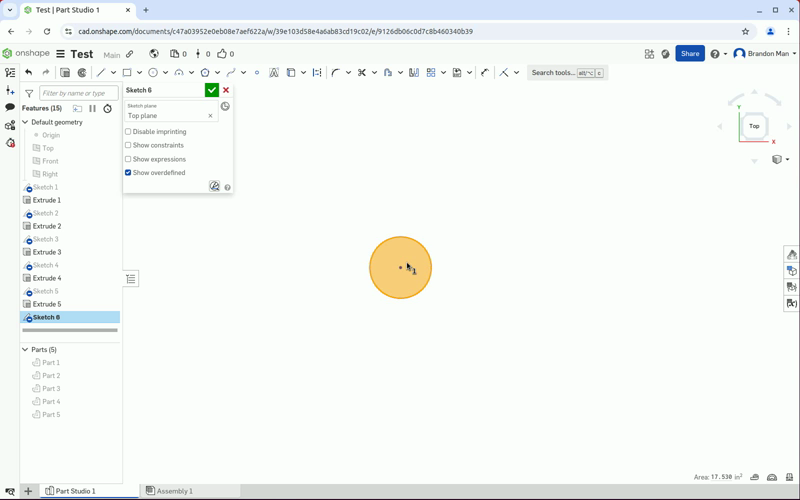
scroll(-6)
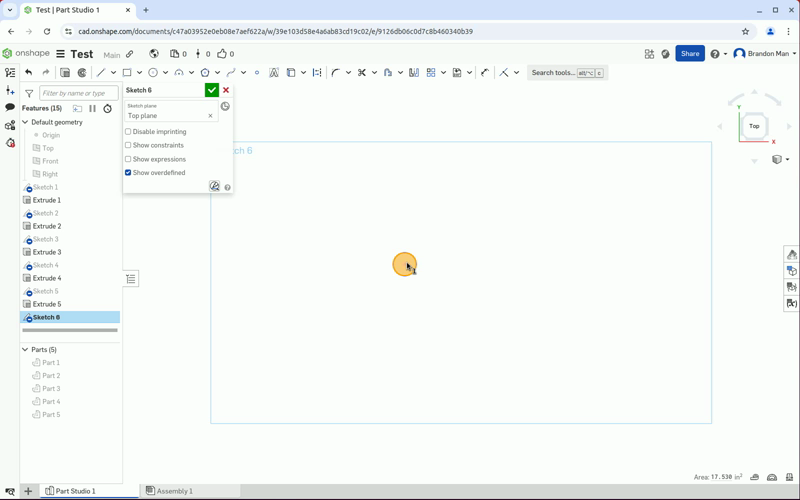
mouse_move(73, 352)
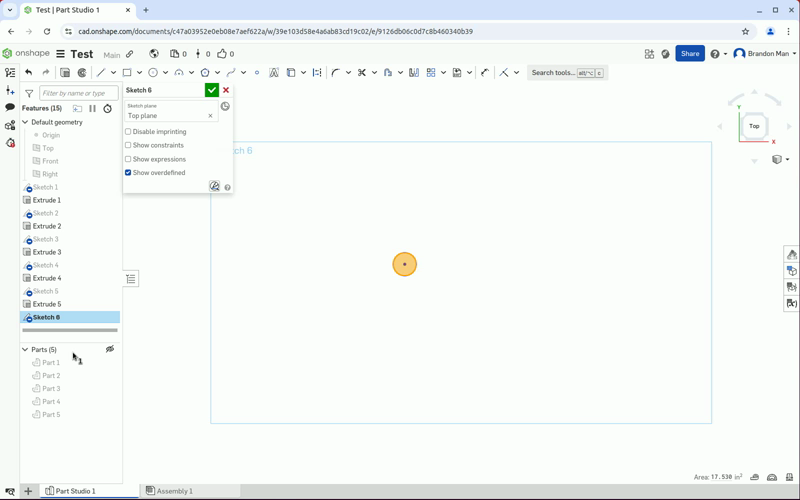
key(shift+y)
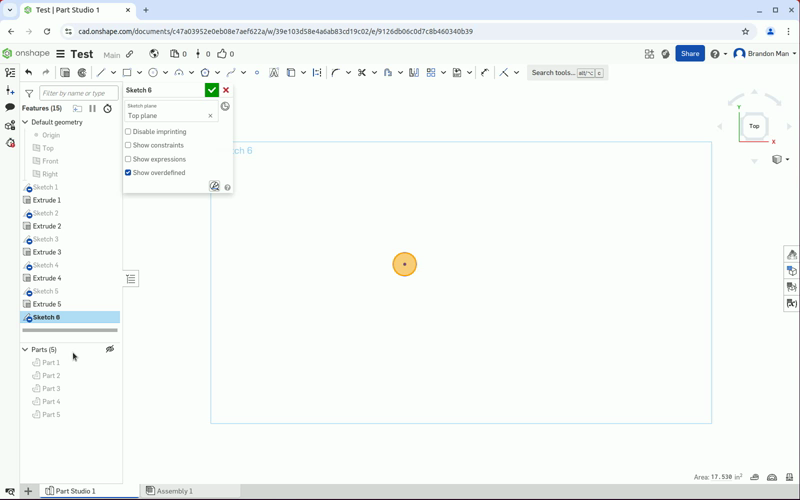
key(shift+e)
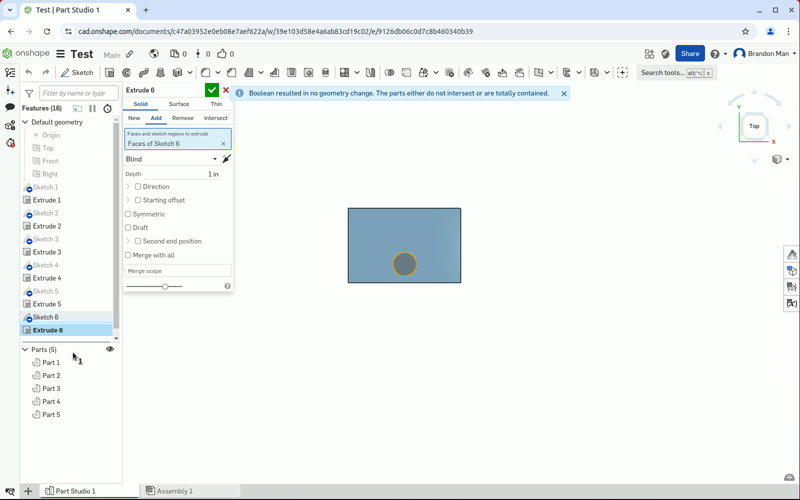
mouse_move(143, 106)
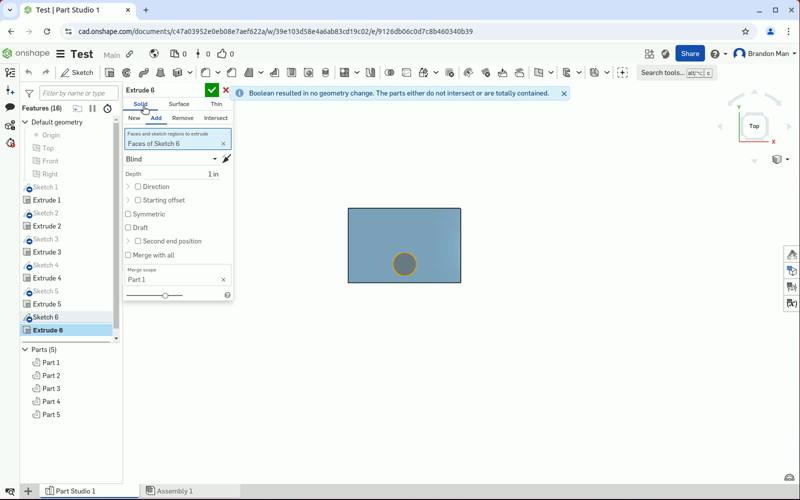
click(143, 106)
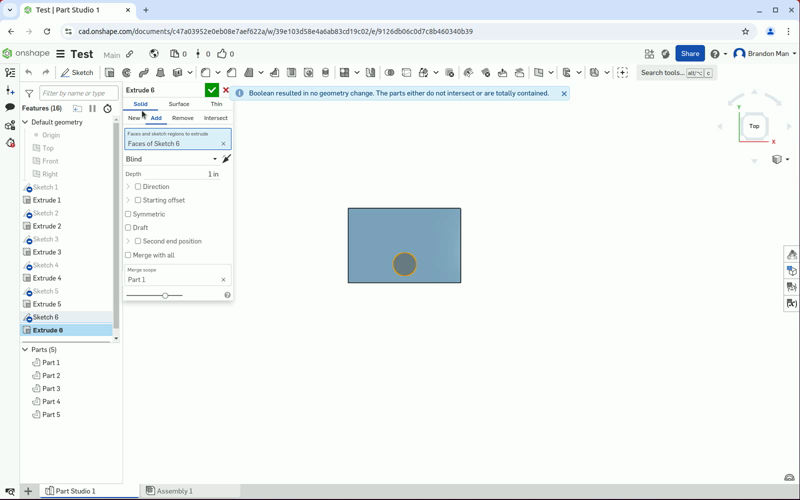
mouse_move(137, 120)
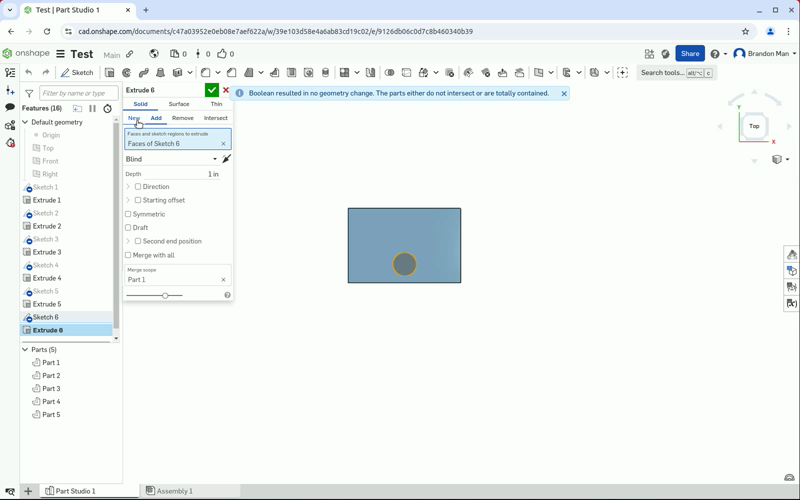
click(137, 120)
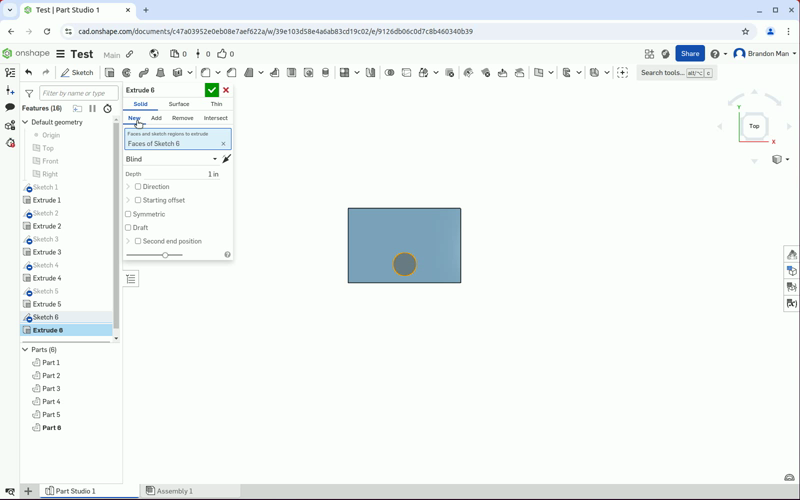
key(tab, 4)
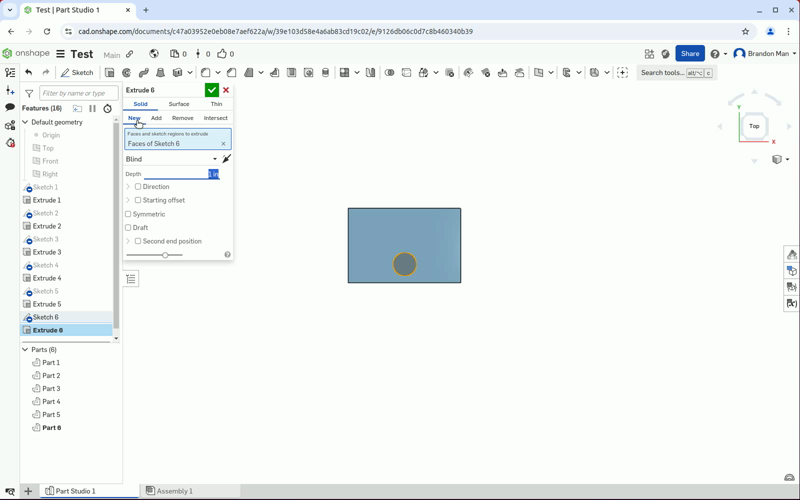
text(1.685)
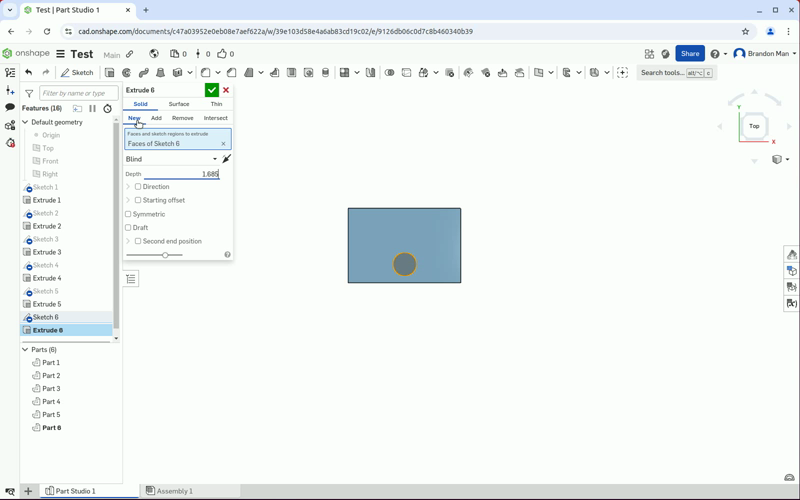
key(enter)
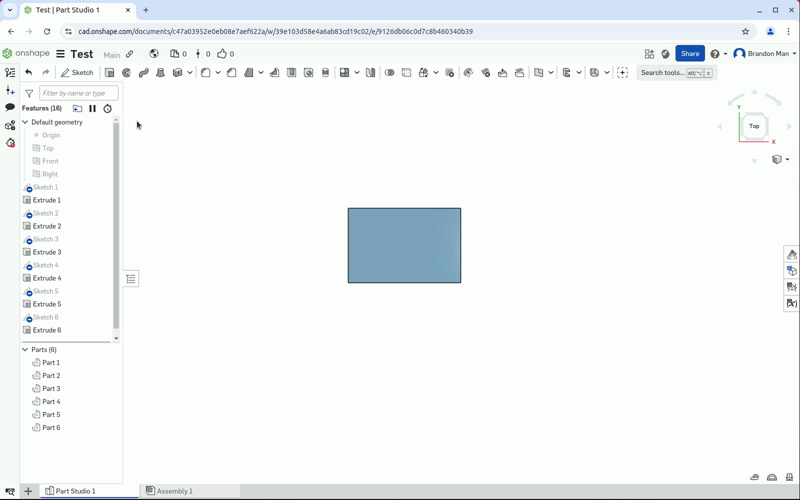
key(shift+h)
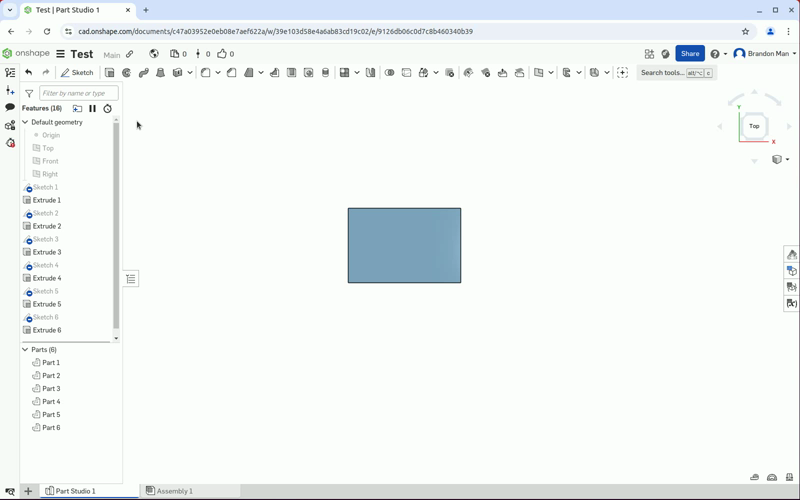
key(shift+h)
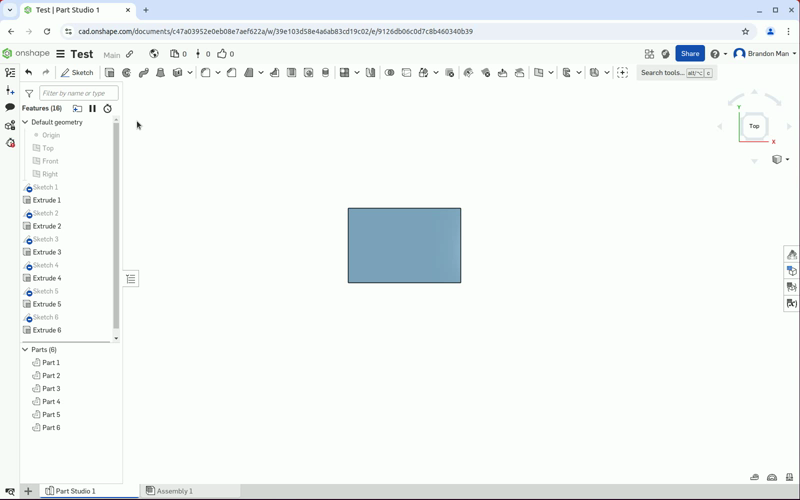
mouse_move(69, 189)
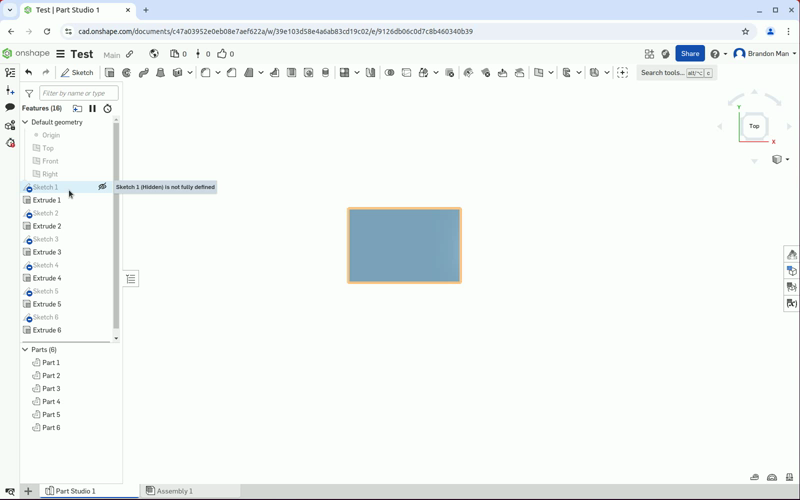
click(69, 189)
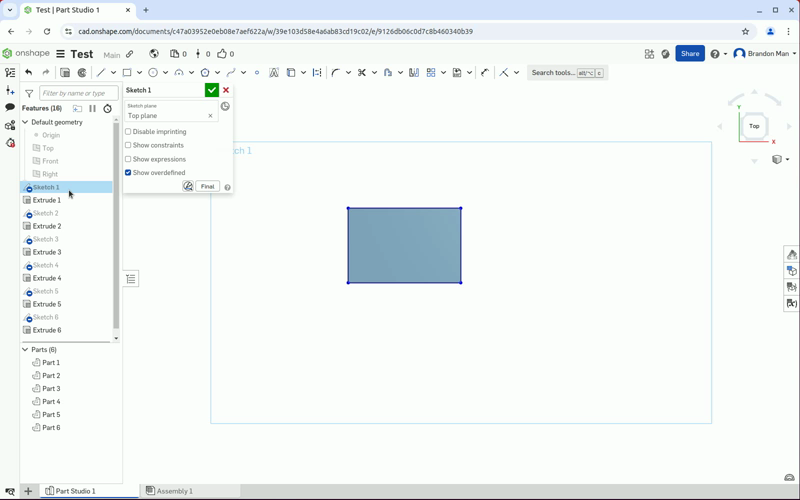
mouse_move(229, 92)
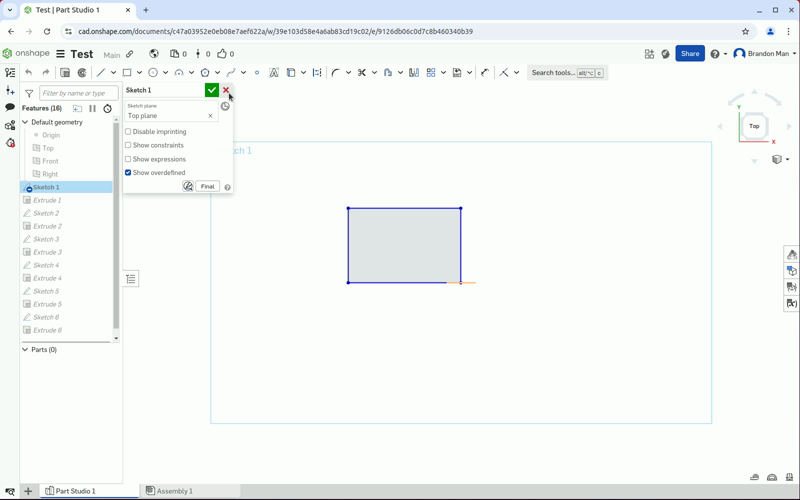
click(229, 92)
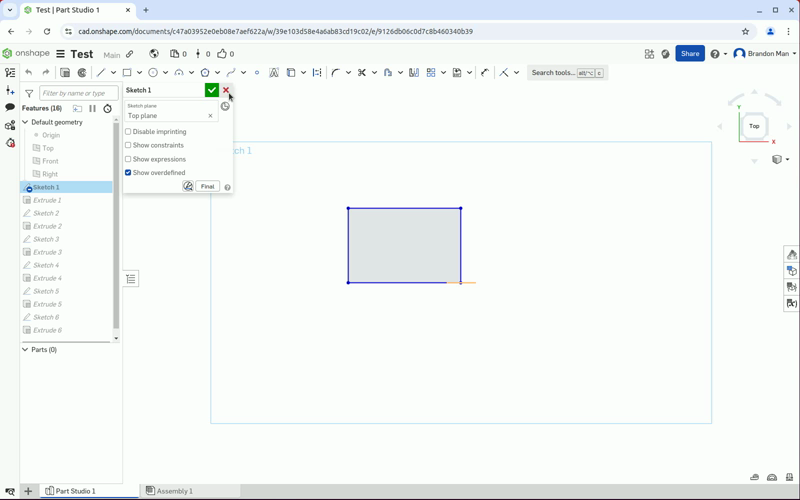
key(shift+s)
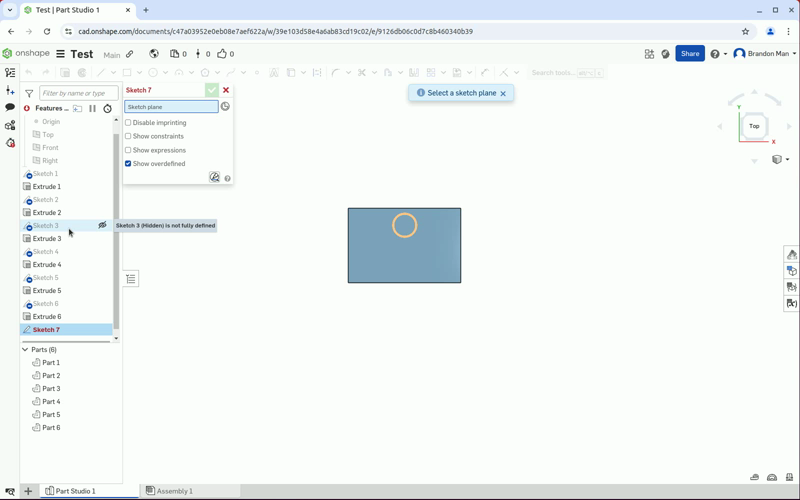
scroll(3)
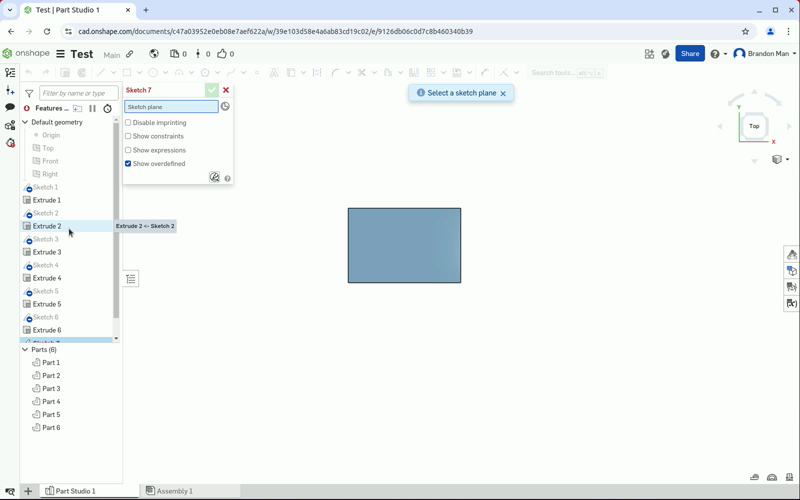
mouse_move(69, 150)
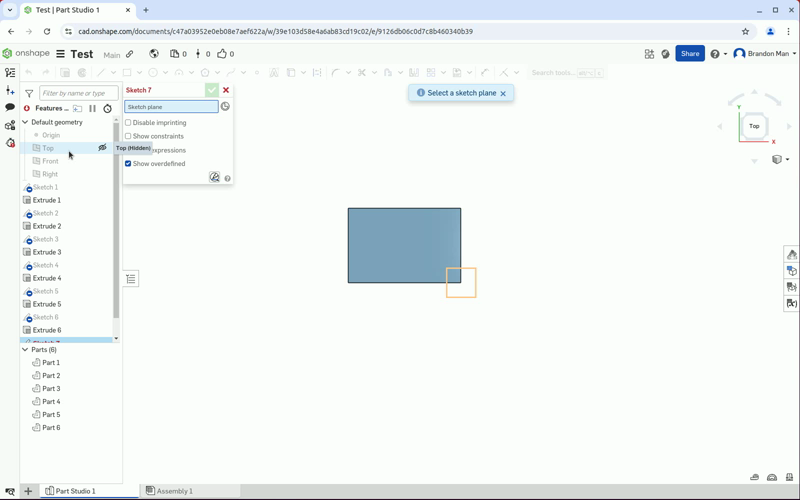
click(69, 150)
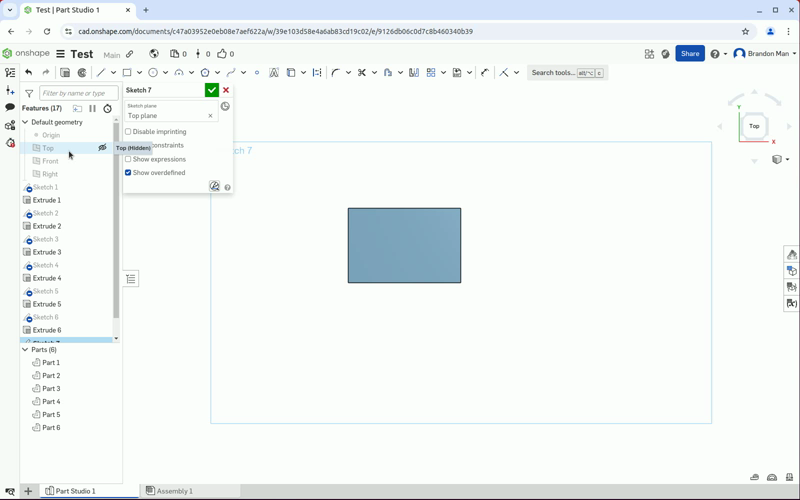
mouse_move(73, 352)
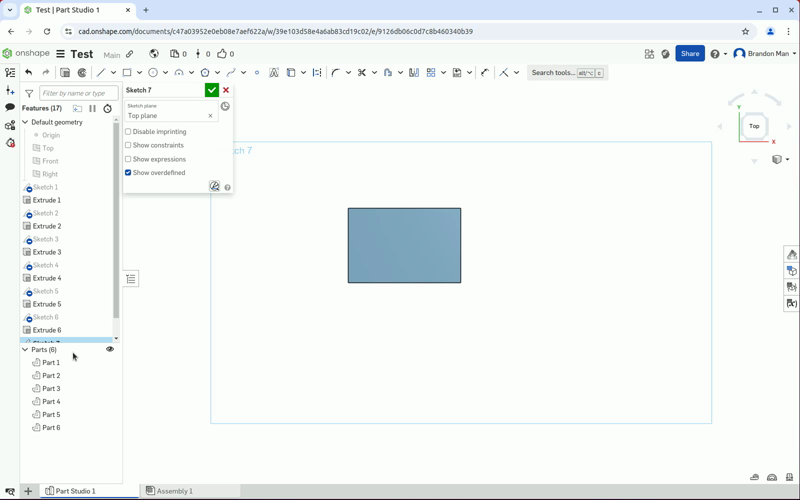
key(y)
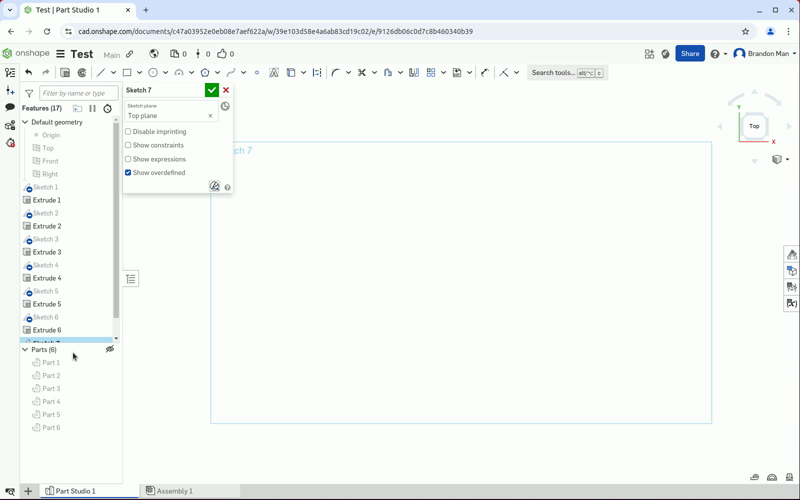
key(c)
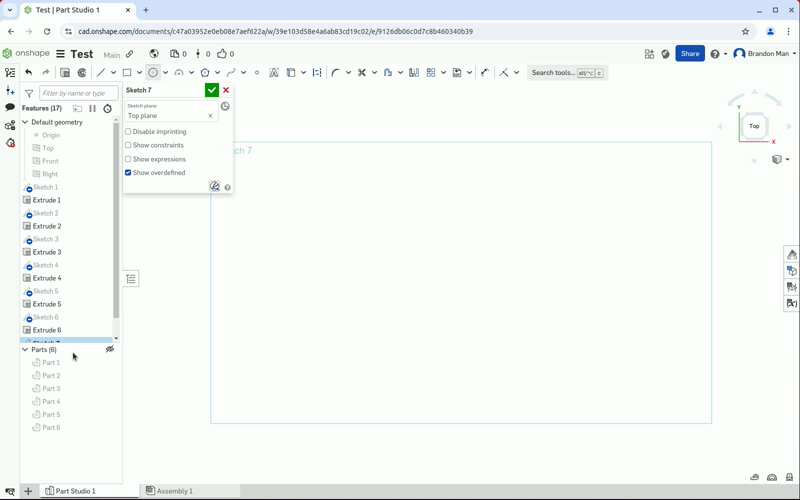
key_down(shift)
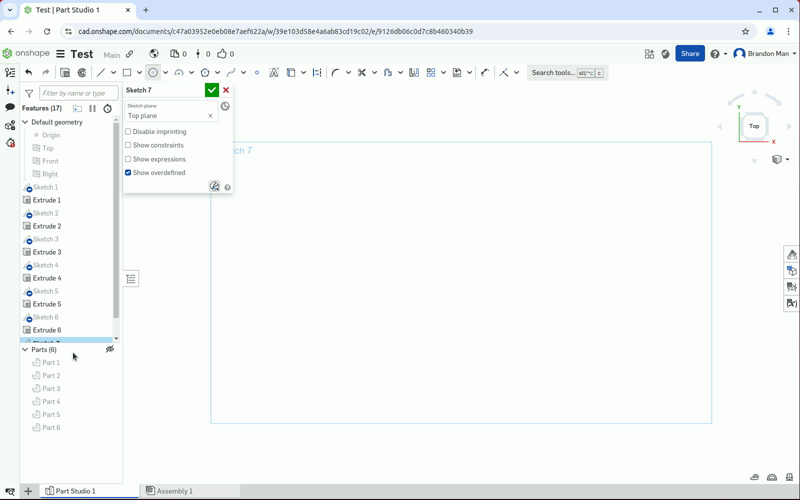
mouse_move(442, 264)
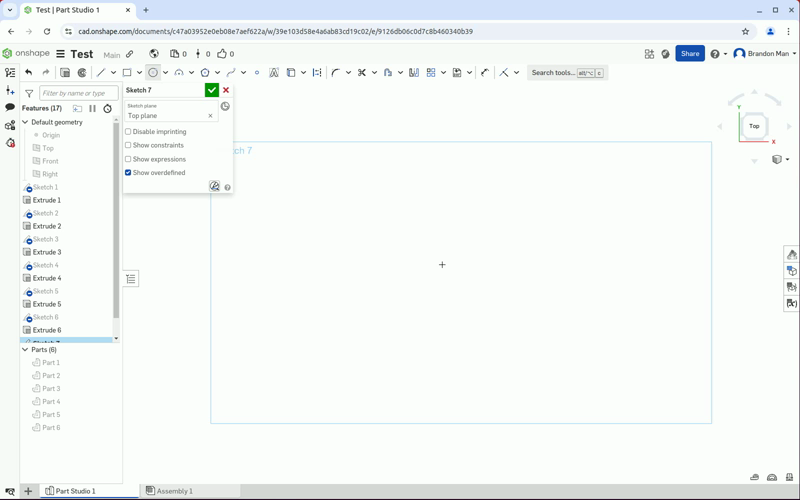
click(442, 264)
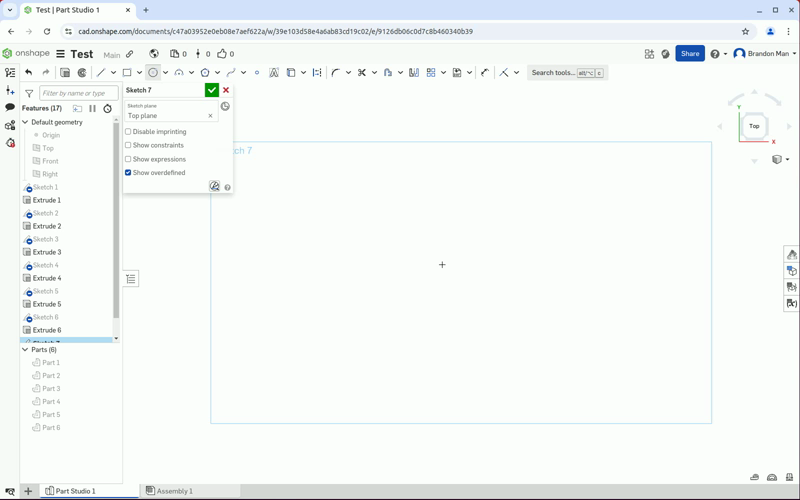
key_up(shift)
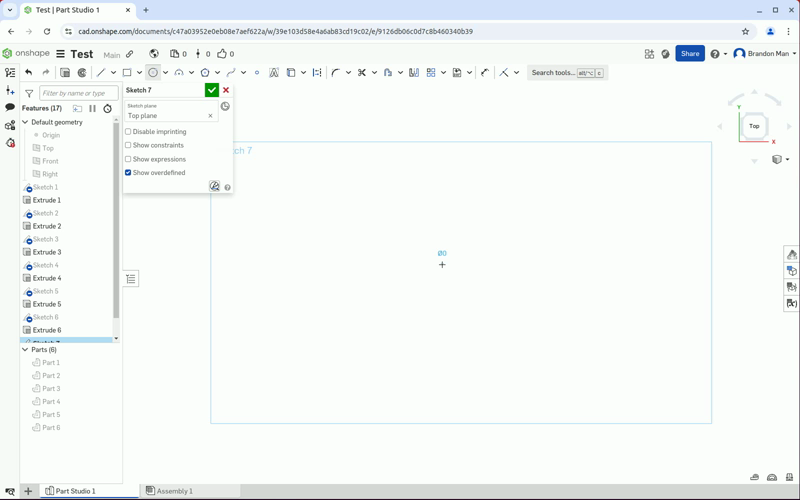
mouse_move(453, 264)
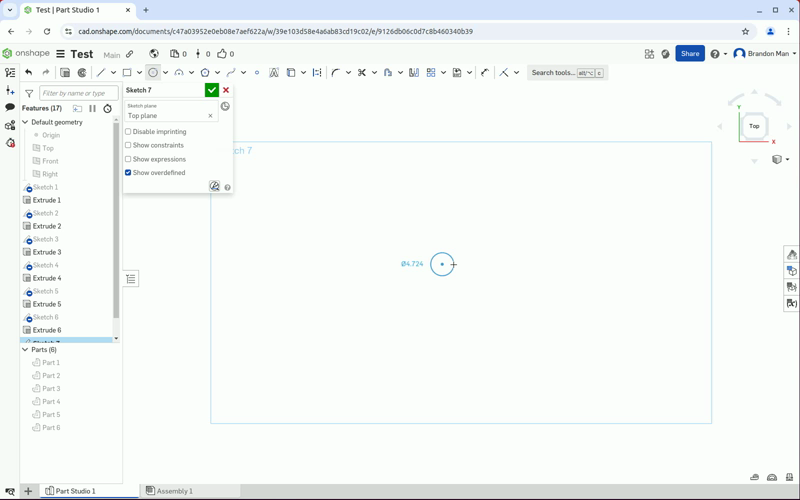
click(453, 264)
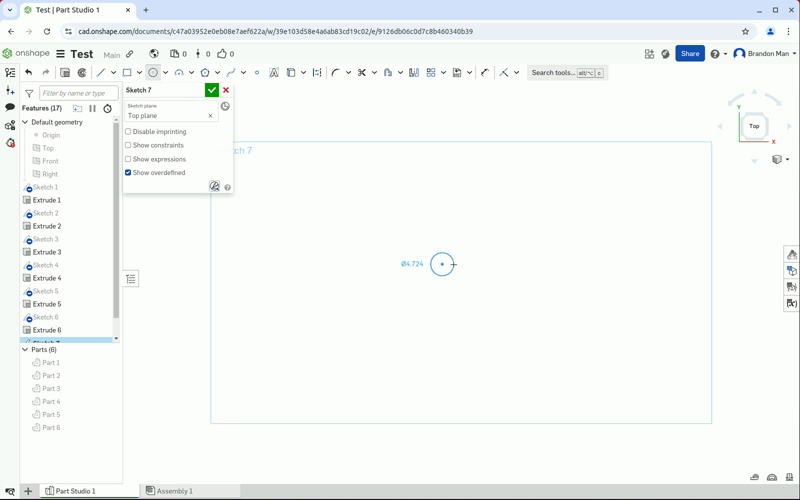
key(esc)
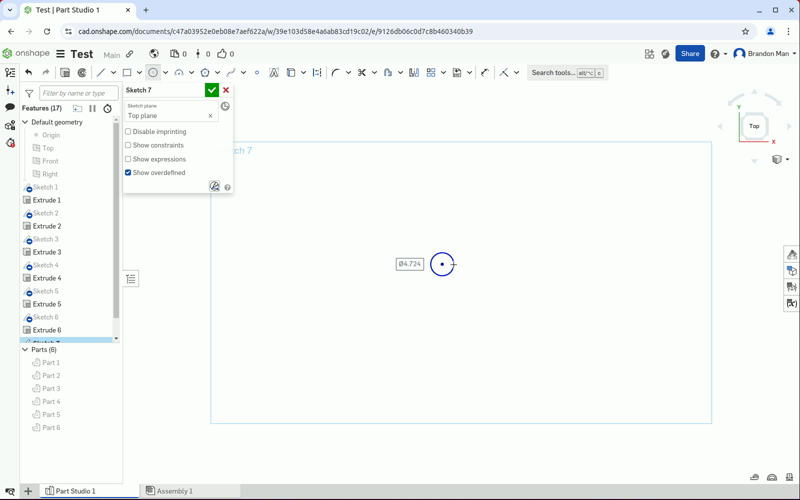
mouse_move(440, 258)
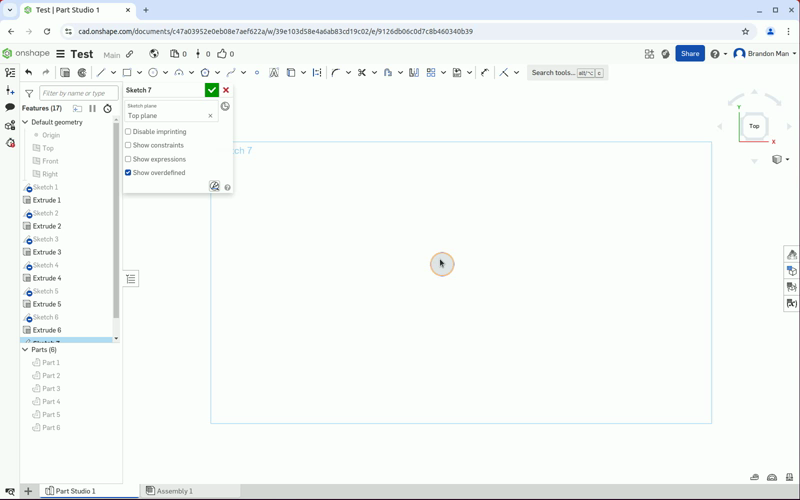
scroll(6)
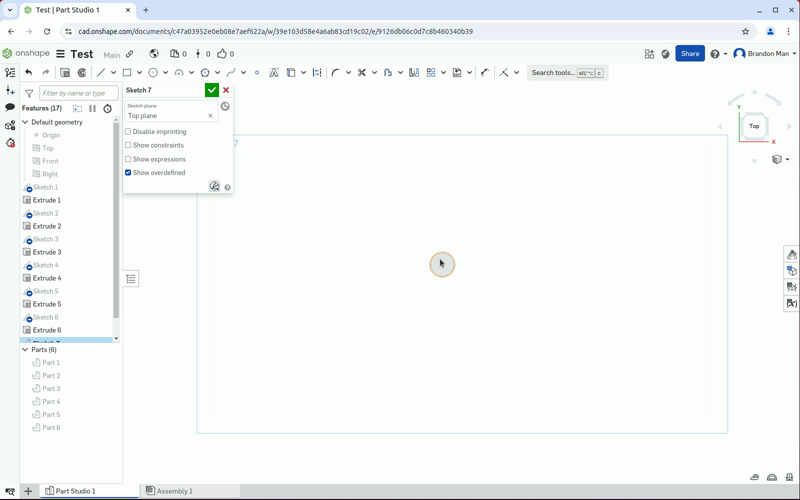
scroll(6)
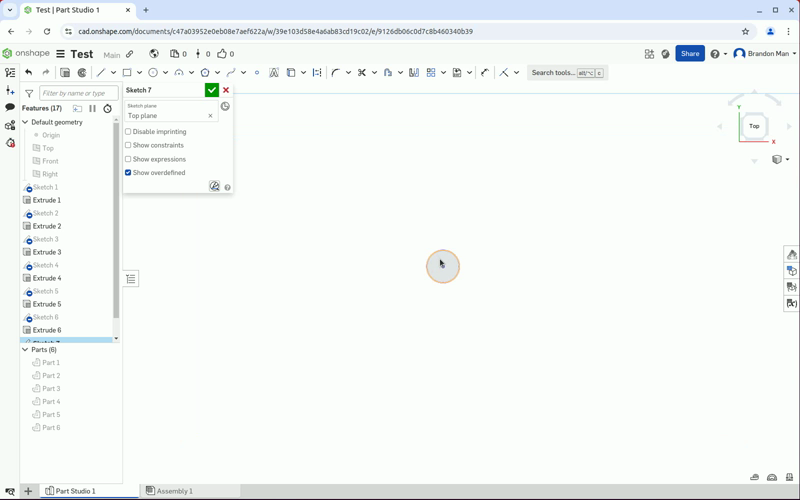
scroll(6)
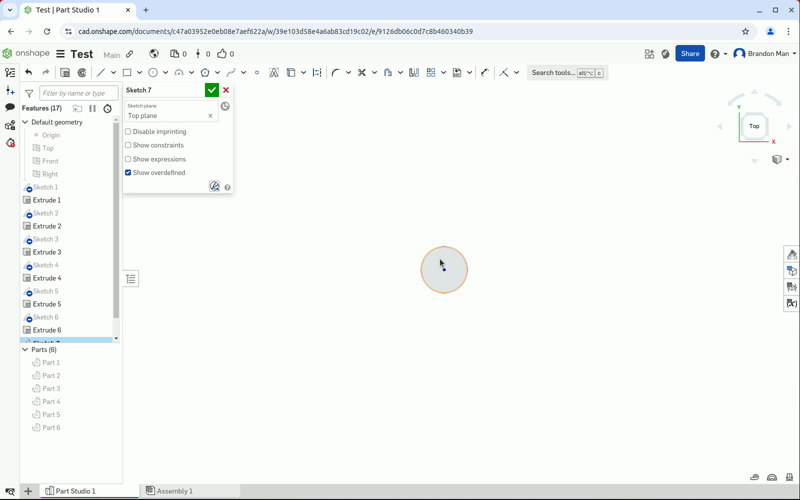
scroll(6)
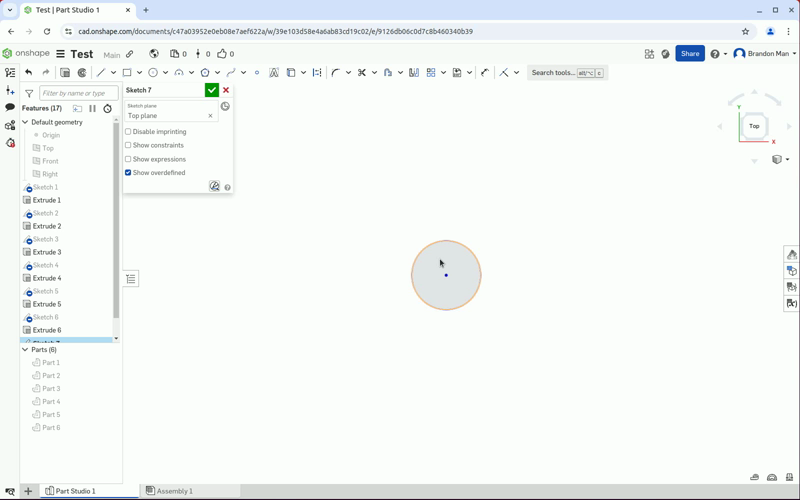
scroll(6)
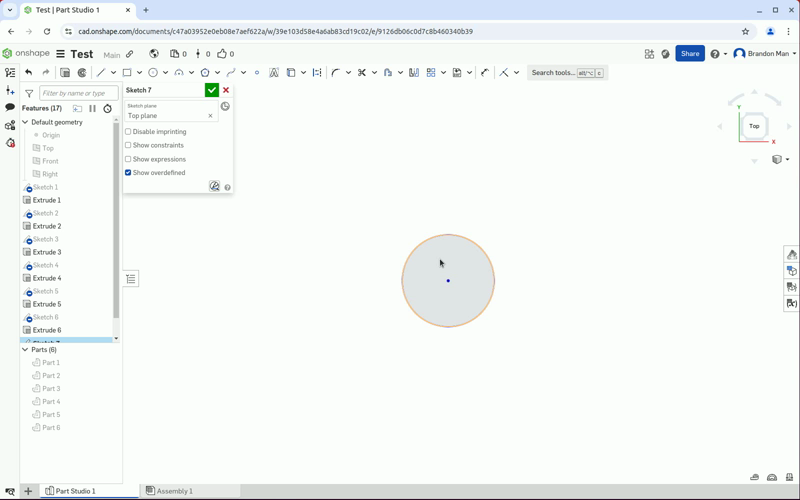
scroll(6)
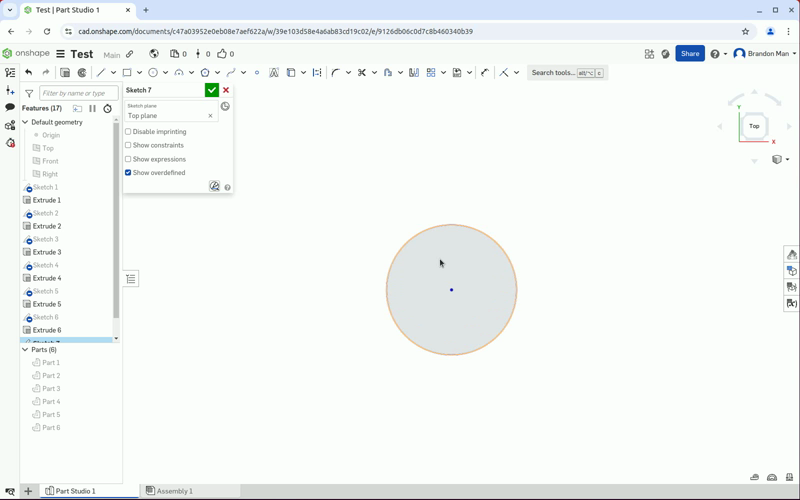
scroll(6)
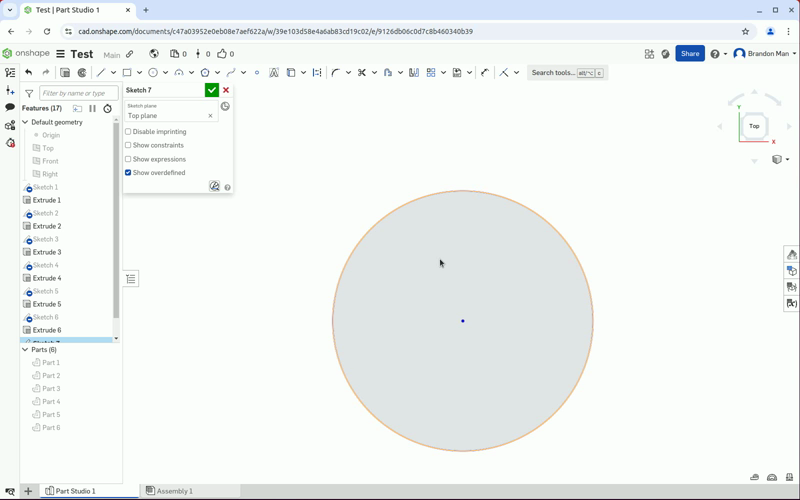
click(440, 258)
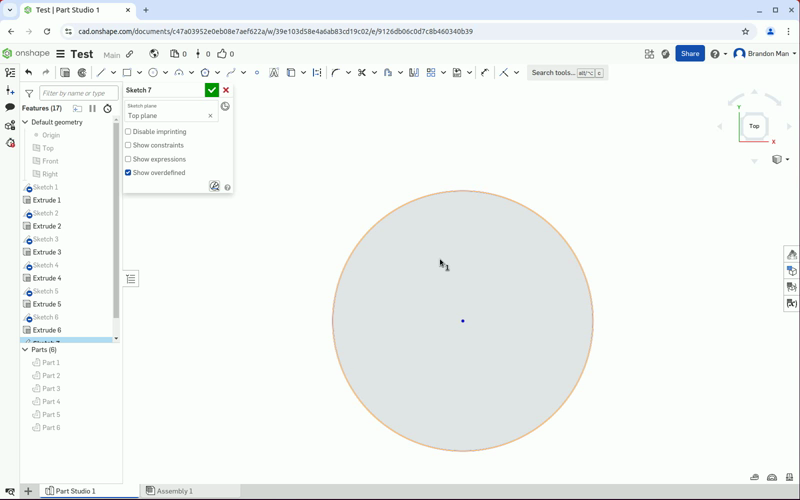
scroll(-6)
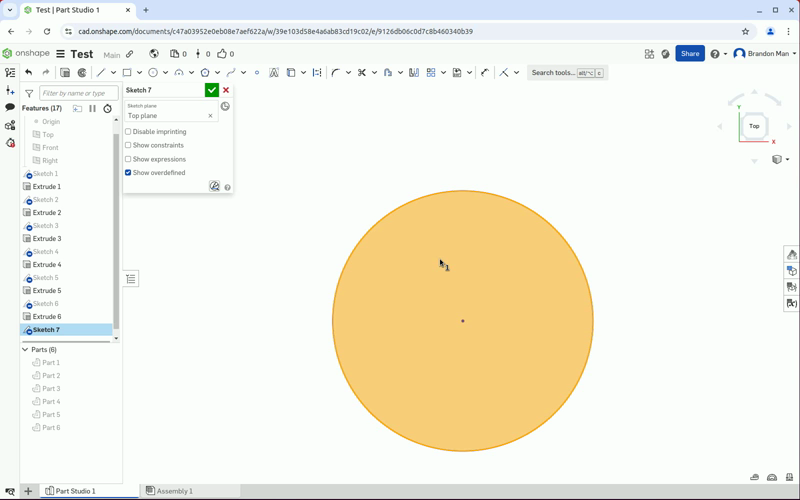
scroll(-6)
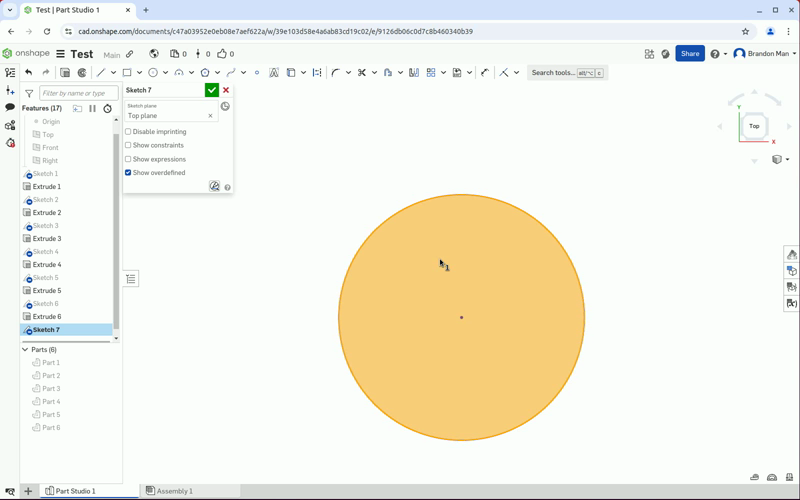
scroll(-6)
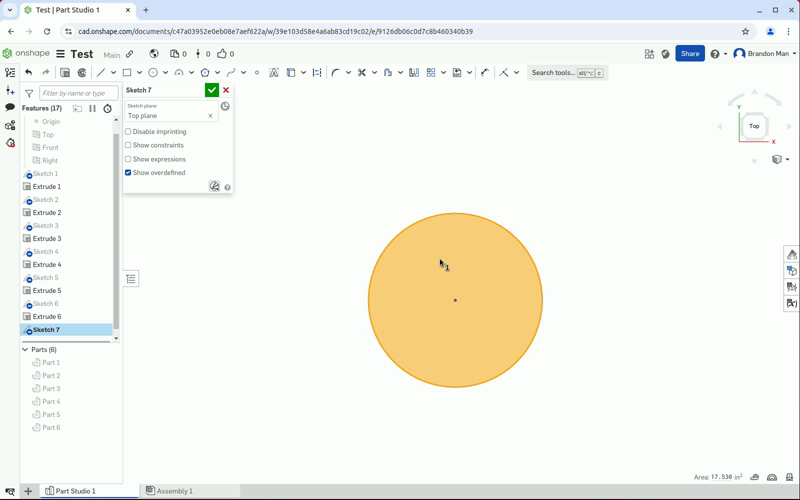
scroll(-6)
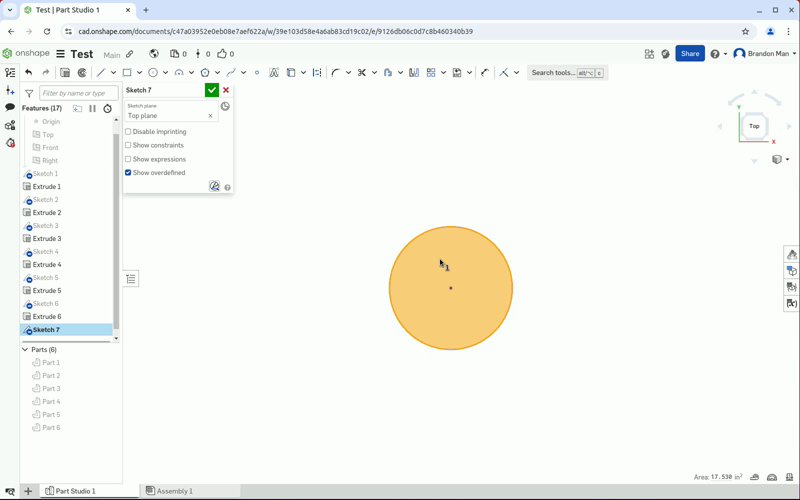
scroll(-6)
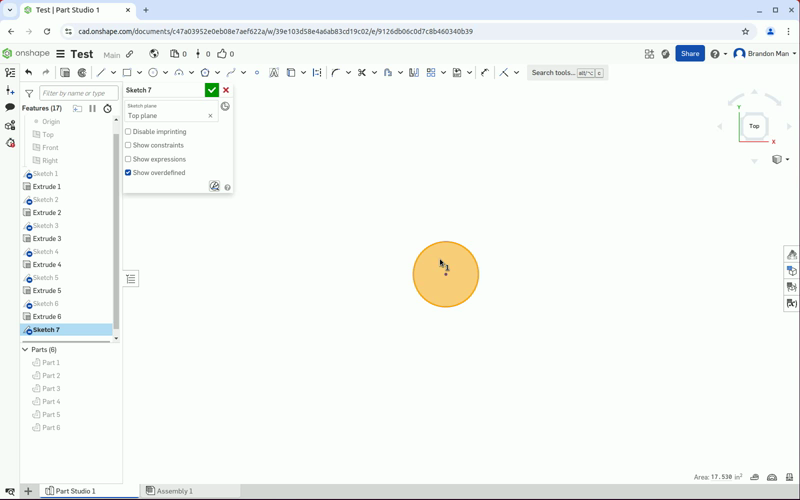
scroll(-6)
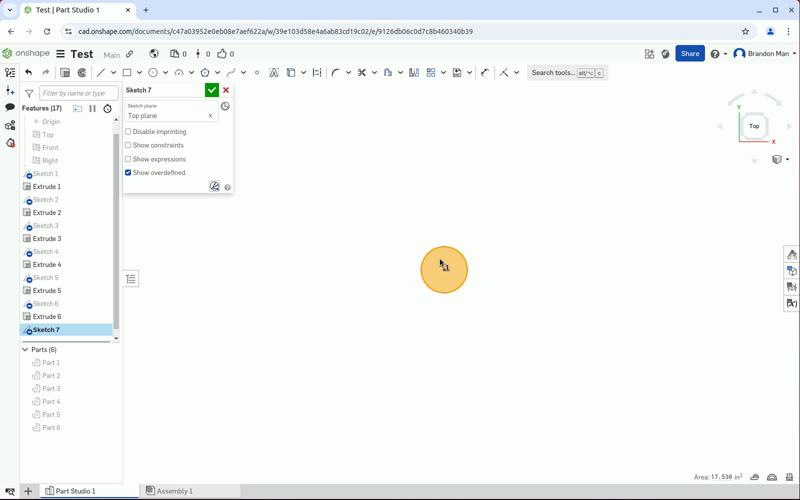
scroll(-6)
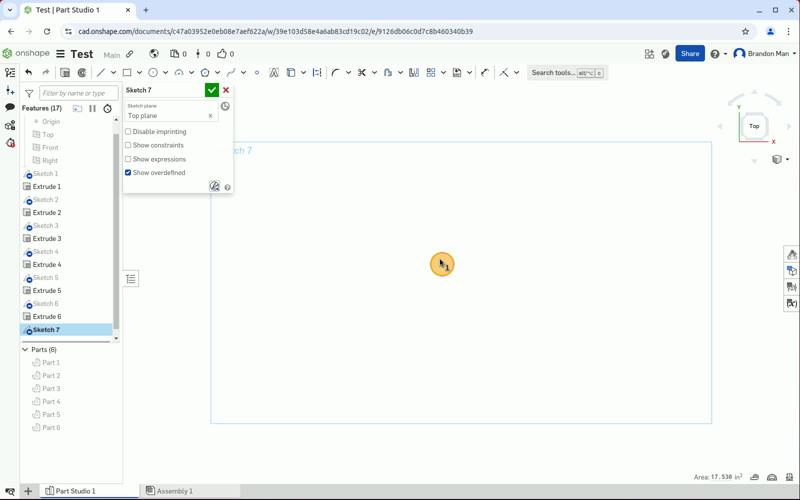
mouse_move(73, 352)
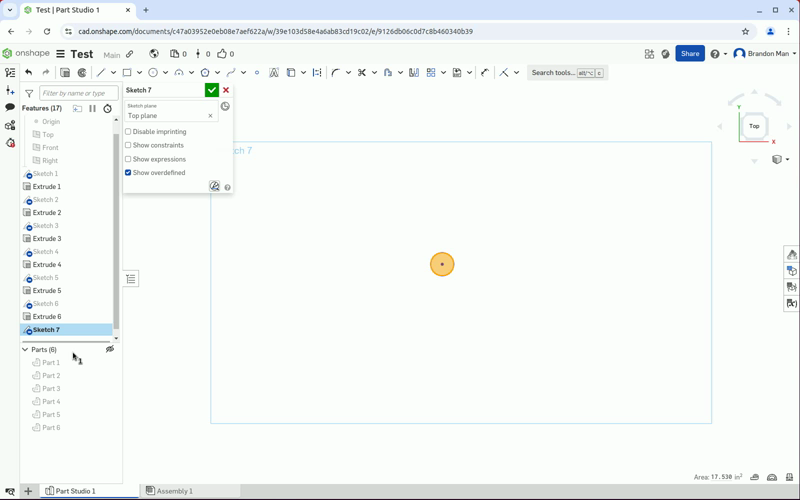
key(shift+y)
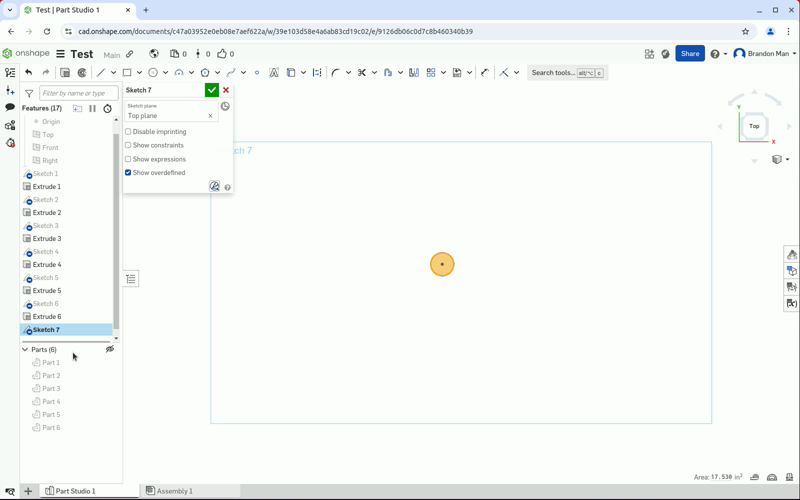
key(shift+e)
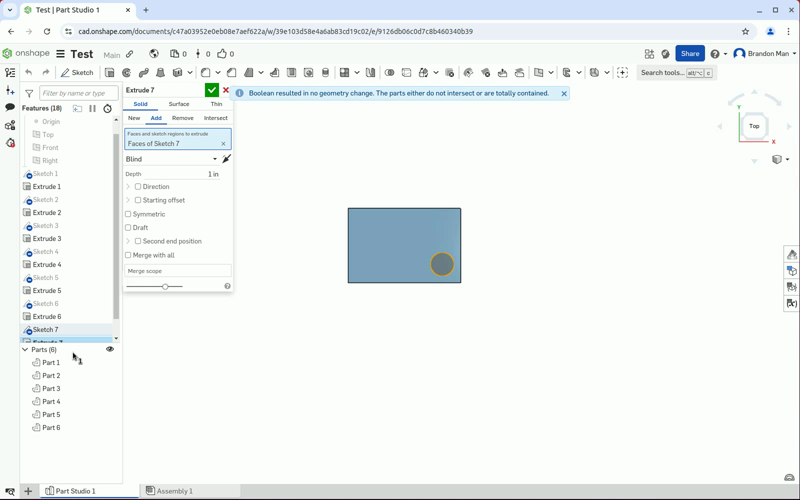
mouse_move(143, 106)
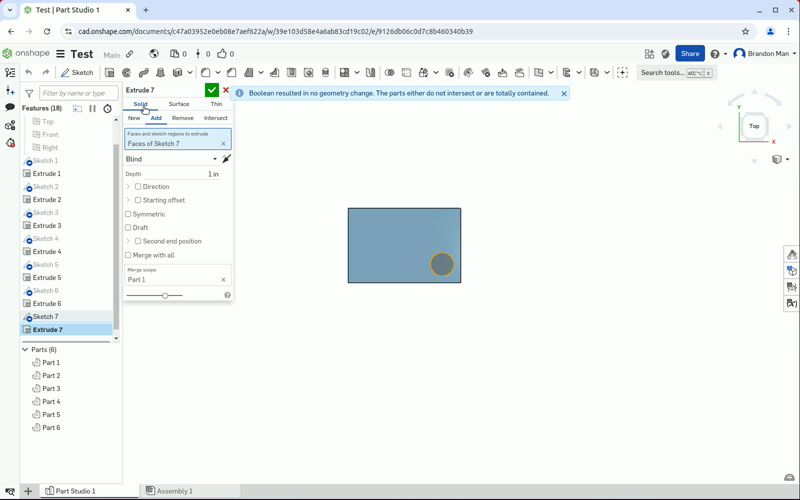
click(143, 106)
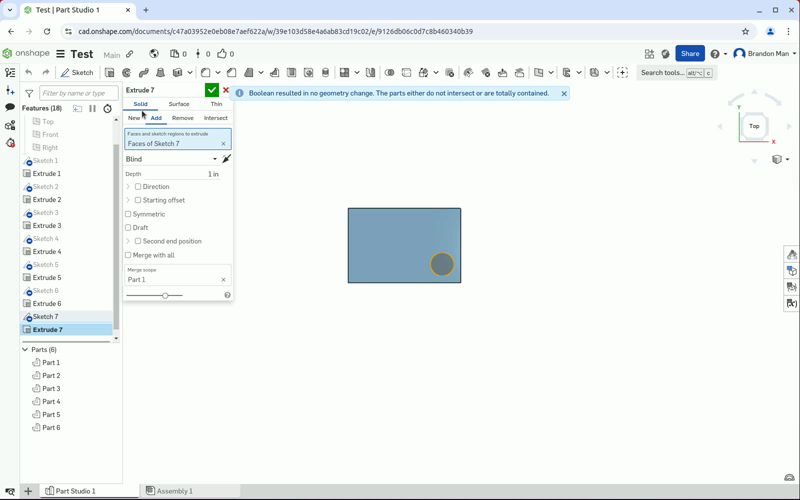
mouse_move(137, 120)
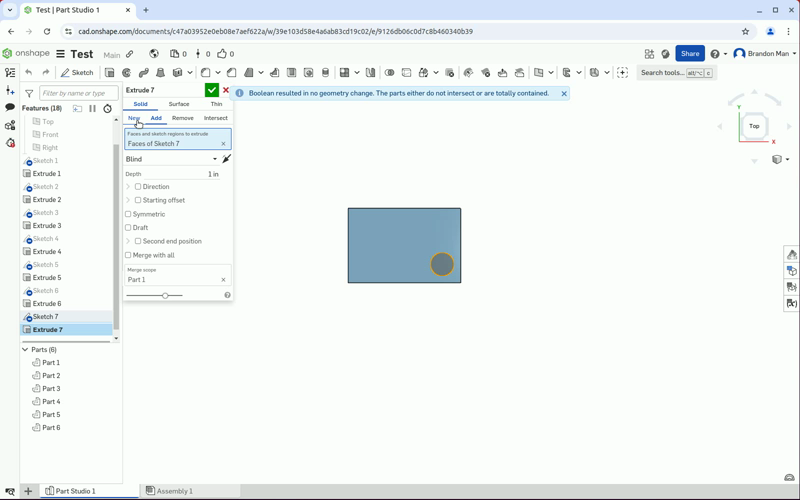
click(137, 120)
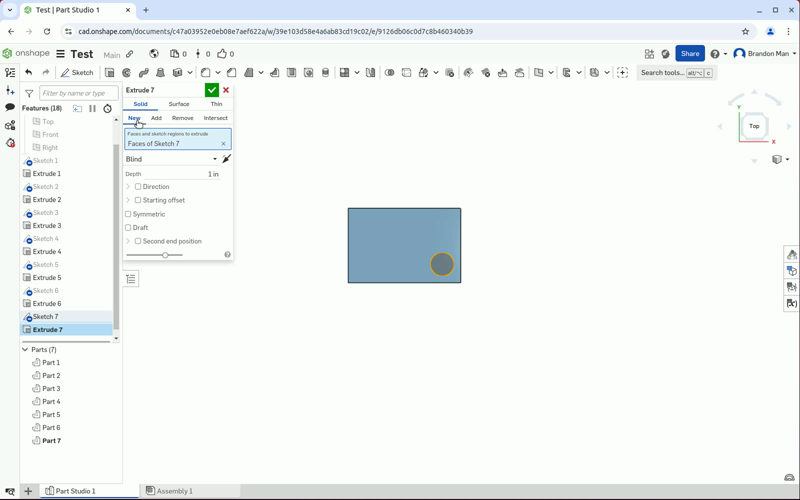
key(tab, 4)
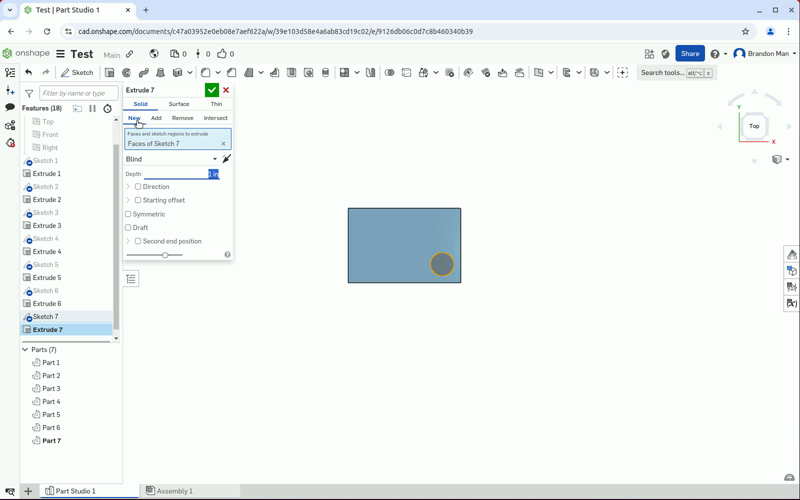
text(1.685)
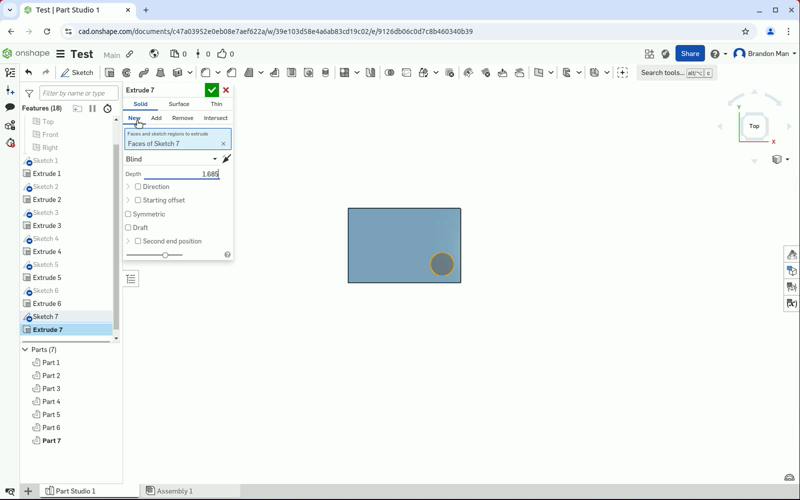
key(enter)
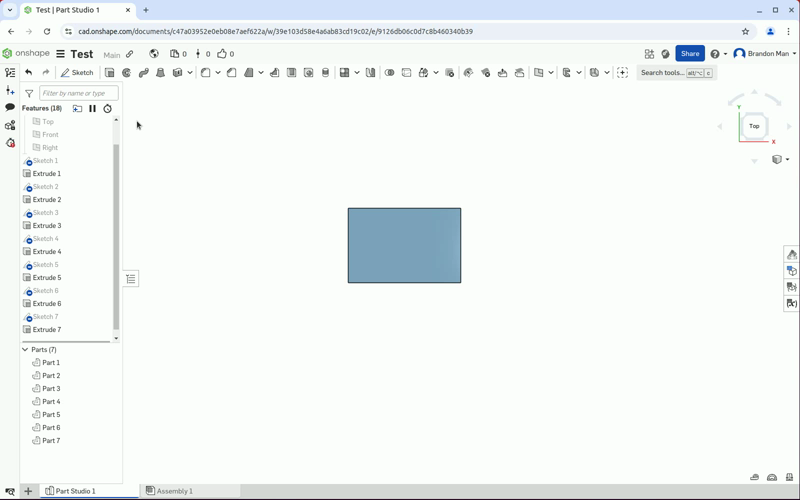
key(shift+h)
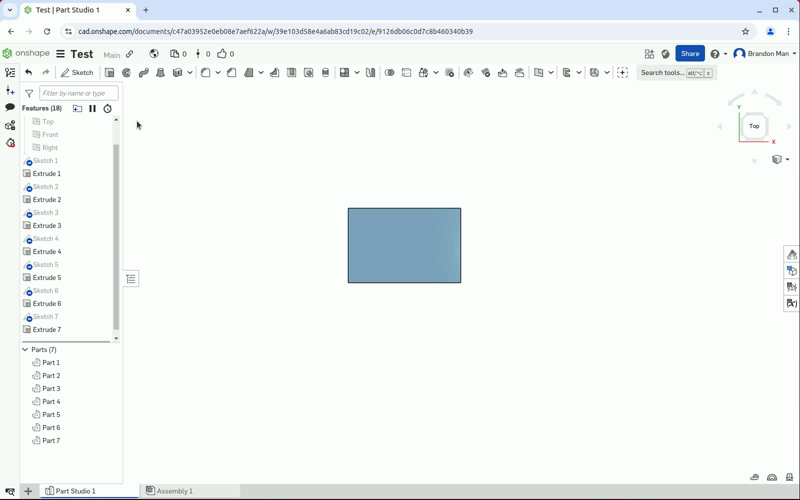
key(shift+h)
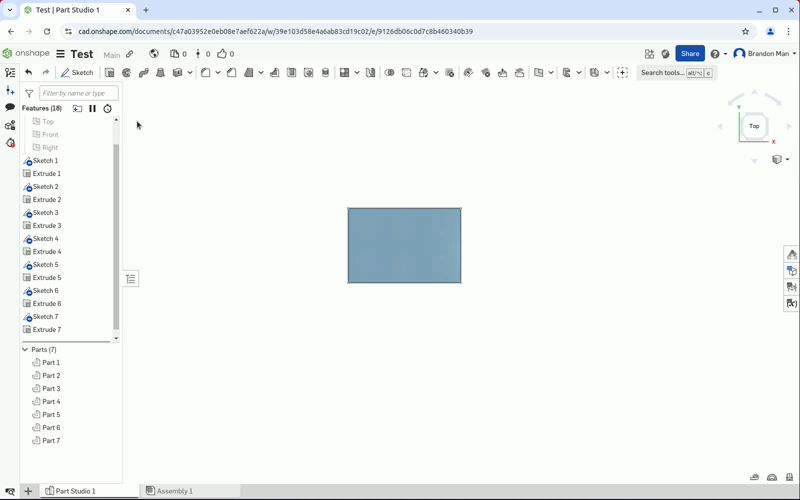
key(shift+7)
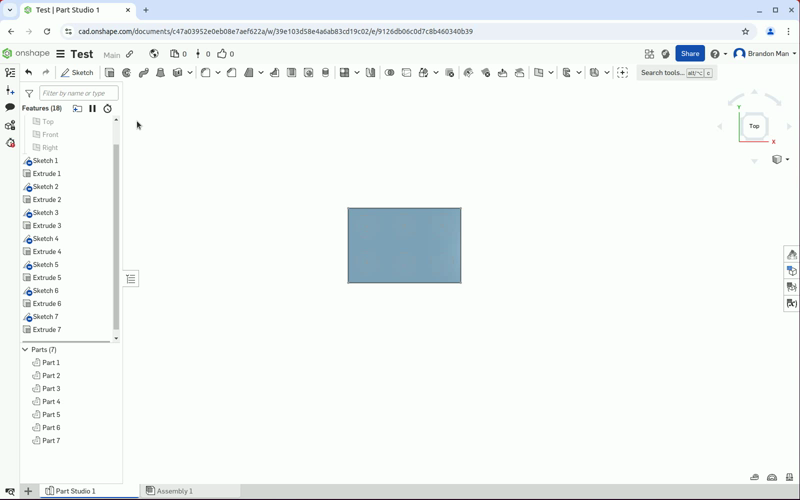
key(up, 3)
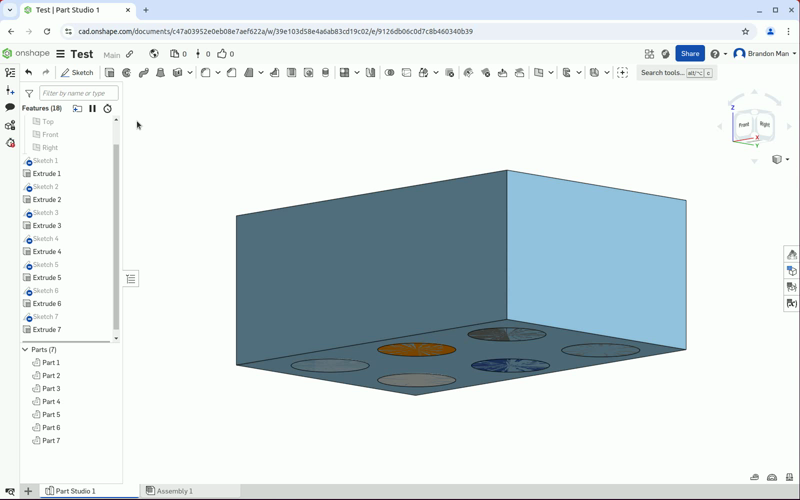
key(left, 3)
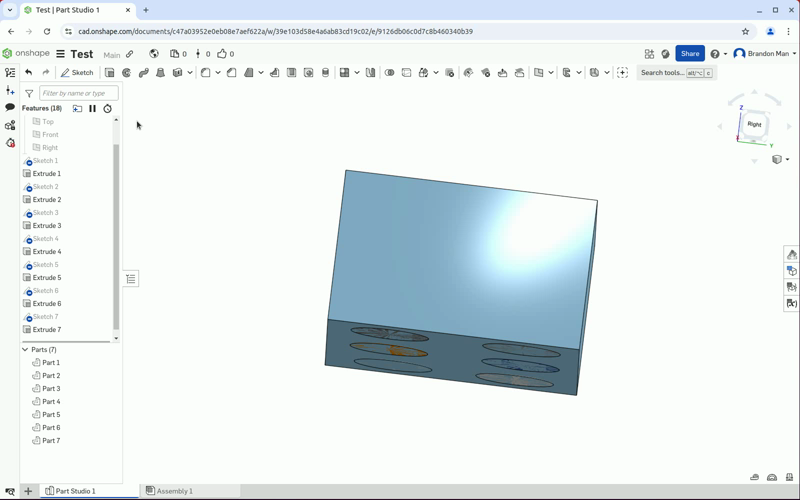
key(right, 3)
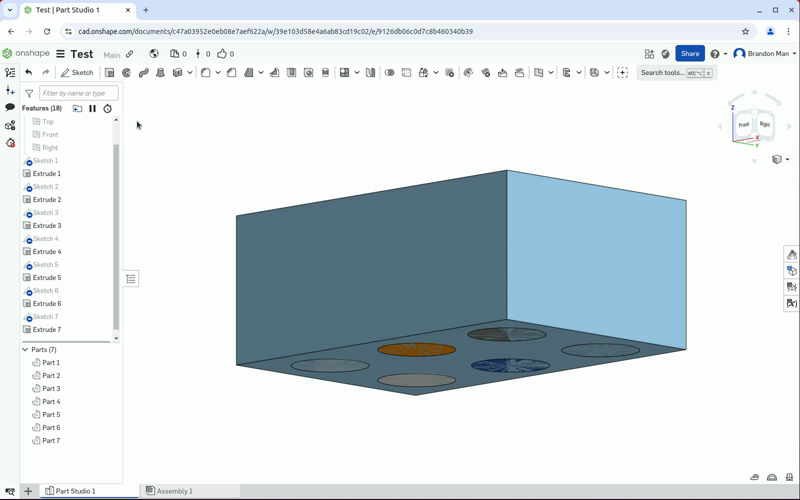
key(down, 3)
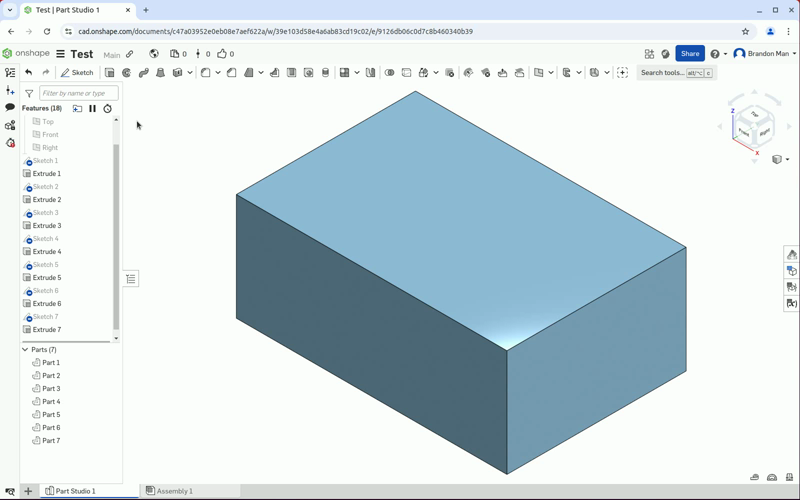
mouse_move(69, 163)
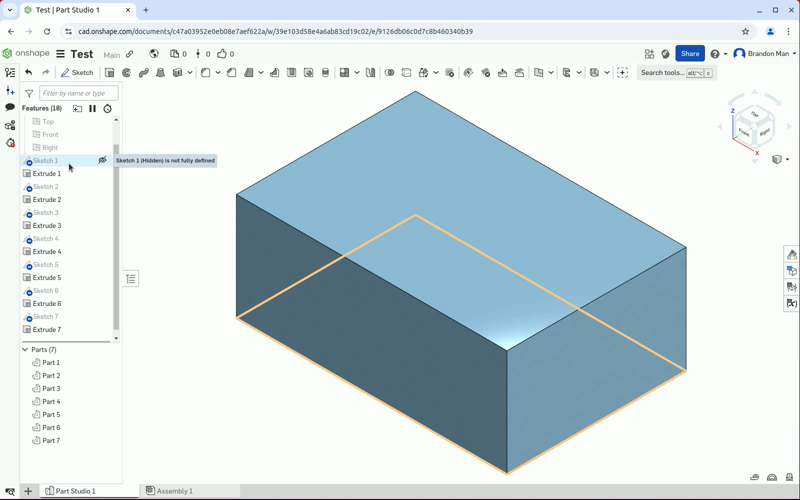
click(69, 163)